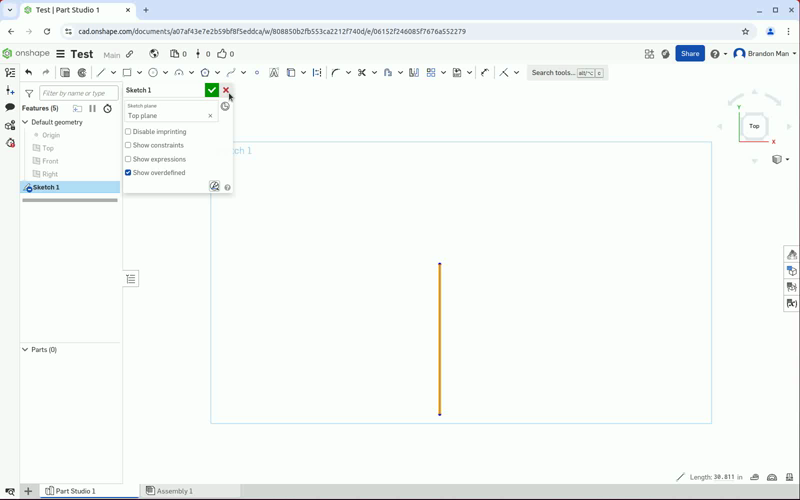
key(shift+h)
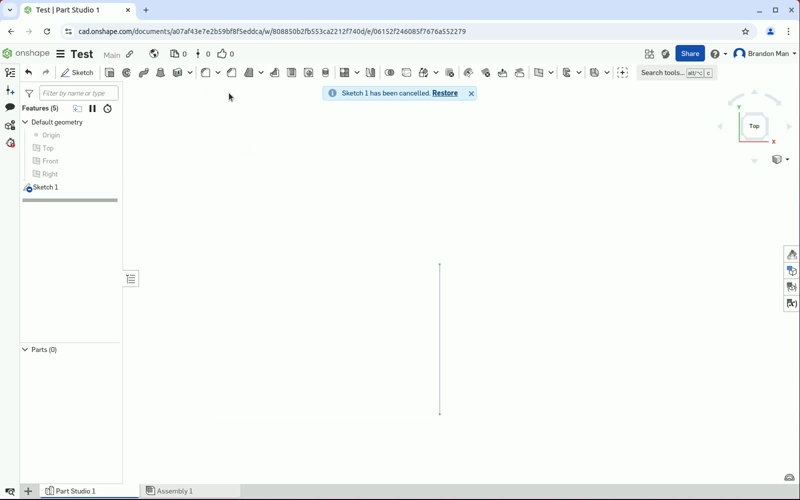
key(shift+s)
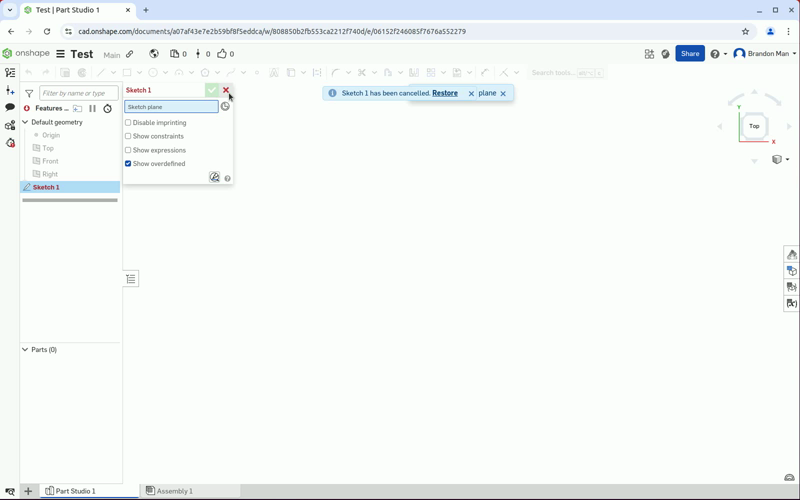
mouse_move(73, 150)
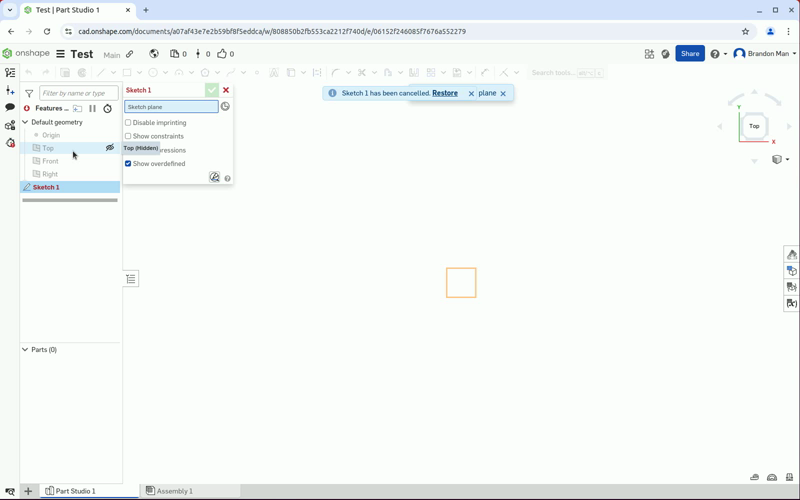
click(73, 150)
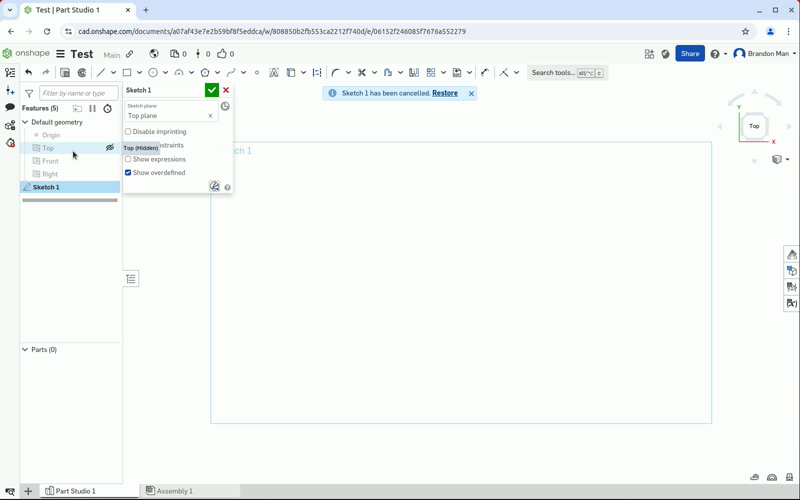
mouse_move(73, 352)
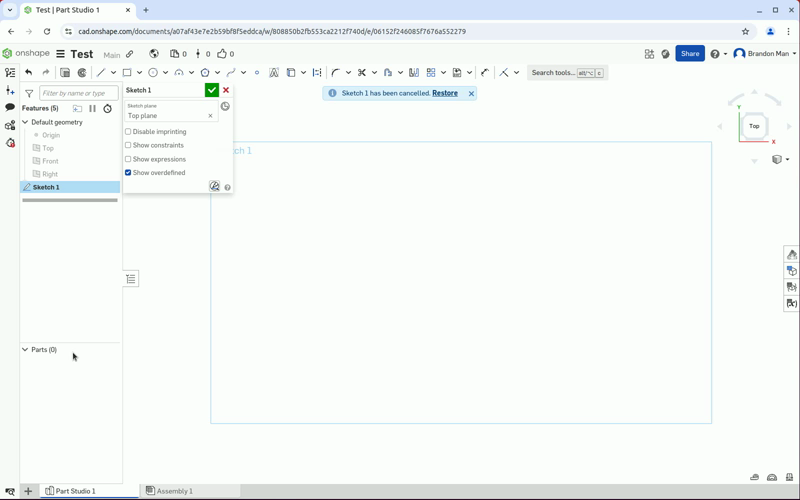
key(y)
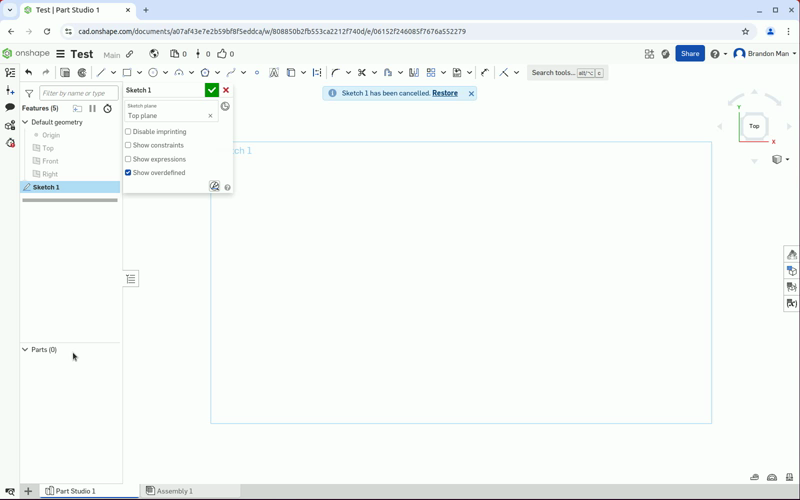
key(a)
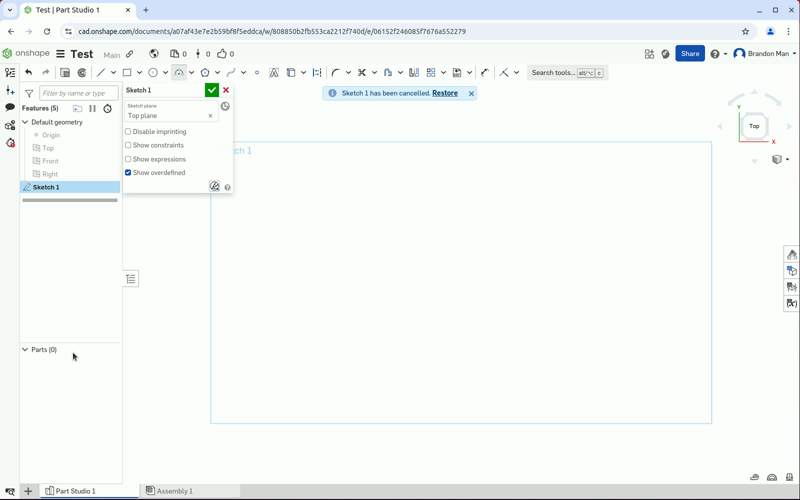
key_down(shift)
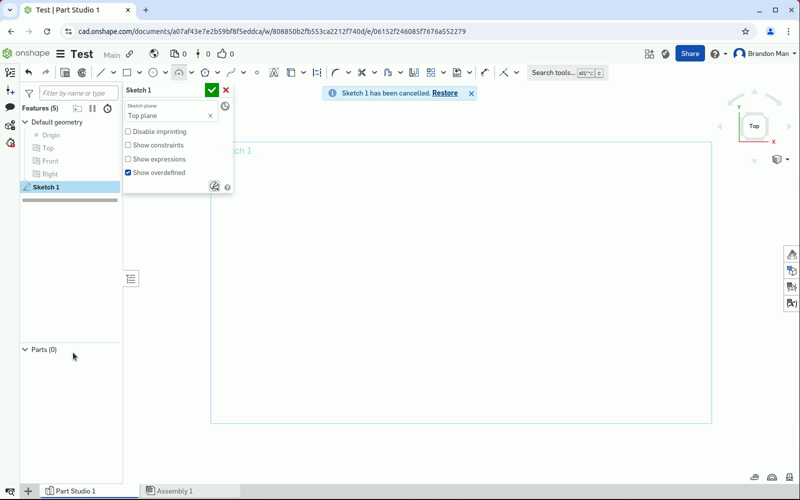
mouse_move(427, 313)
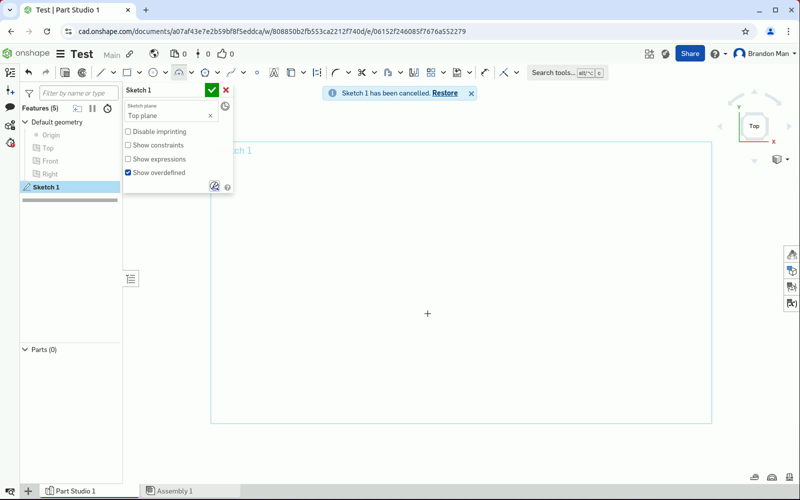
click(427, 313)
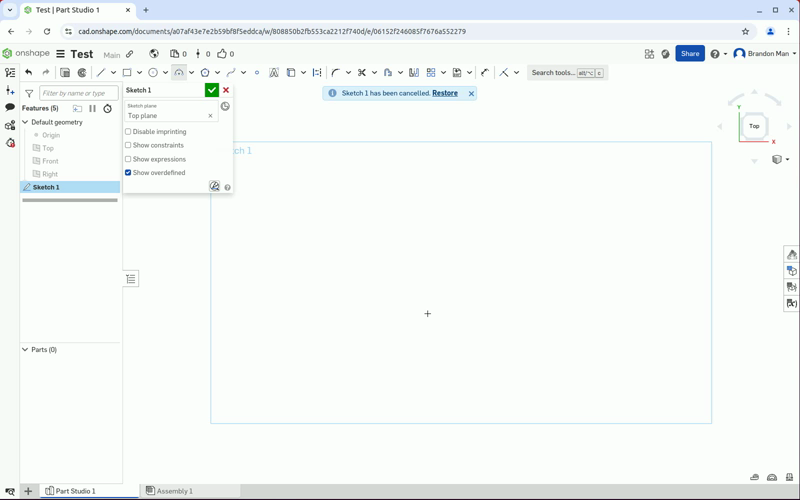
key_up(shift)
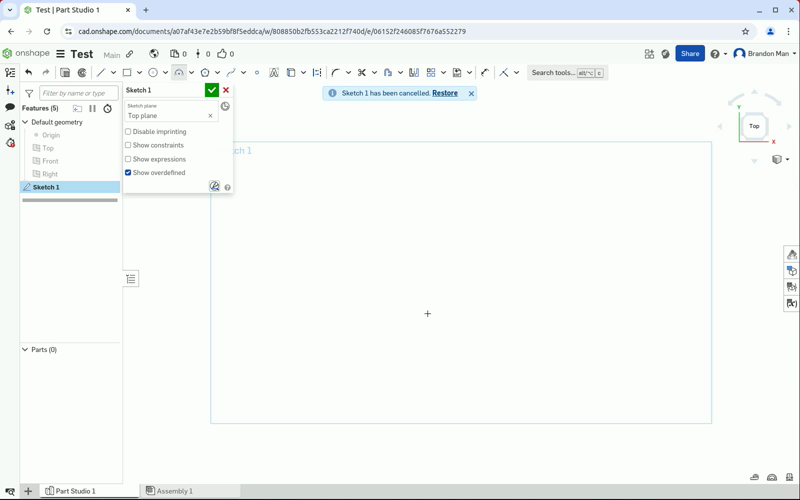
key_down(shift)
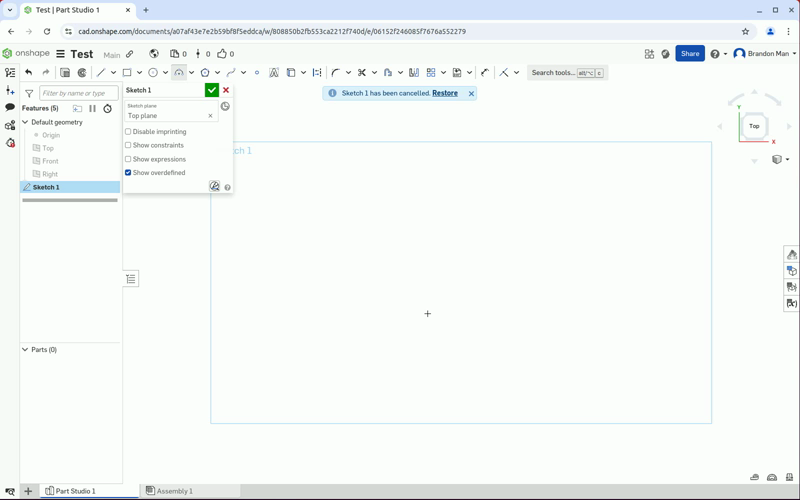
mouse_move(429, 315)
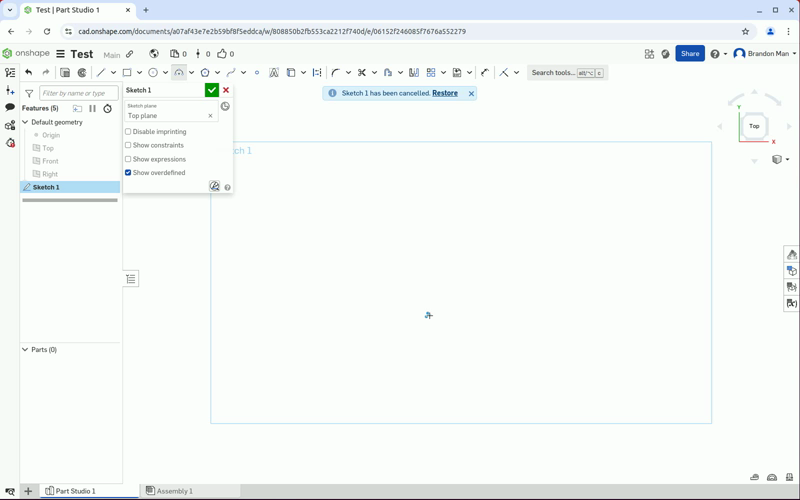
scroll(6)
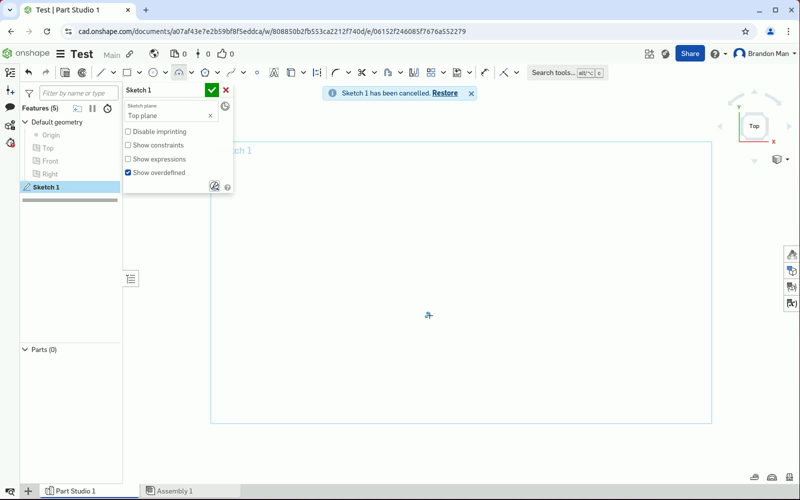
scroll(6)
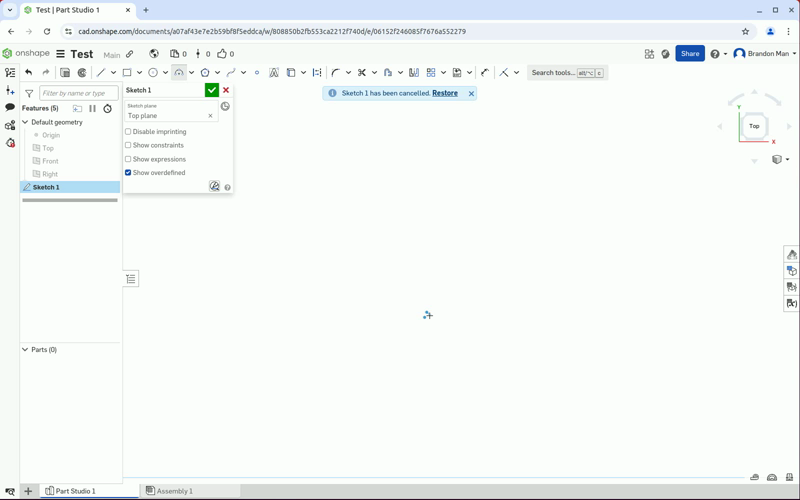
scroll(6)
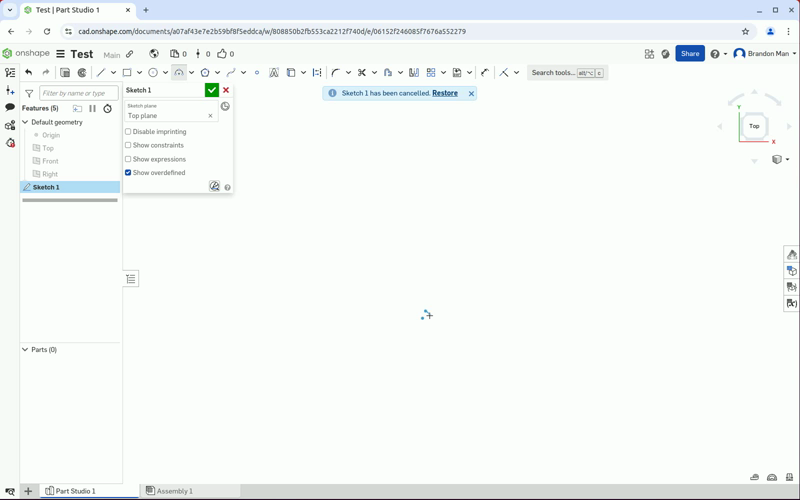
scroll(6)
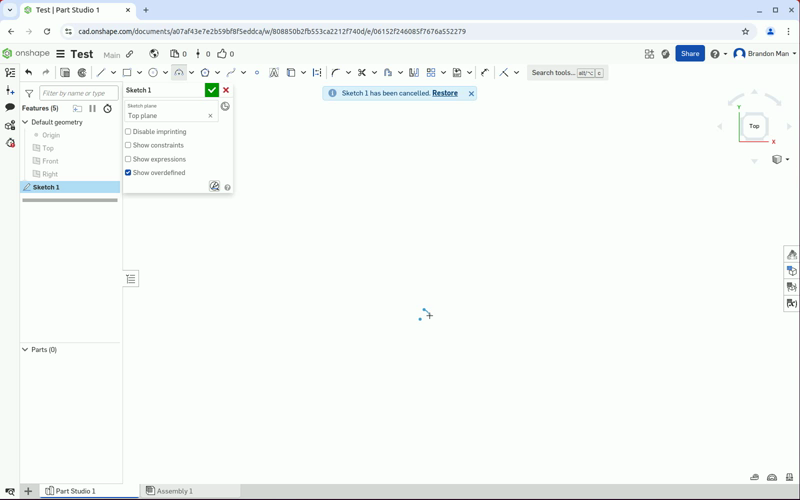
scroll(6)
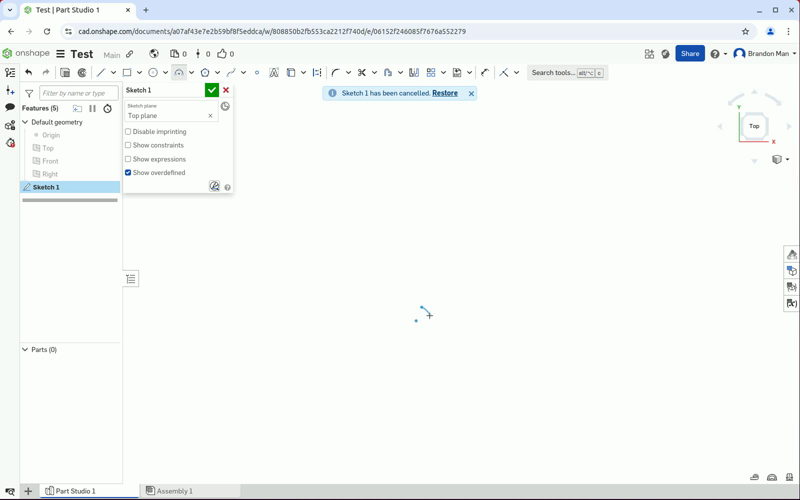
scroll(6)
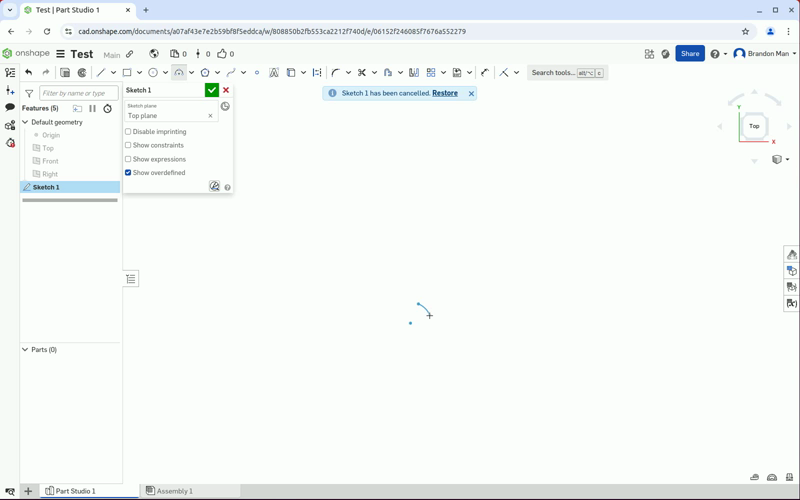
scroll(6)
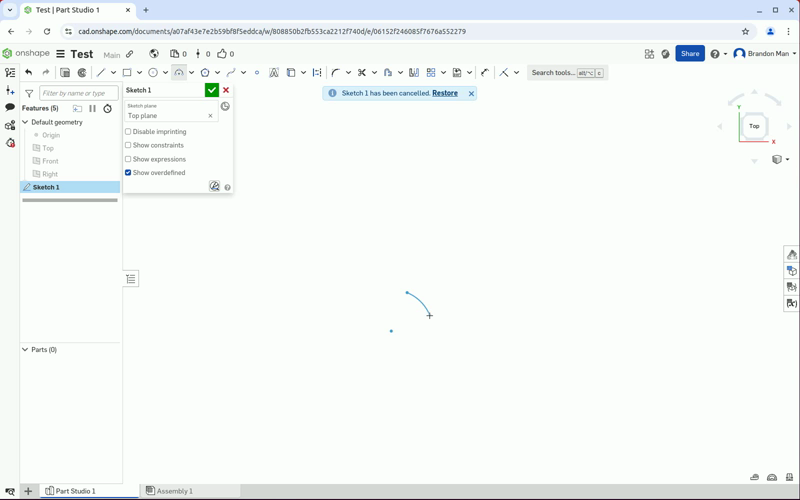
click(429, 315)
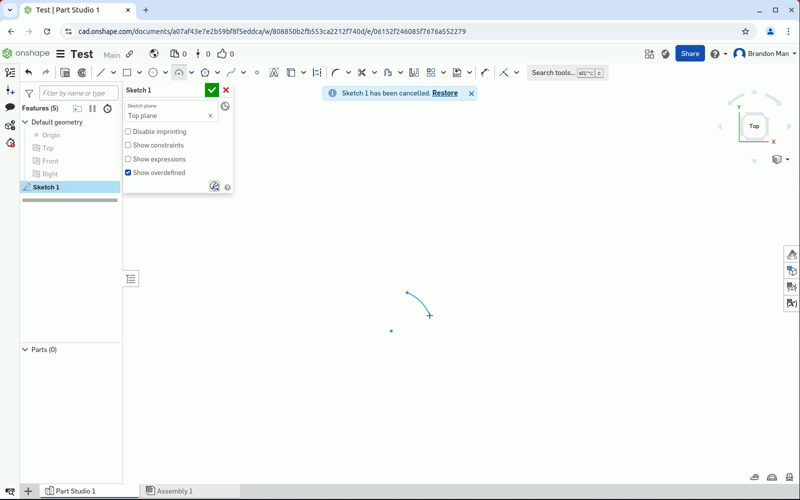
scroll(-6)
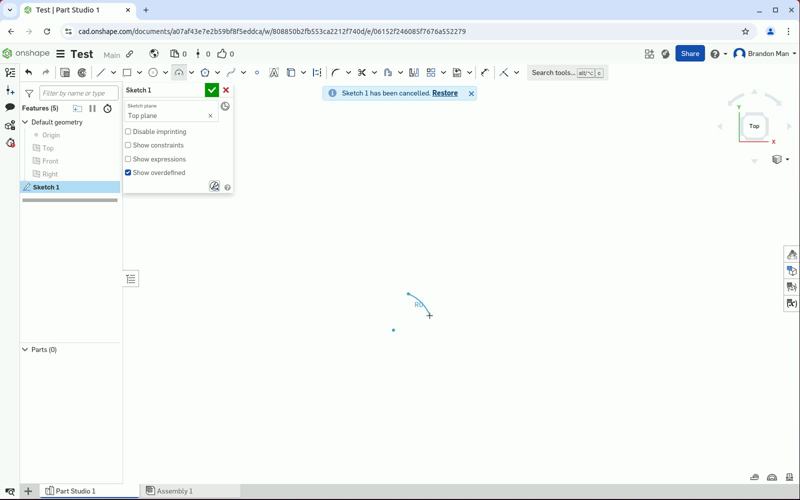
scroll(-6)
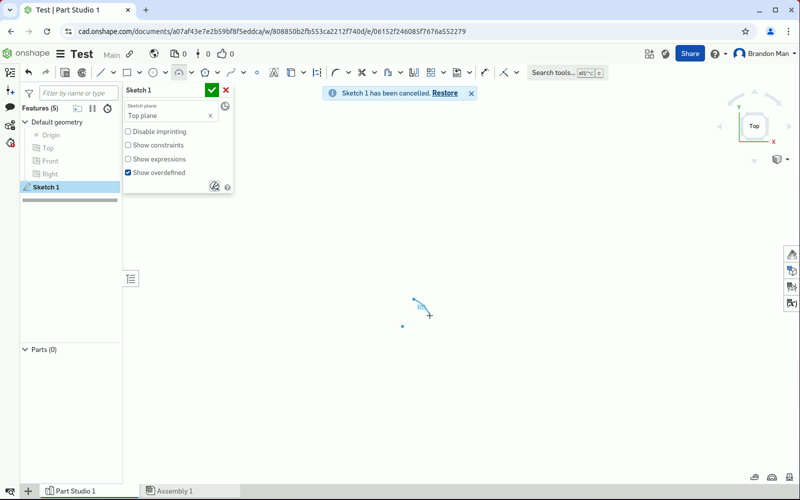
scroll(-6)
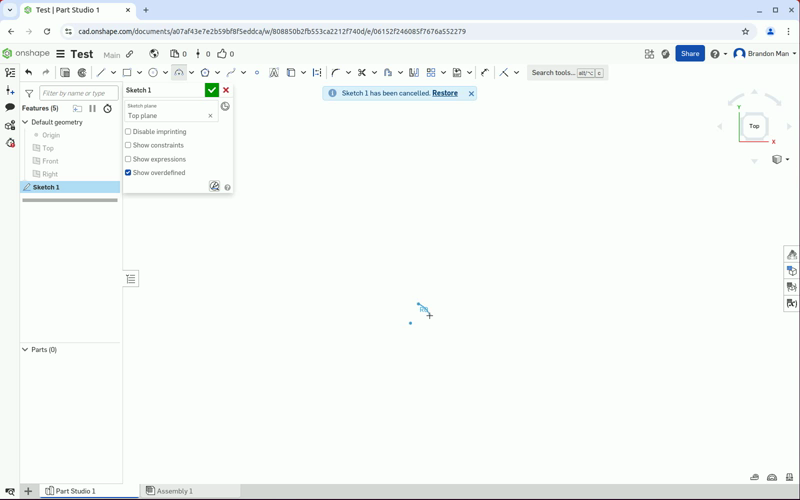
scroll(-6)
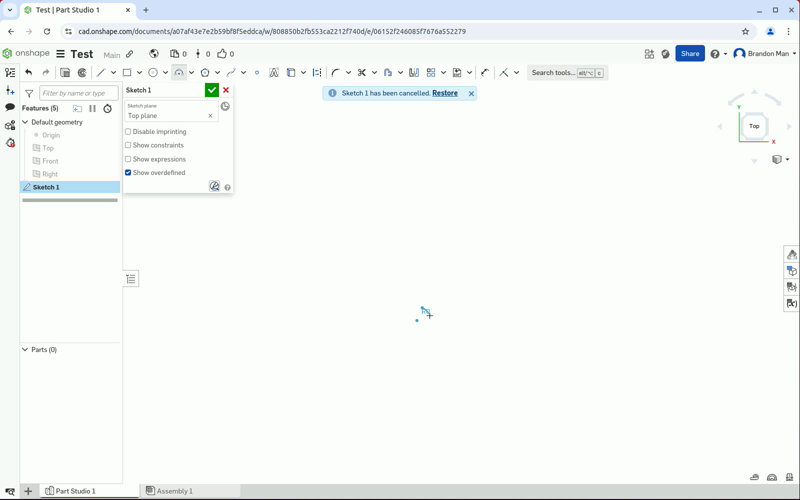
scroll(-6)
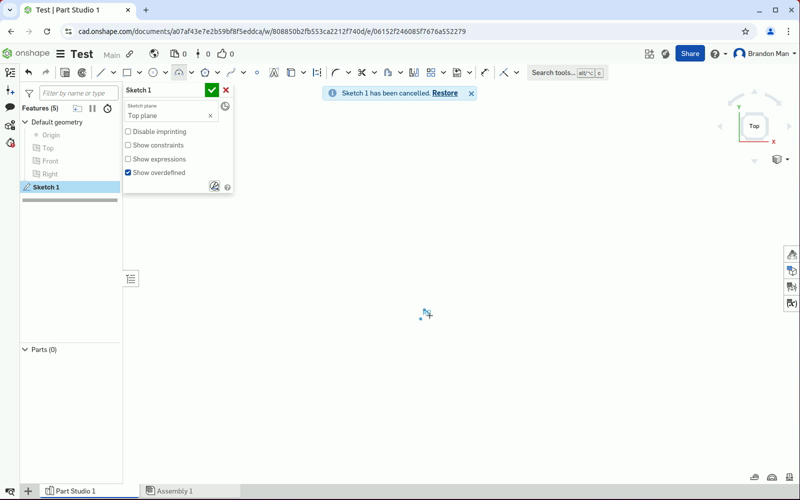
scroll(-6)
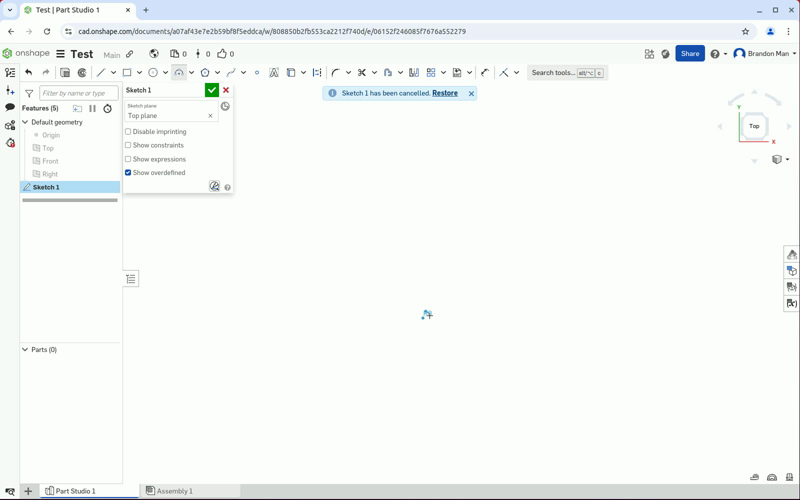
scroll(-6)
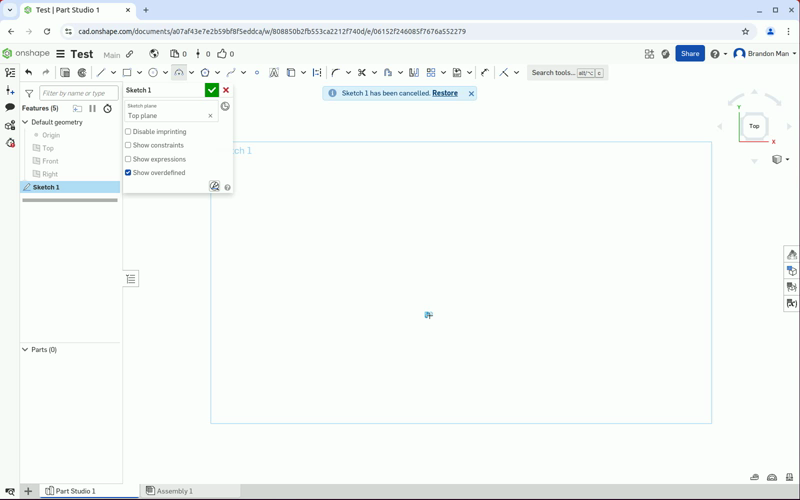
mouse_move(428, 314)
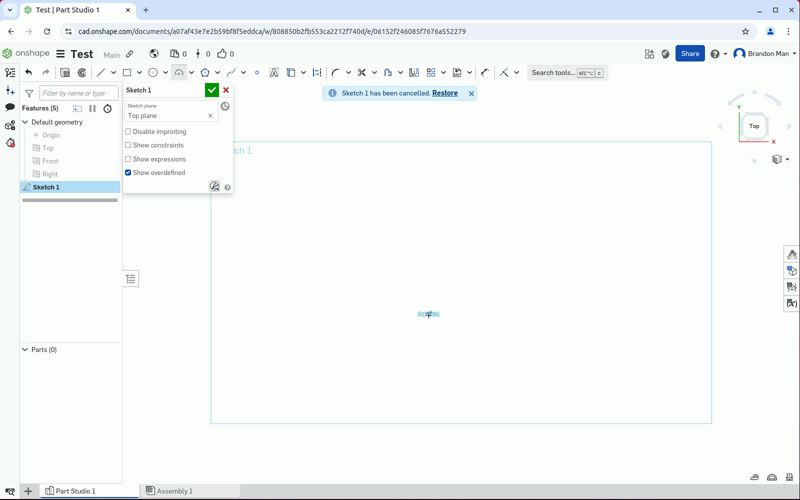
scroll(6)
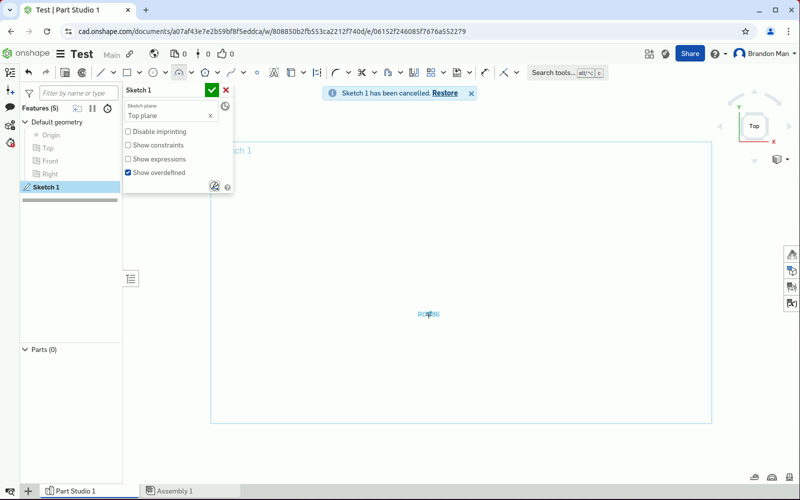
scroll(6)
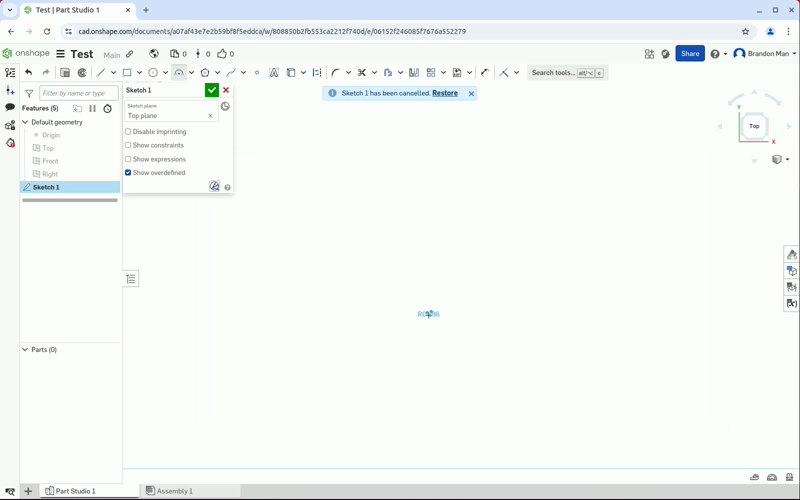
scroll(6)
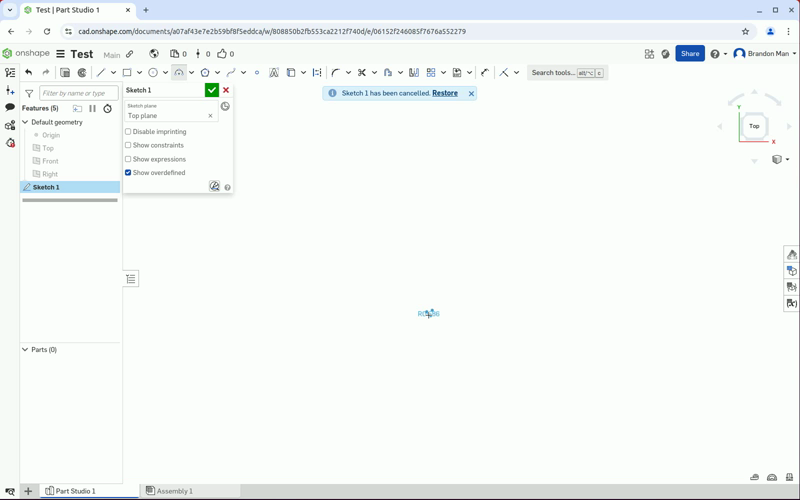
scroll(6)
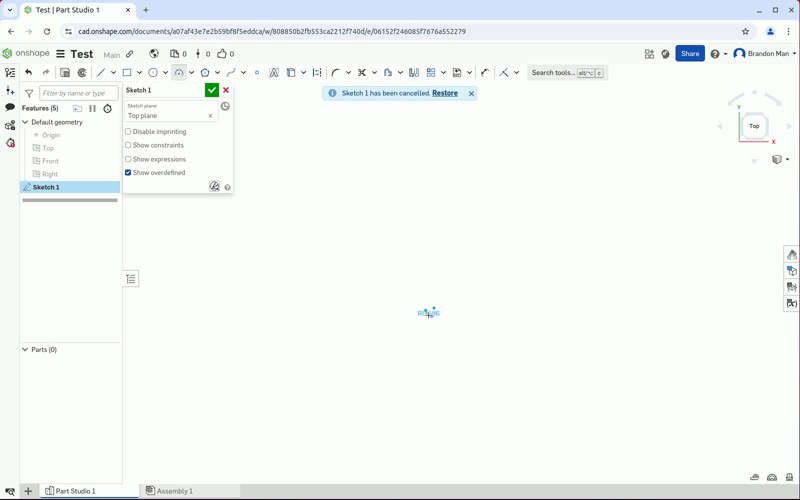
scroll(6)
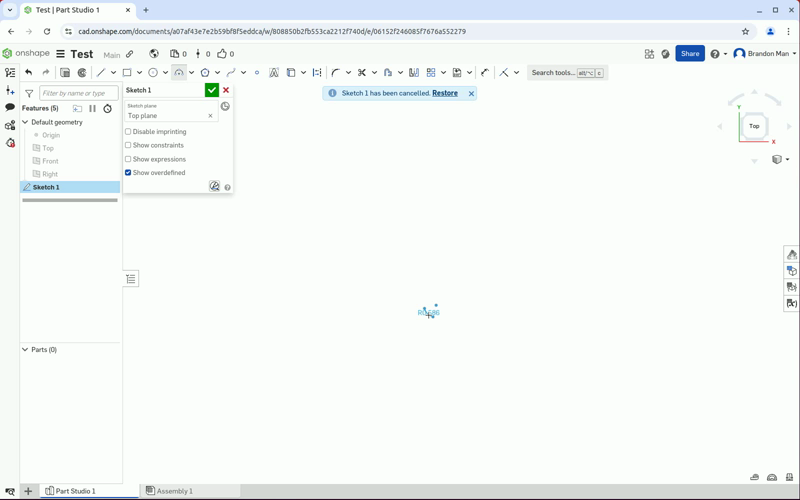
scroll(6)
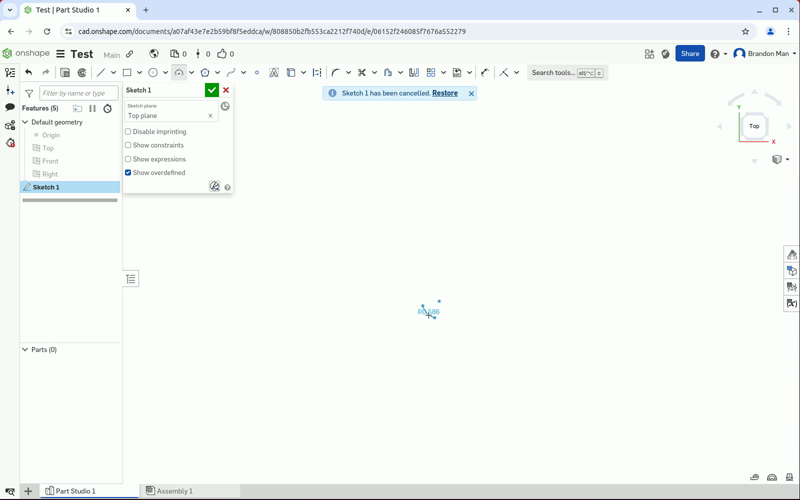
scroll(6)
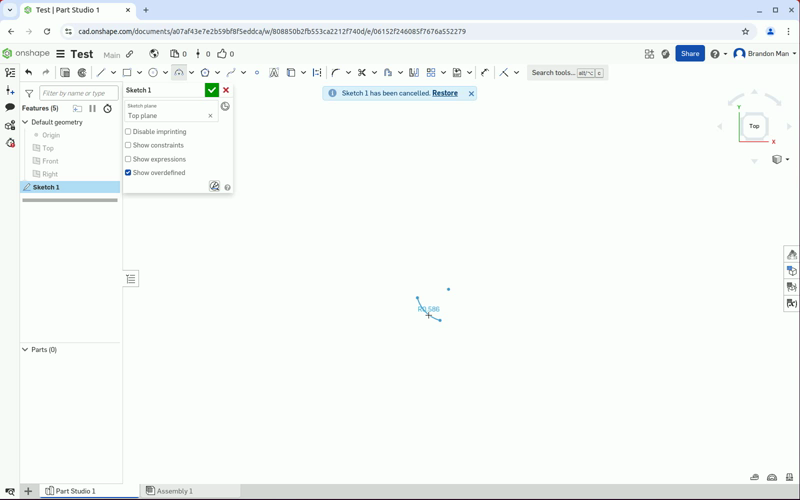
click(428, 314)
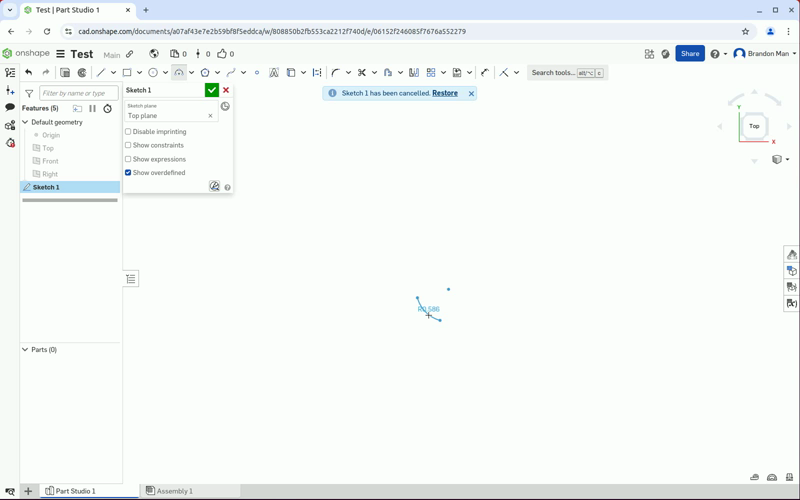
scroll(-6)
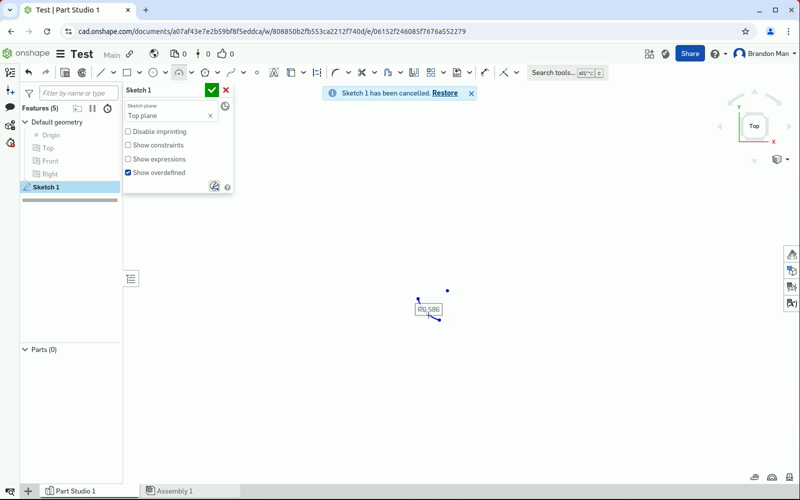
scroll(-6)
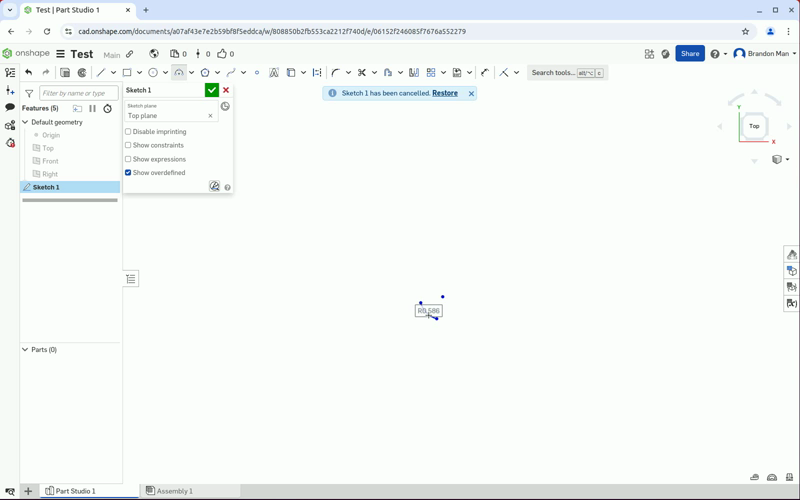
scroll(-6)
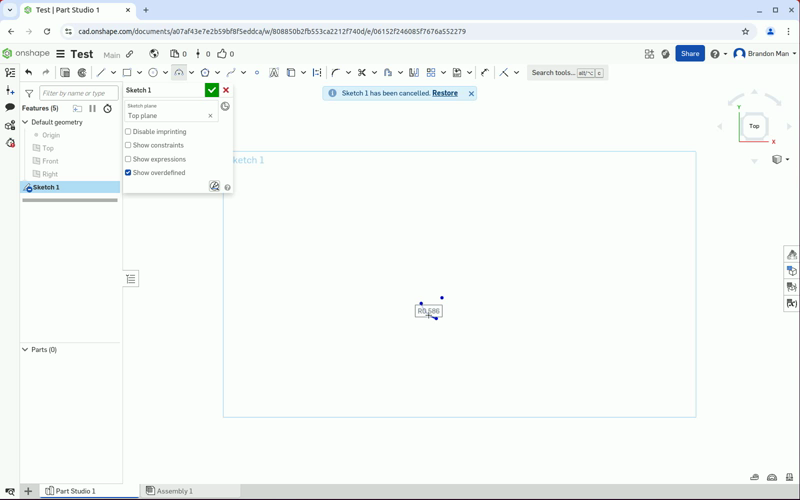
scroll(-6)
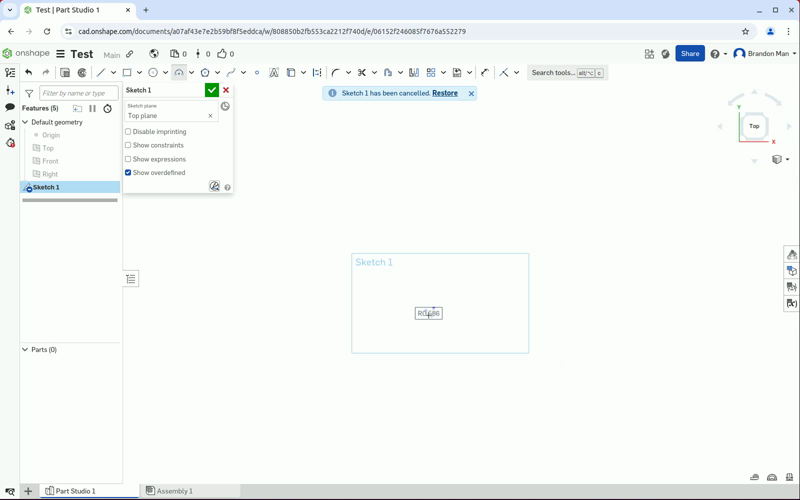
scroll(-6)
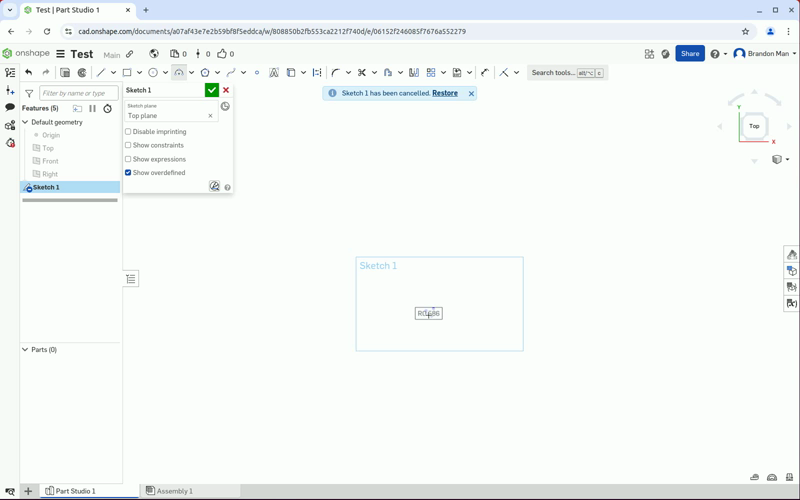
scroll(-6)
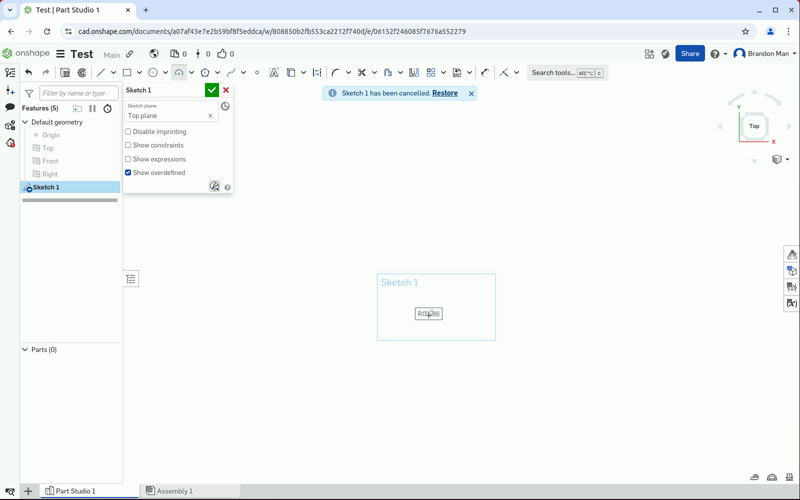
scroll(-6)
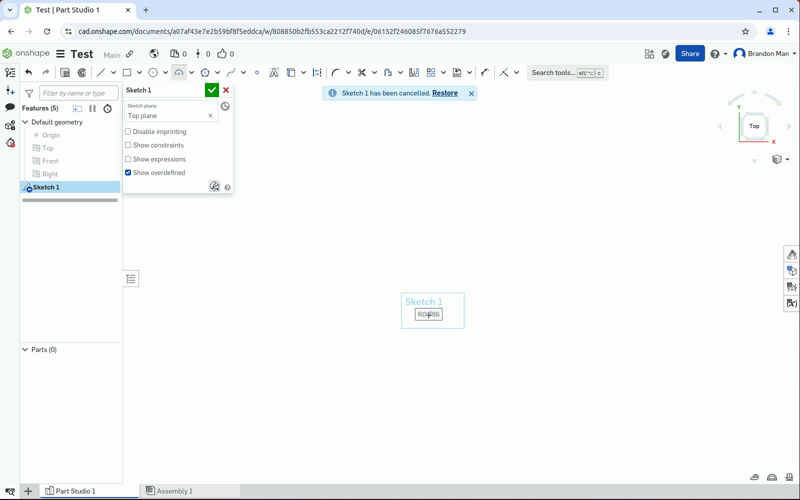
key_up(shift)
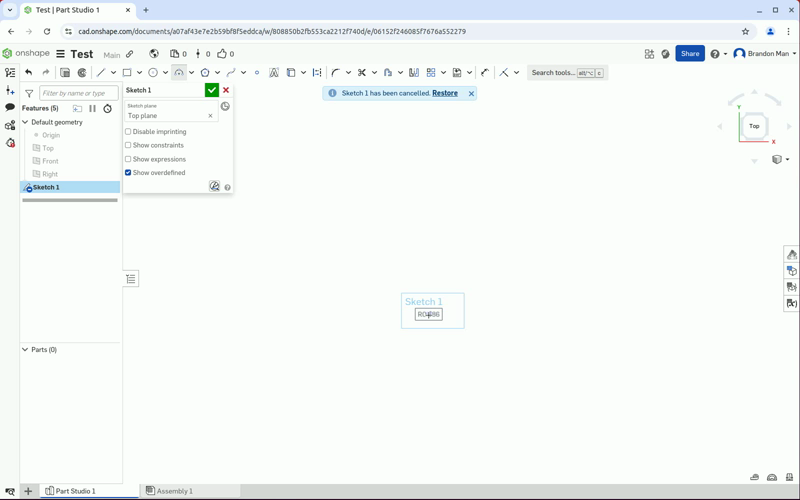
key(esc)
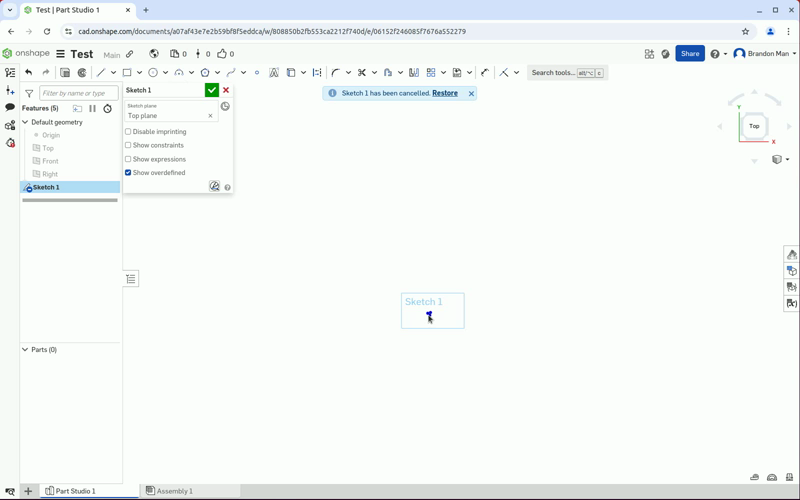
key(l)
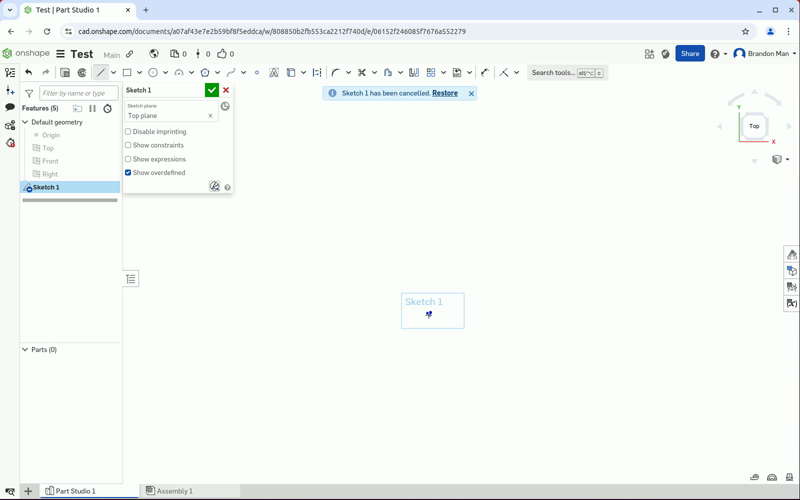
mouse_move(429, 315)
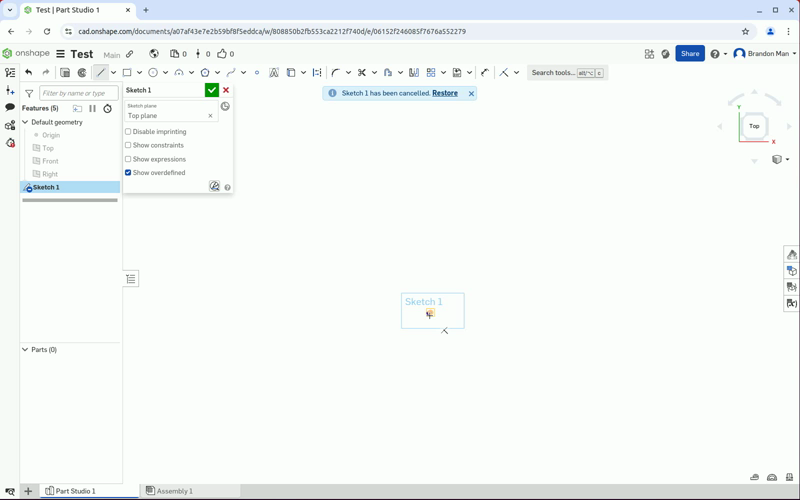
scroll(6)
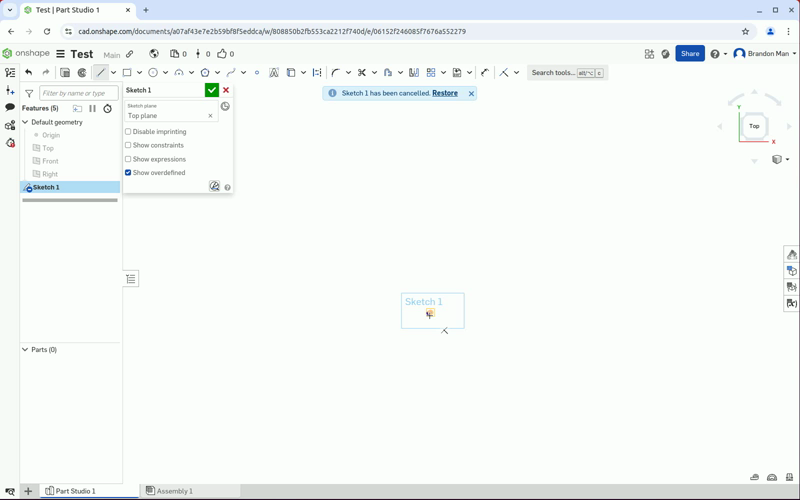
scroll(6)
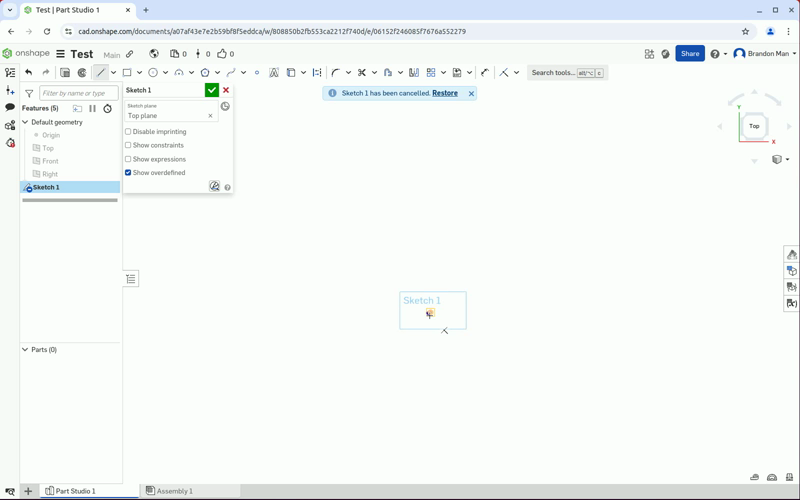
scroll(6)
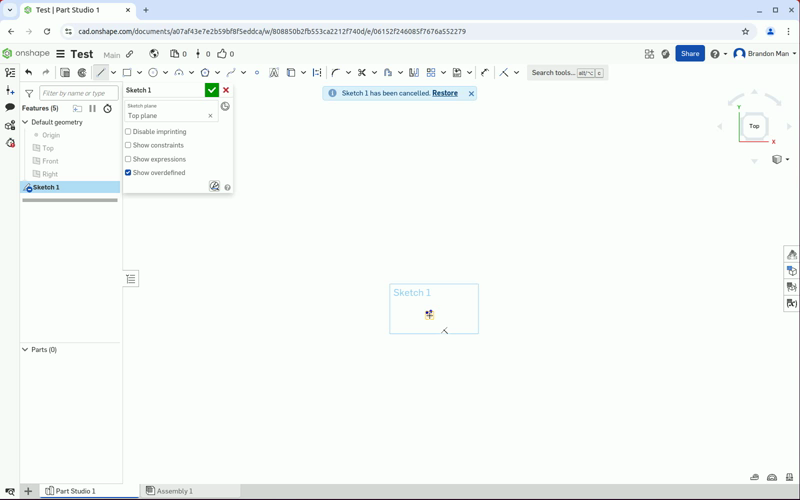
scroll(6)
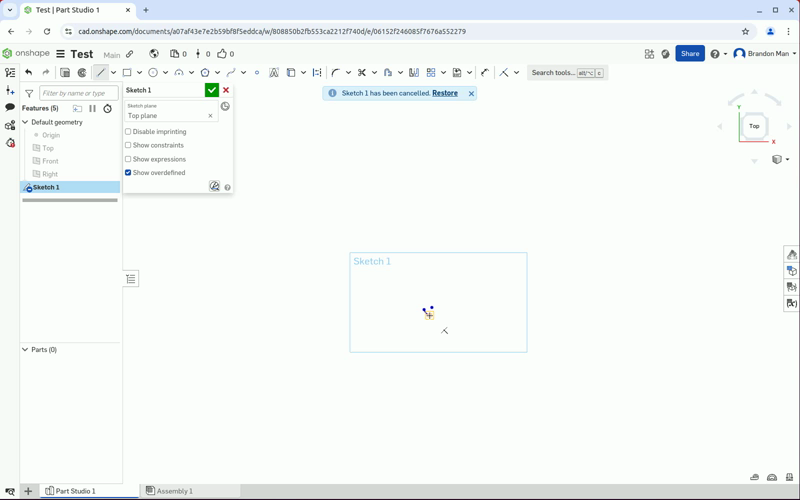
scroll(6)
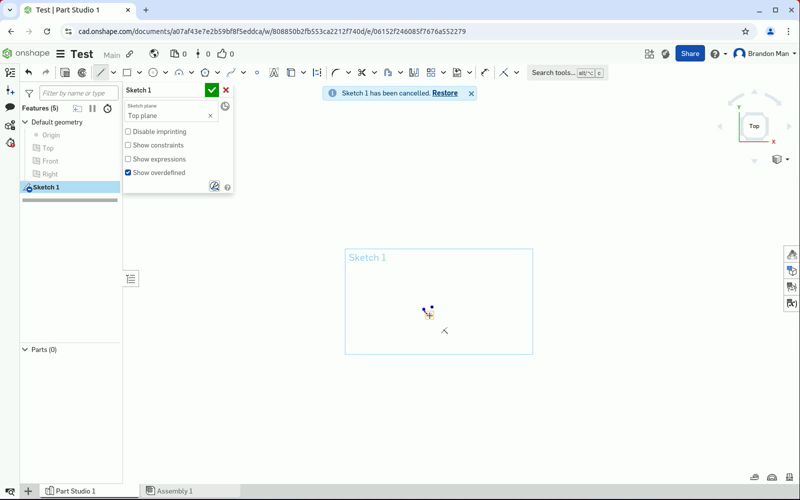
scroll(6)
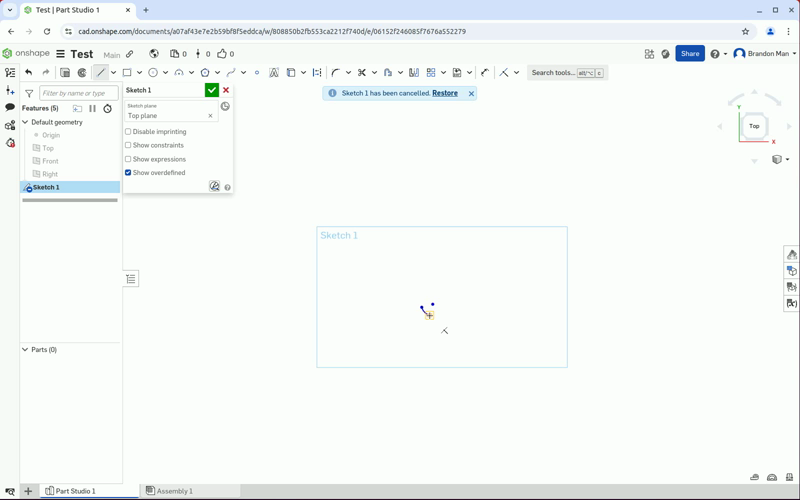
scroll(6)
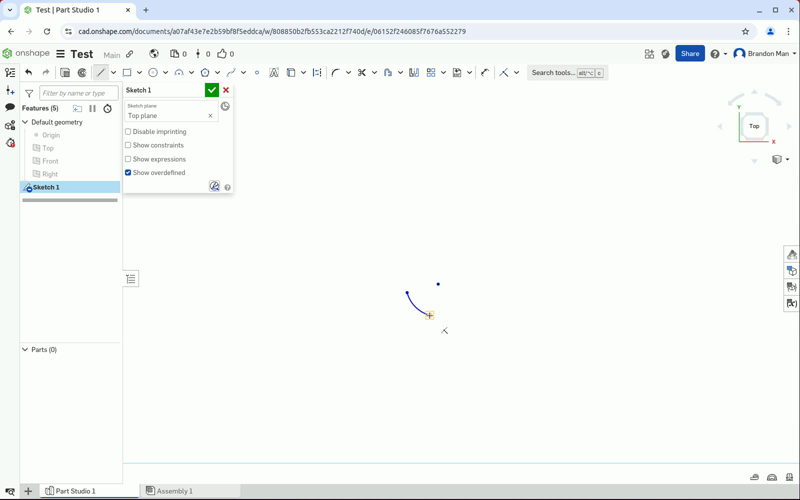
click(429, 315)
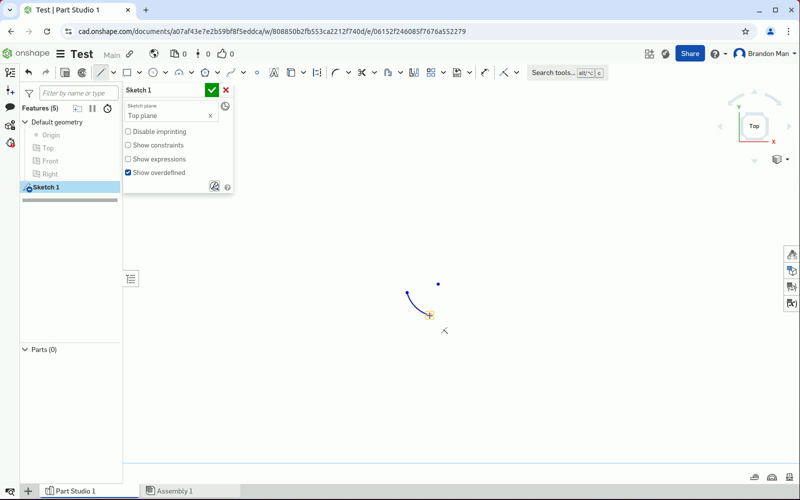
scroll(-6)
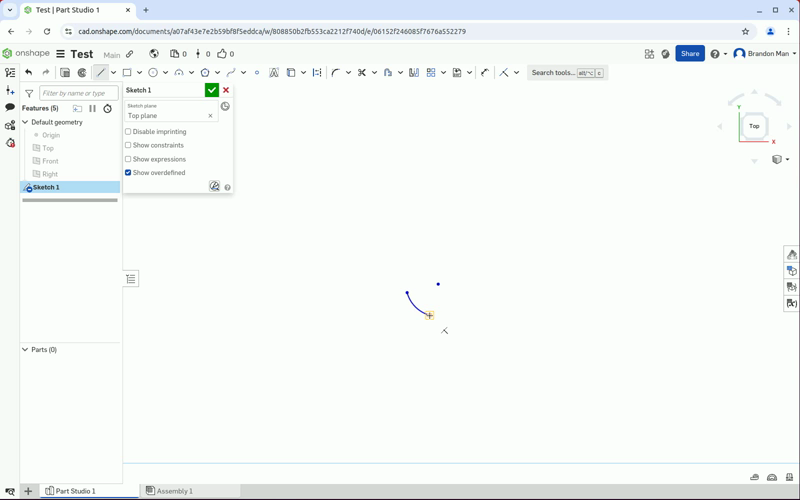
scroll(-6)
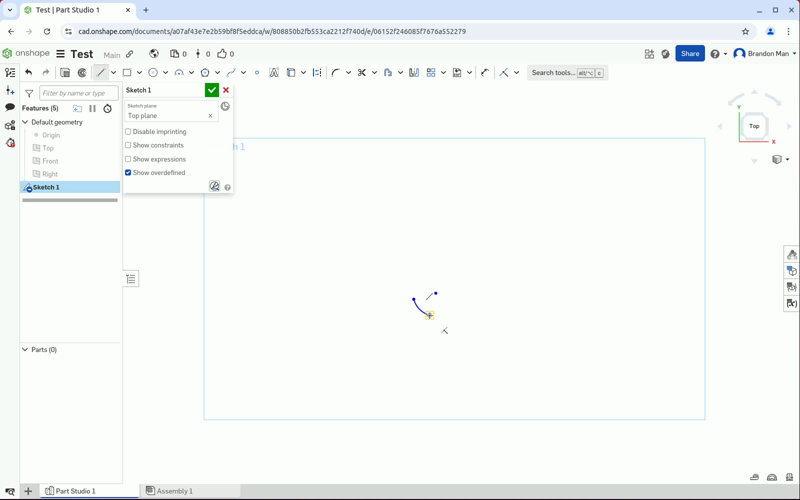
scroll(-6)
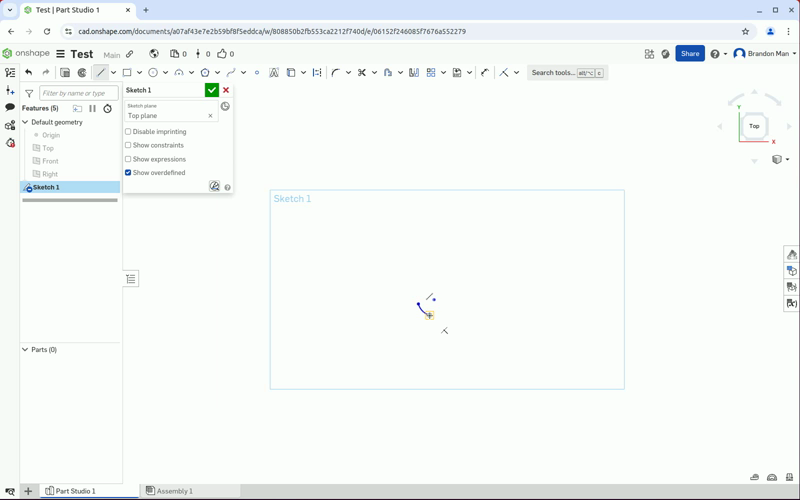
scroll(-6)
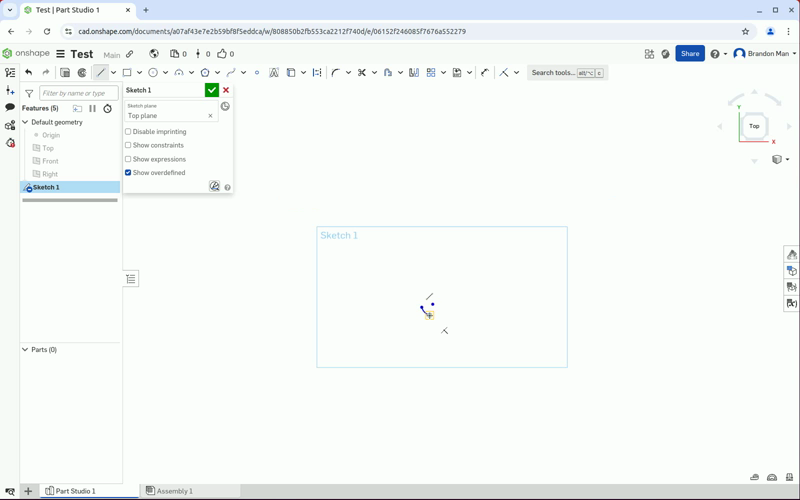
scroll(-6)
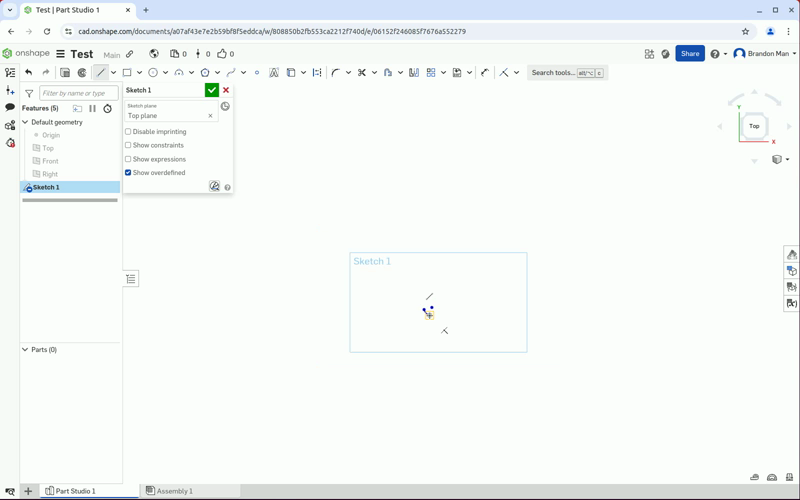
scroll(-6)
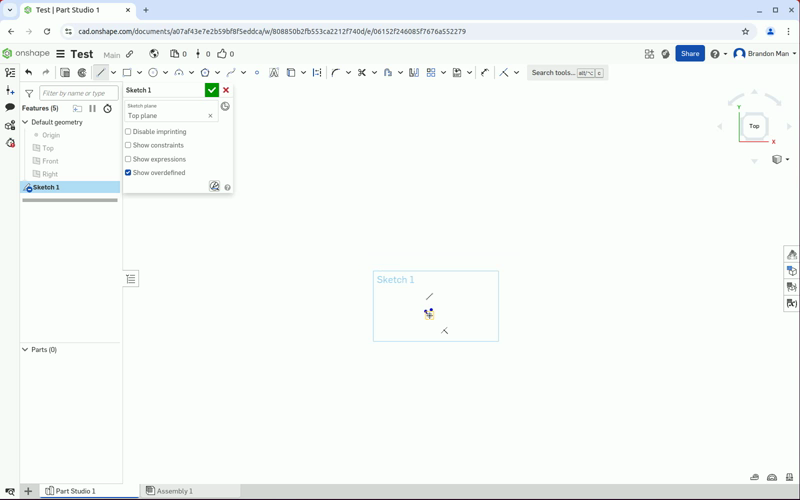
scroll(-6)
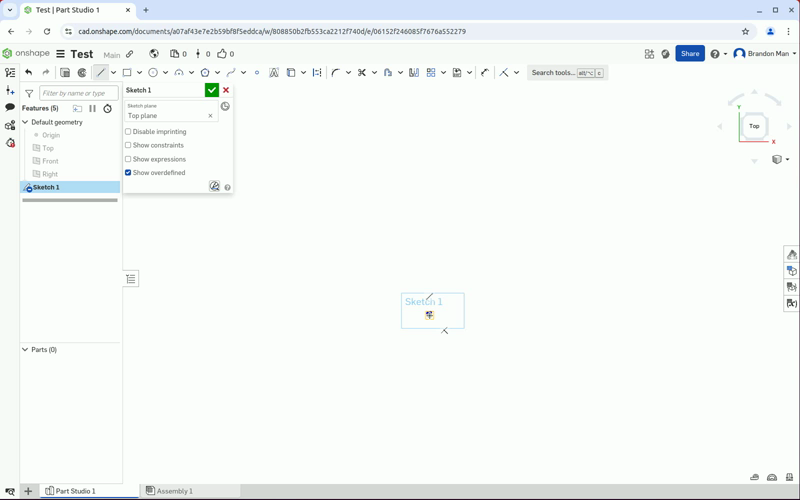
key_down(shift)
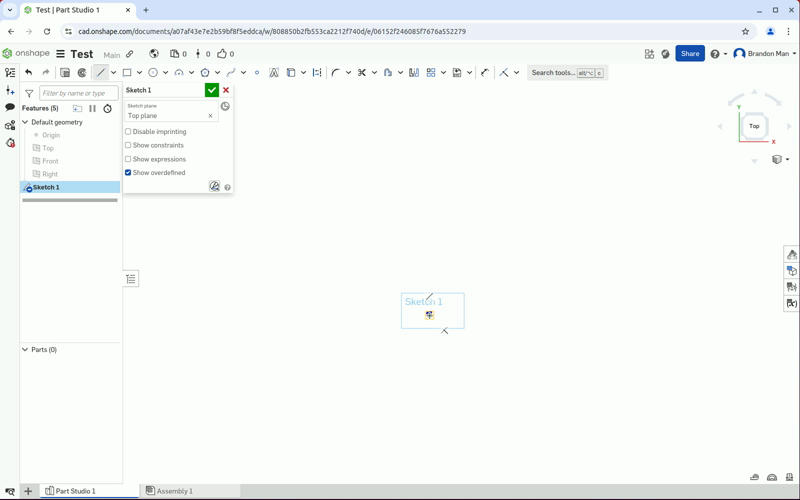
mouse_move(490, 315)
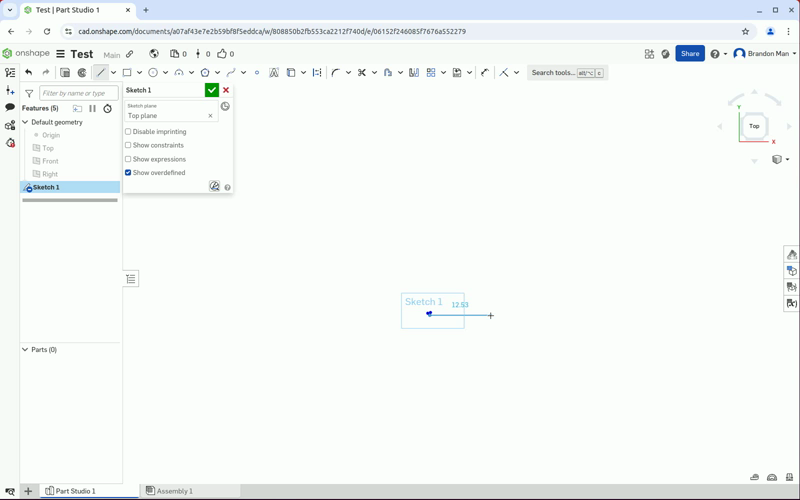
click(490, 315)
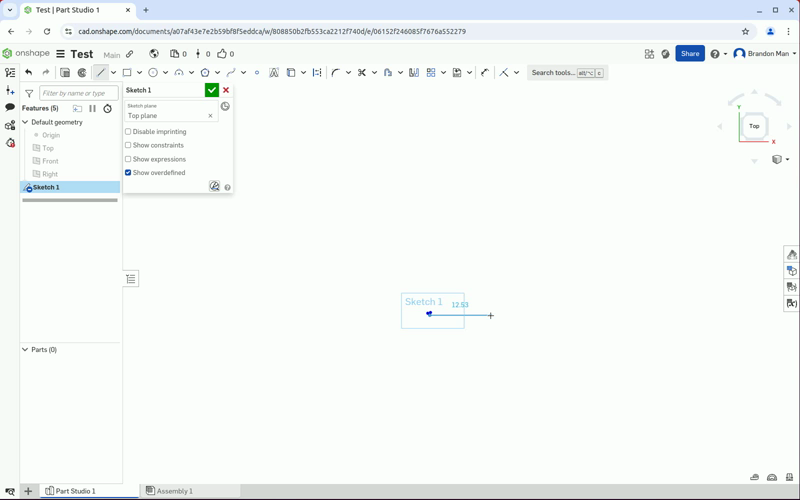
key_up(shift)
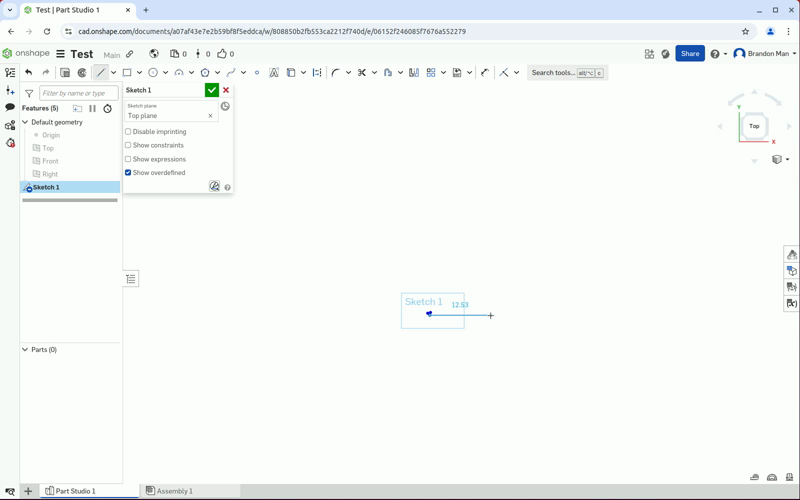
key(esc)
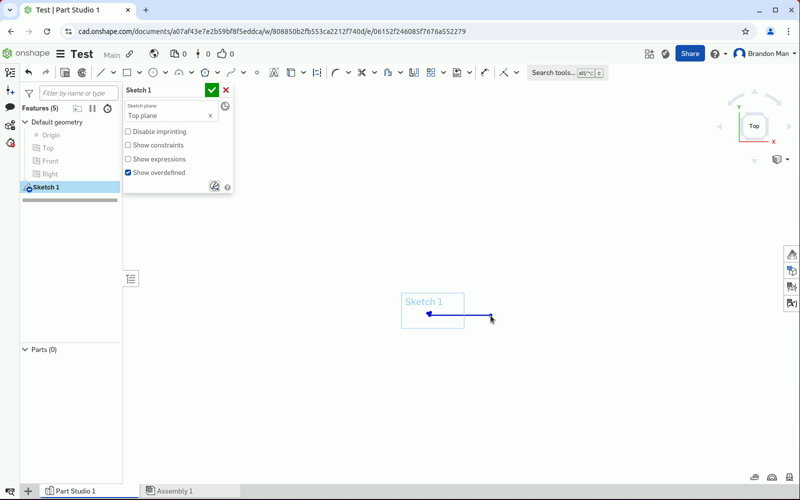
key(a)
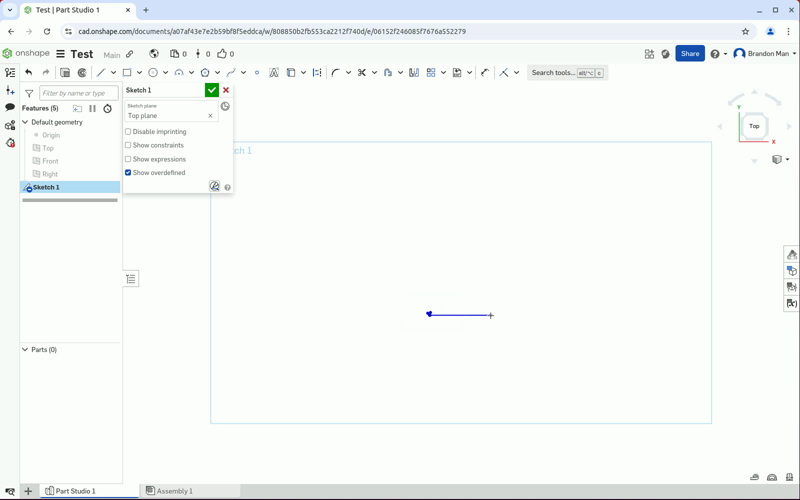
mouse_move(490, 315)
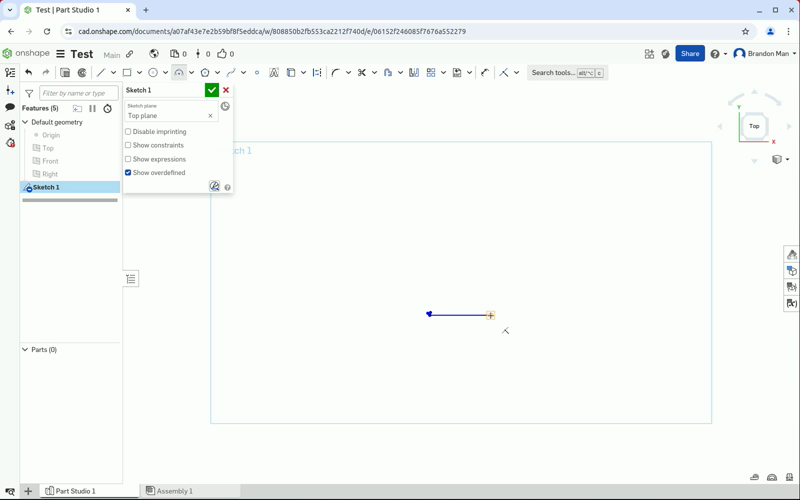
click(490, 315)
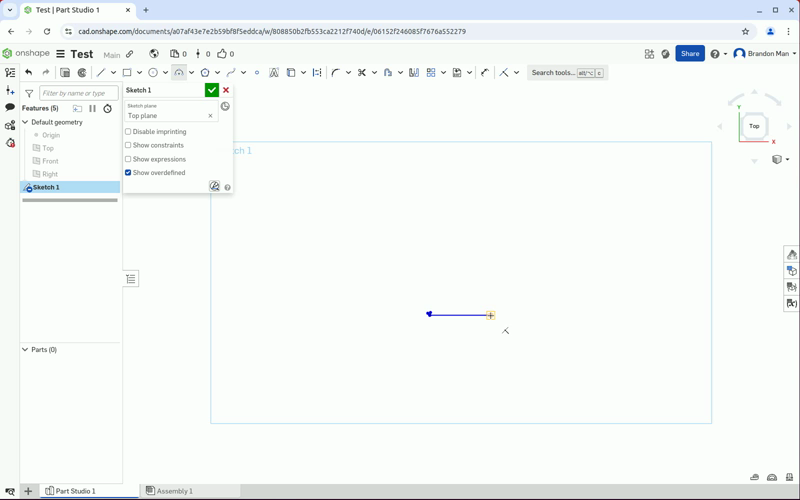
key_down(shift)
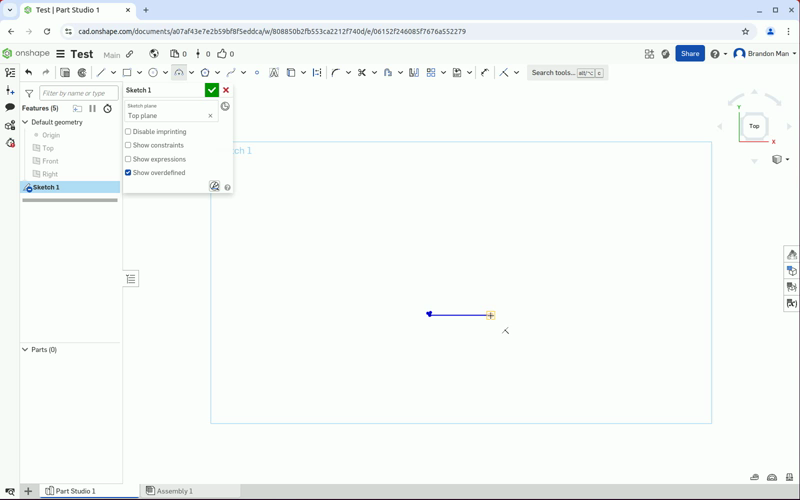
mouse_move(492, 313)
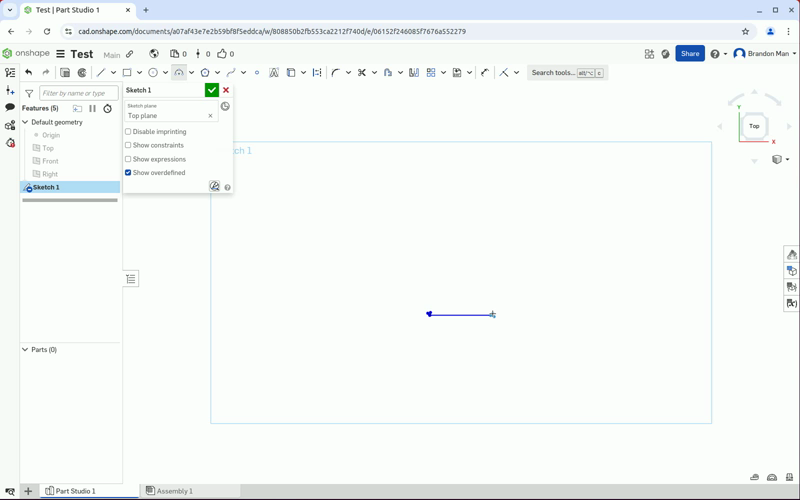
scroll(6)
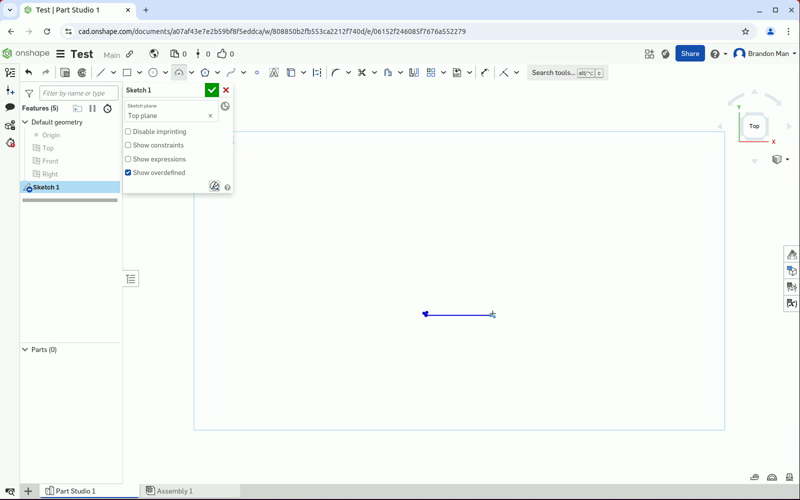
scroll(6)
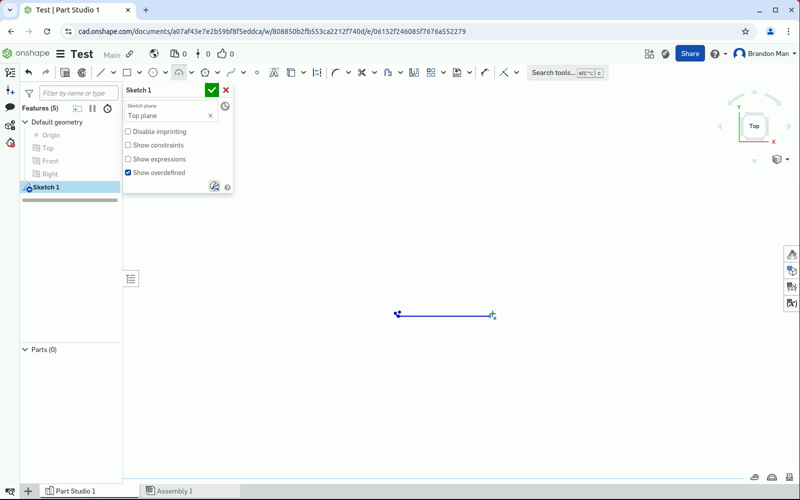
scroll(6)
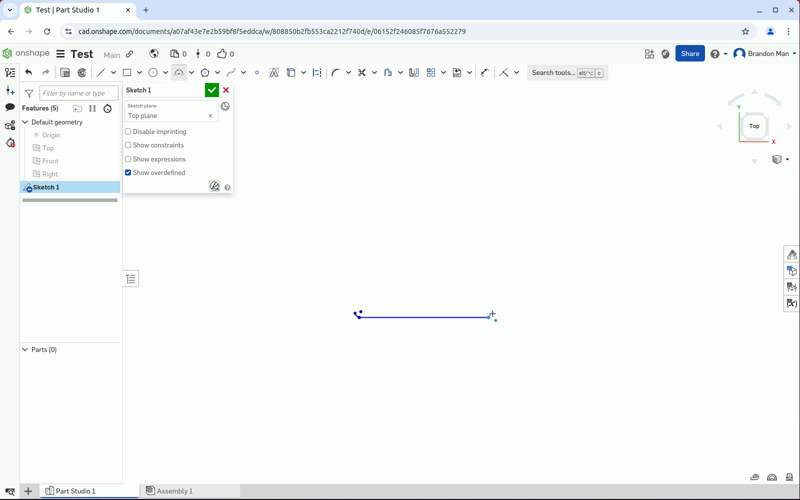
scroll(6)
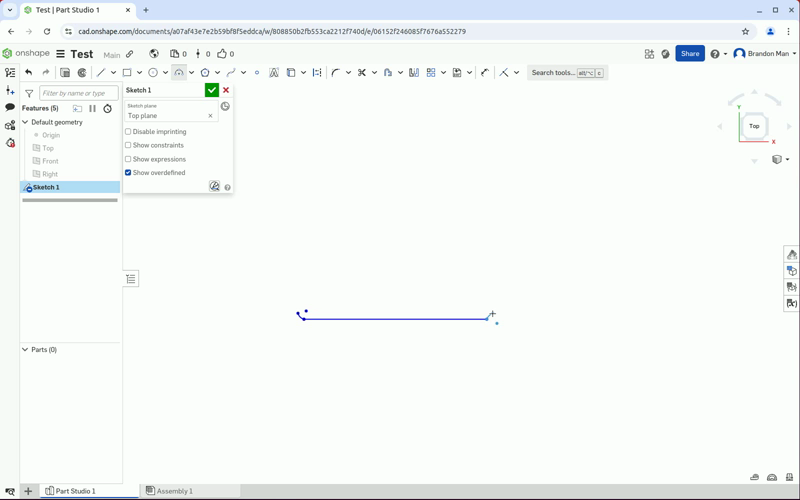
scroll(6)
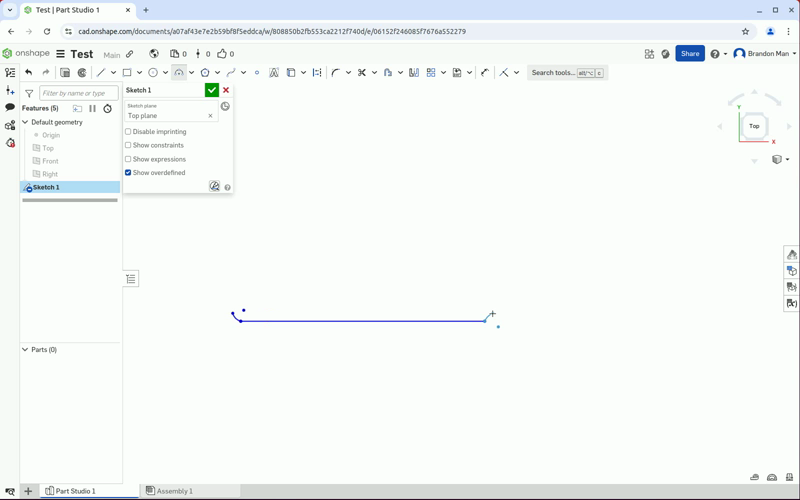
scroll(6)
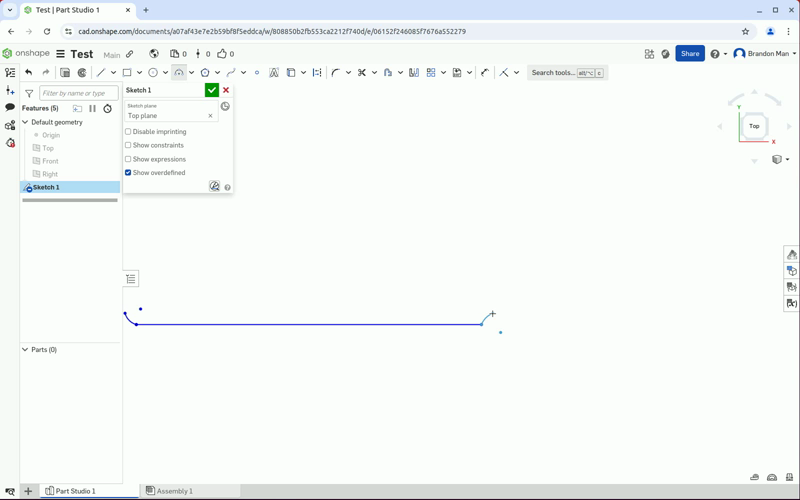
scroll(6)
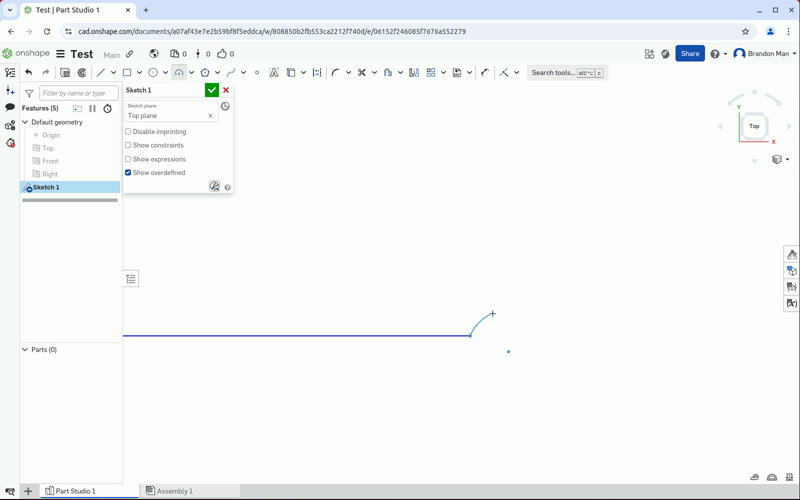
click(492, 313)
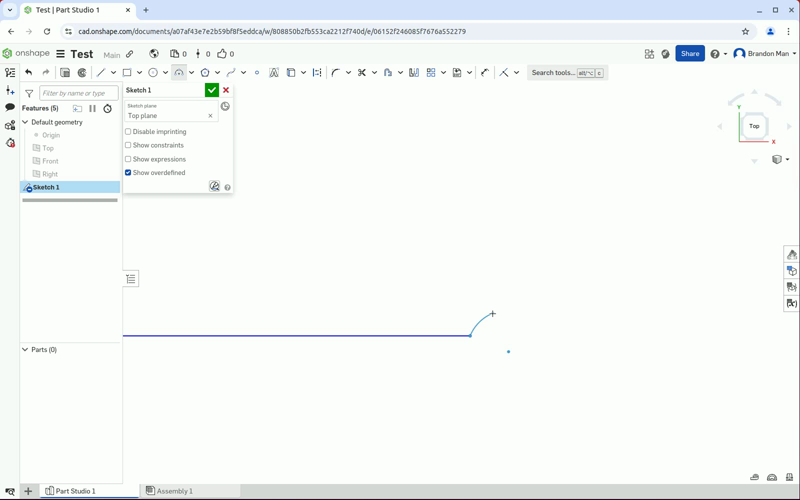
scroll(-6)
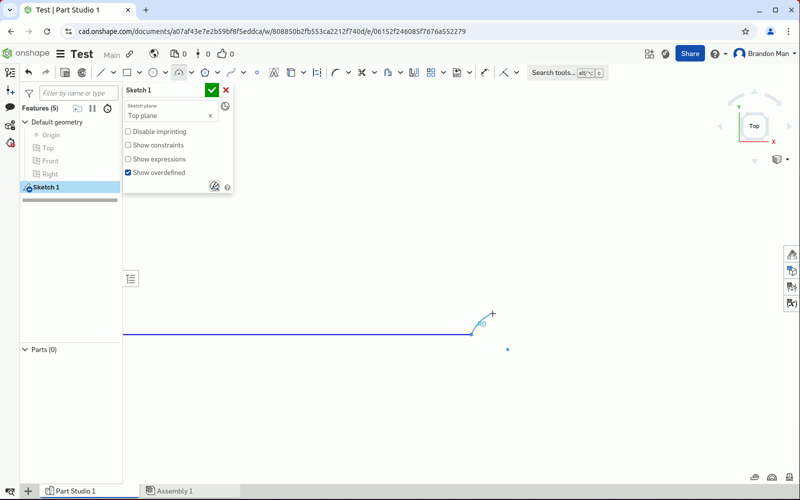
scroll(-6)
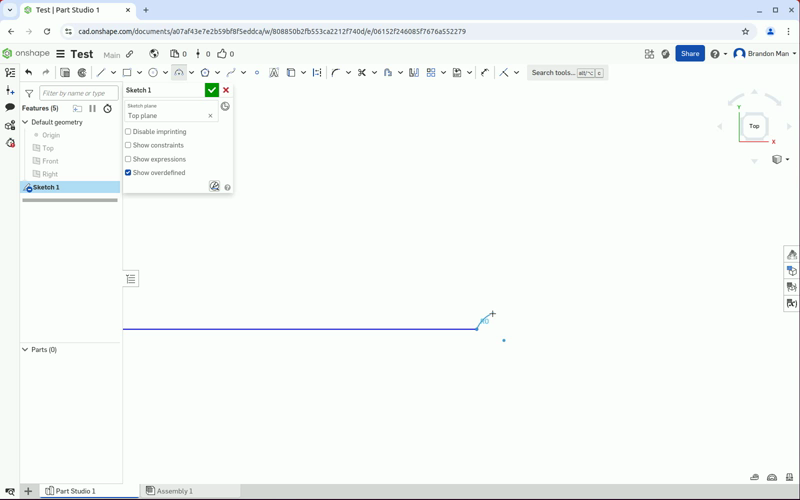
scroll(-6)
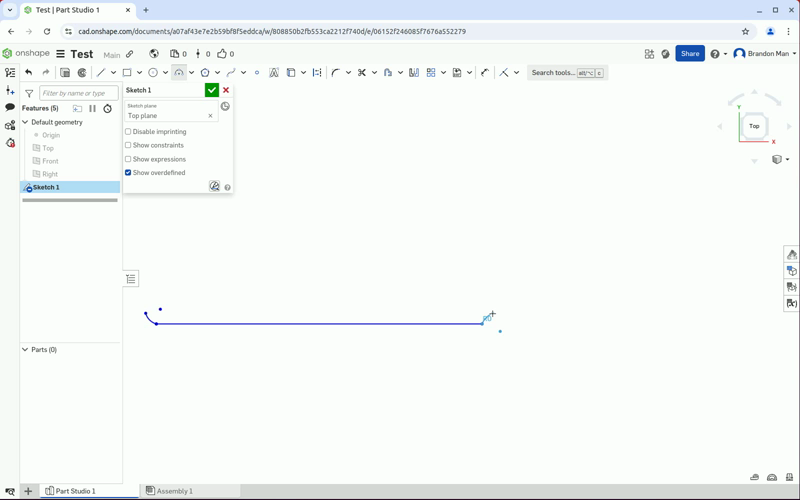
scroll(-6)
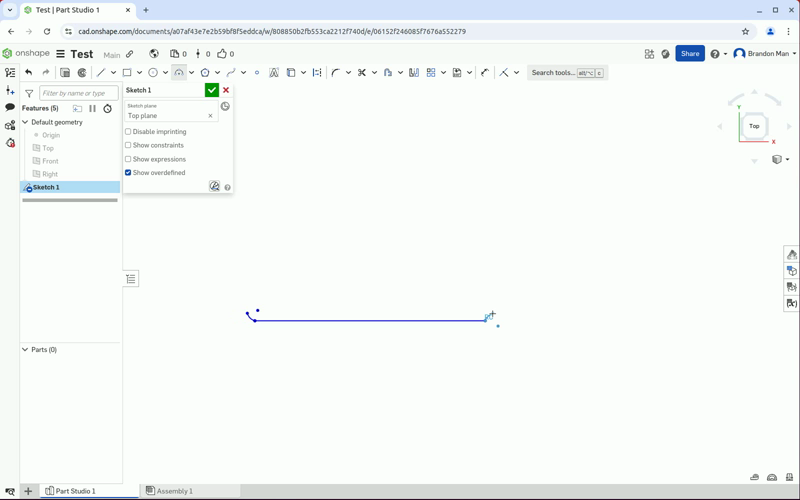
scroll(-6)
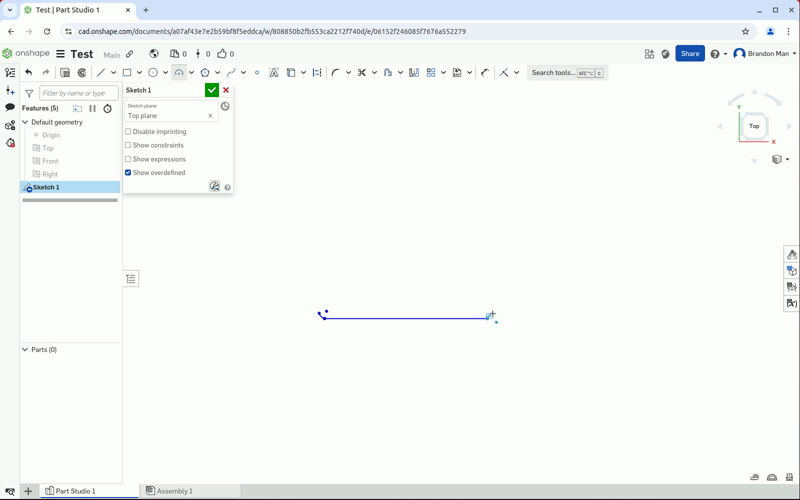
scroll(-6)
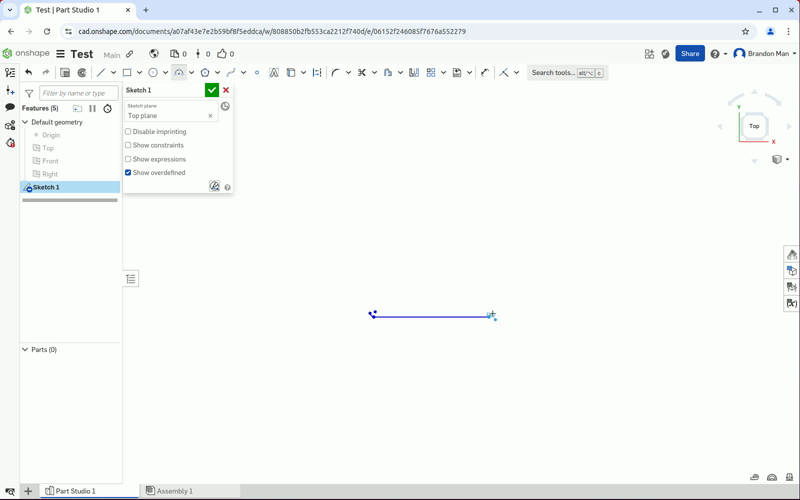
scroll(-6)
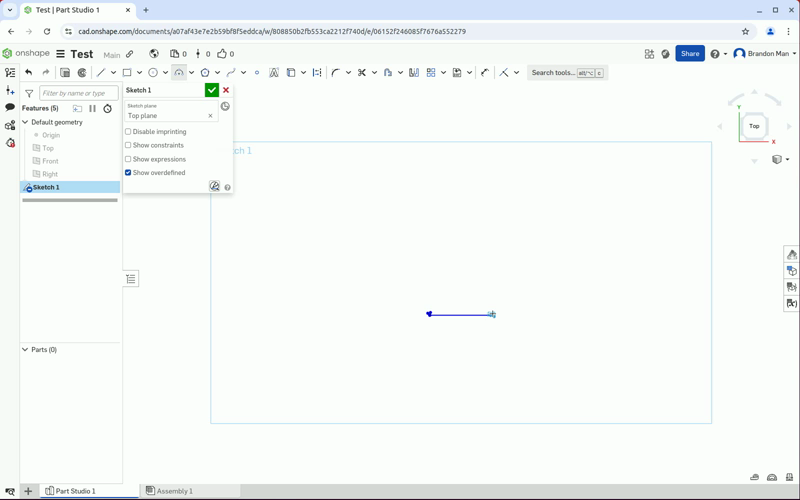
mouse_move(492, 314)
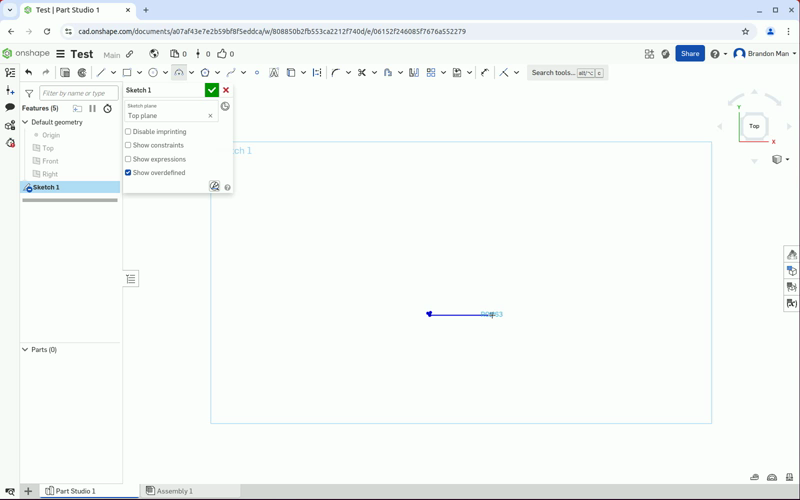
scroll(6)
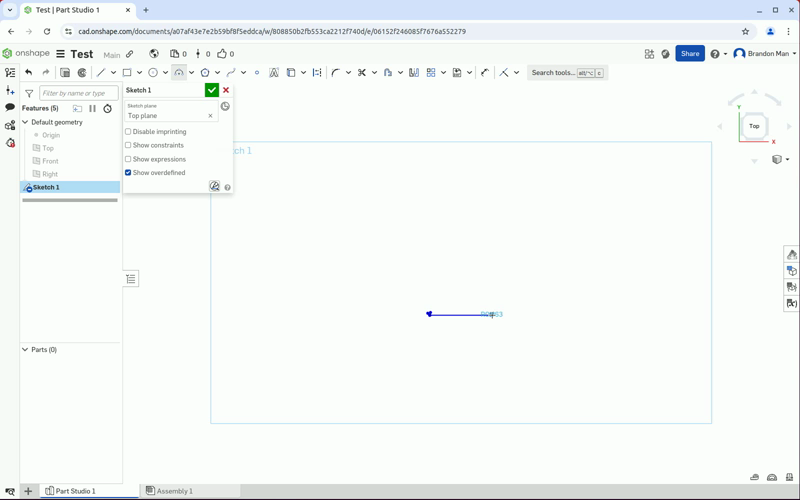
scroll(6)
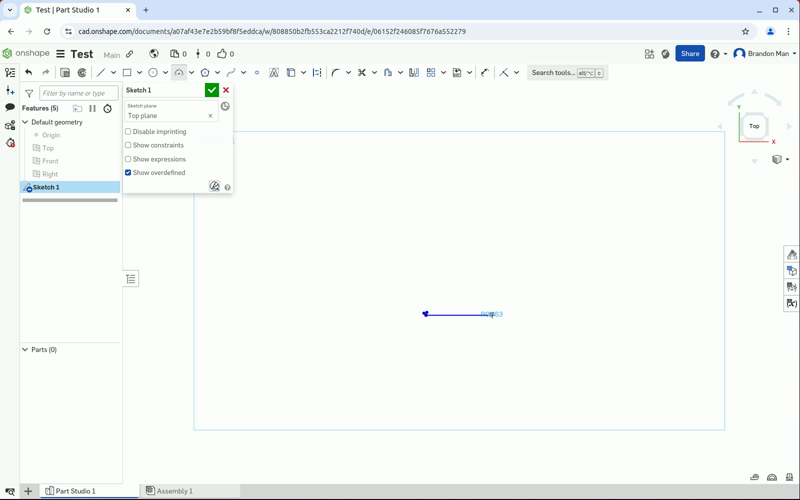
scroll(6)
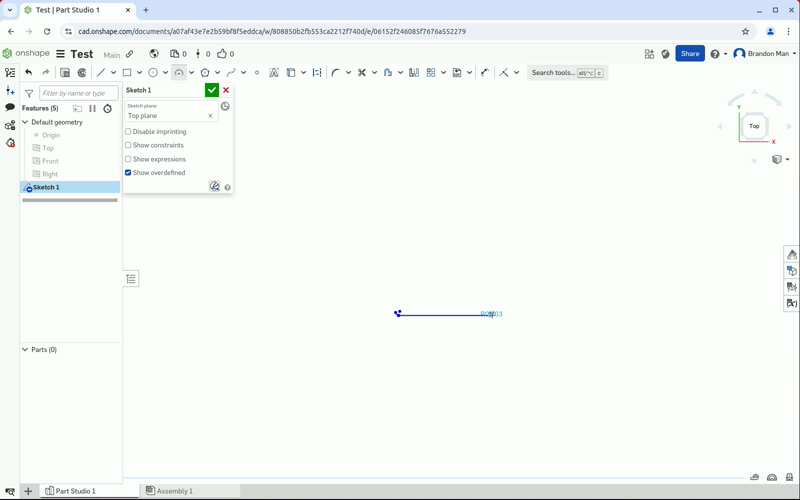
scroll(6)
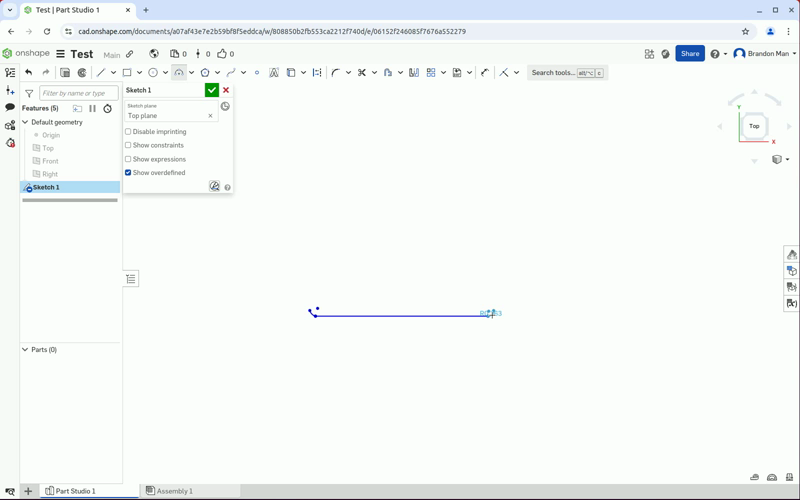
scroll(6)
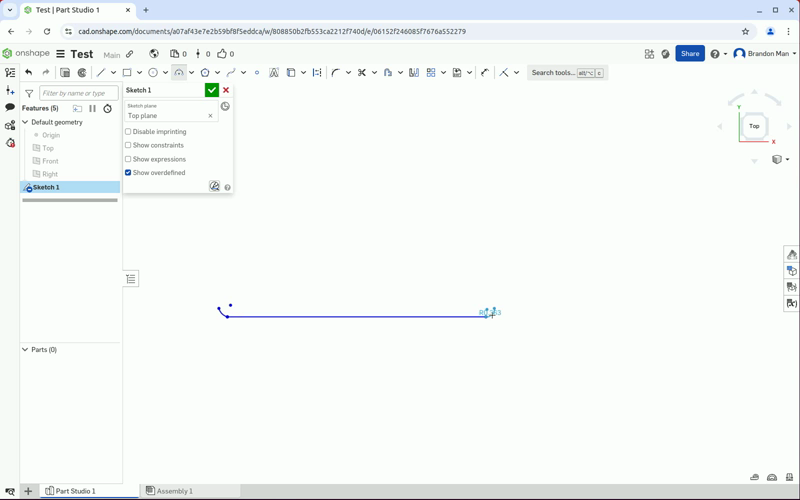
scroll(6)
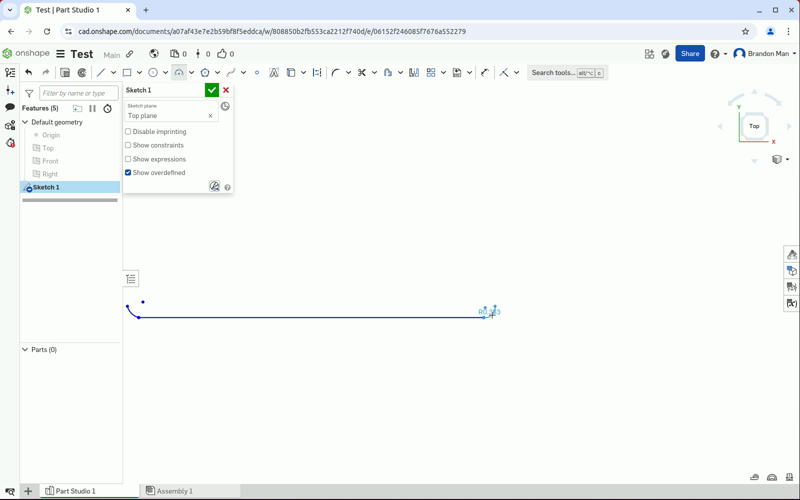
scroll(6)
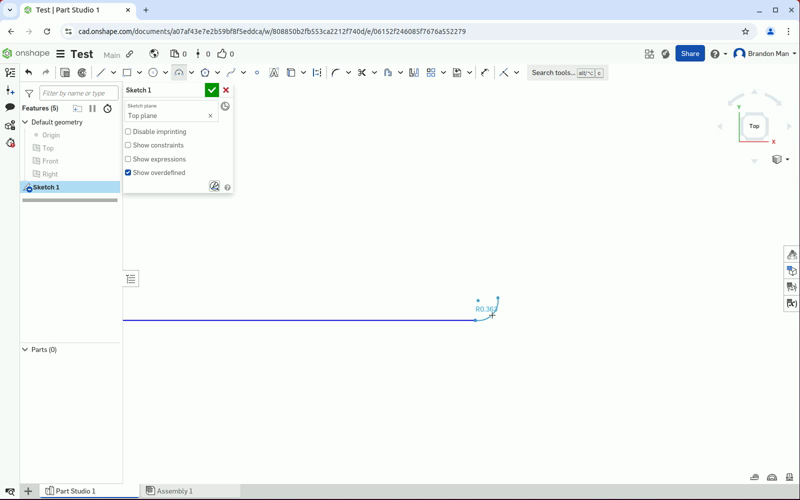
click(492, 314)
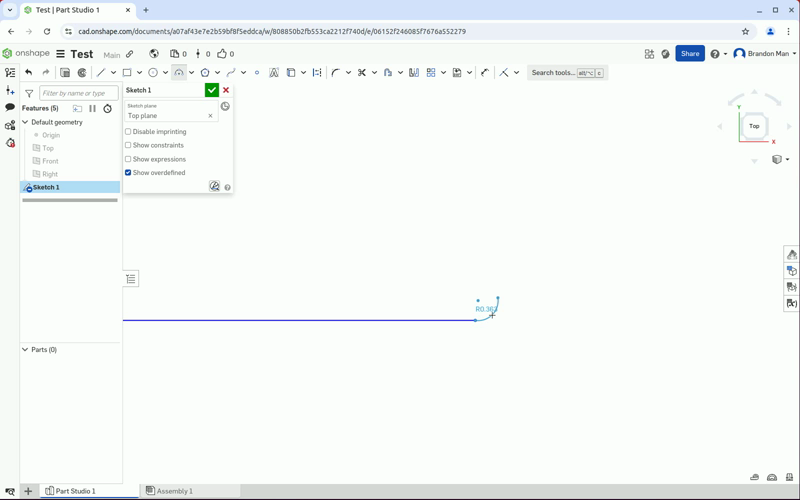
scroll(-6)
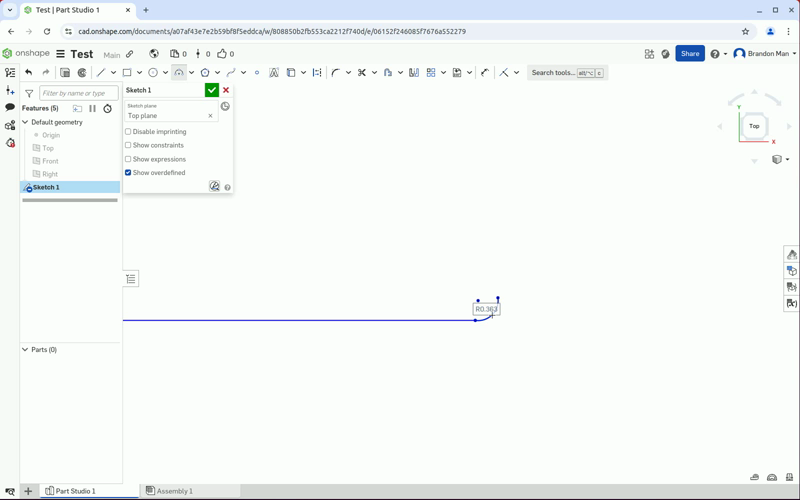
scroll(-6)
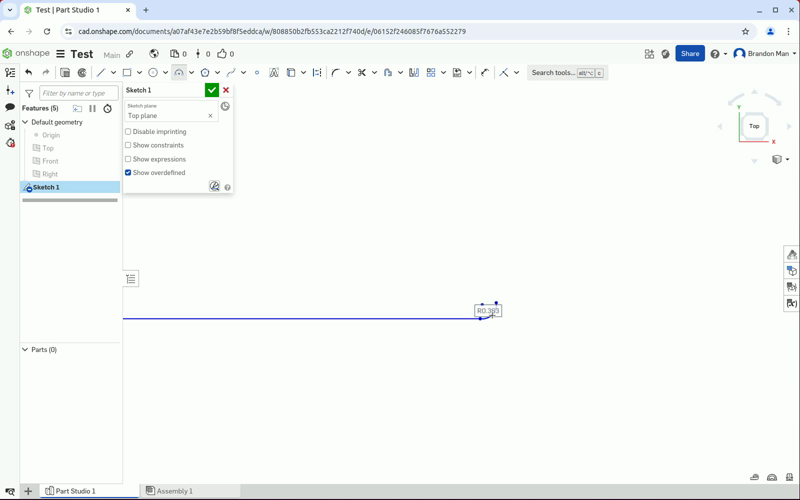
scroll(-6)
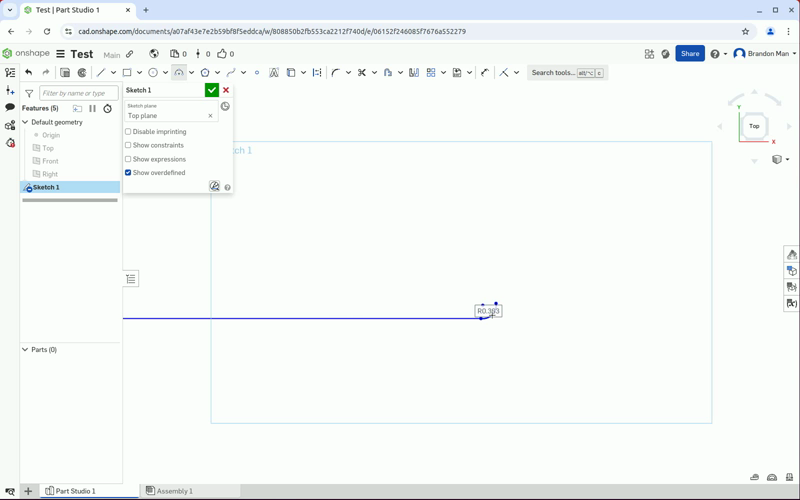
scroll(-6)
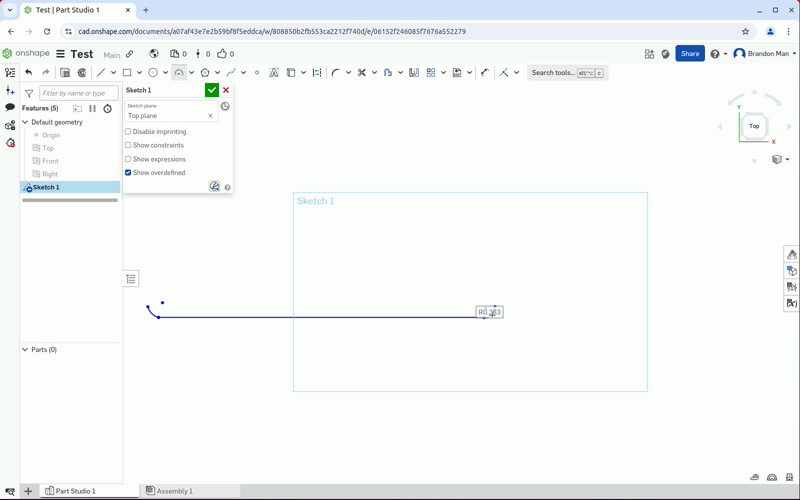
scroll(-6)
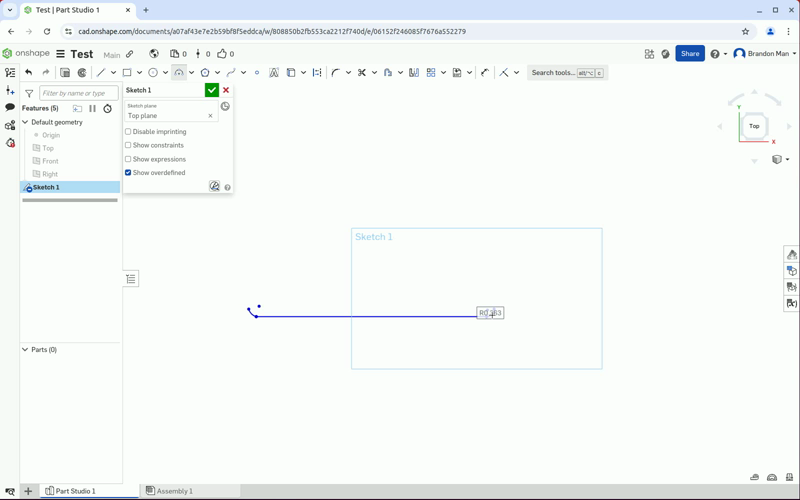
scroll(-6)
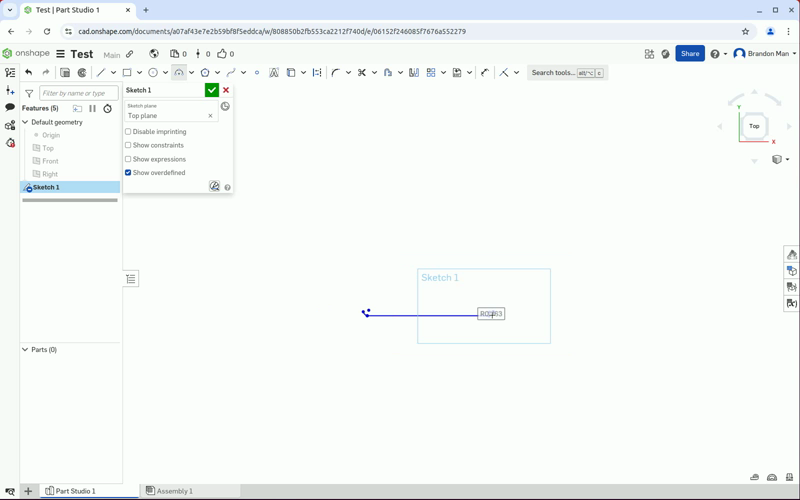
scroll(-6)
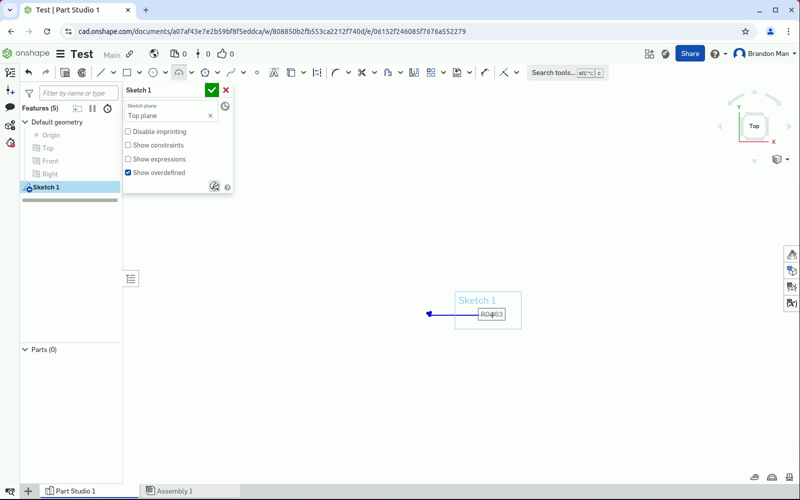
key_up(shift)
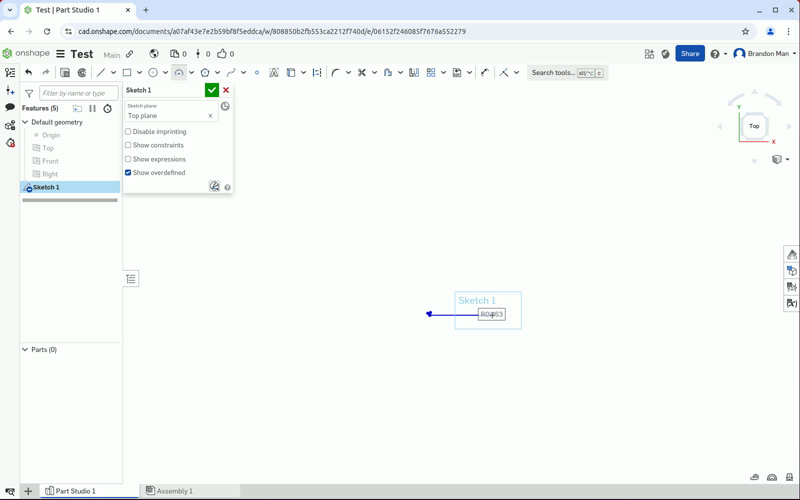
key(esc)
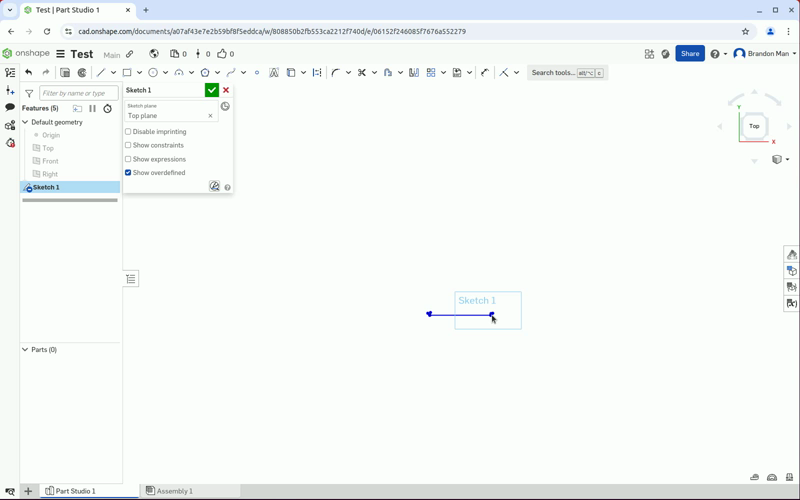
key(l)
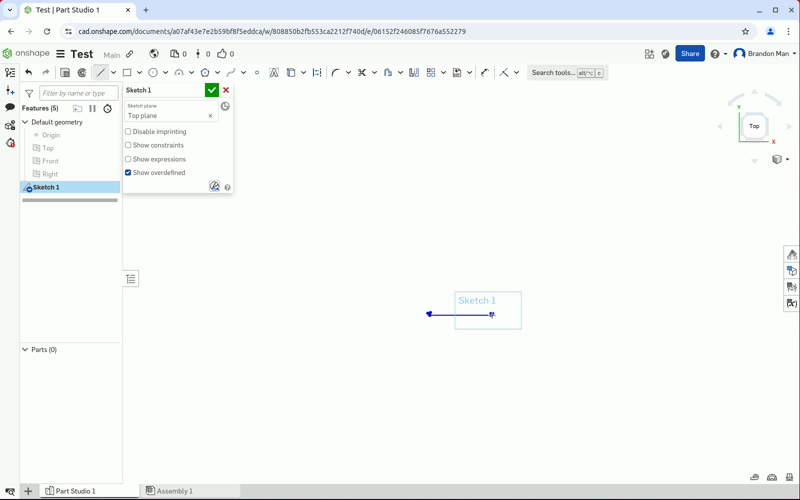
mouse_move(492, 313)
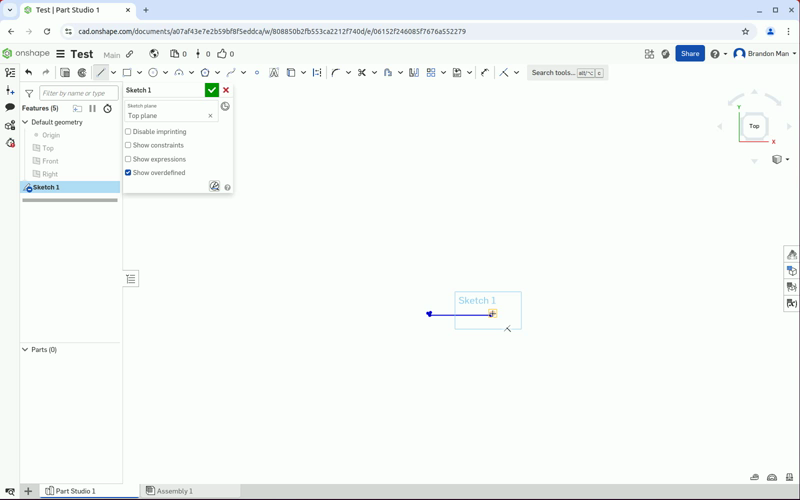
scroll(6)
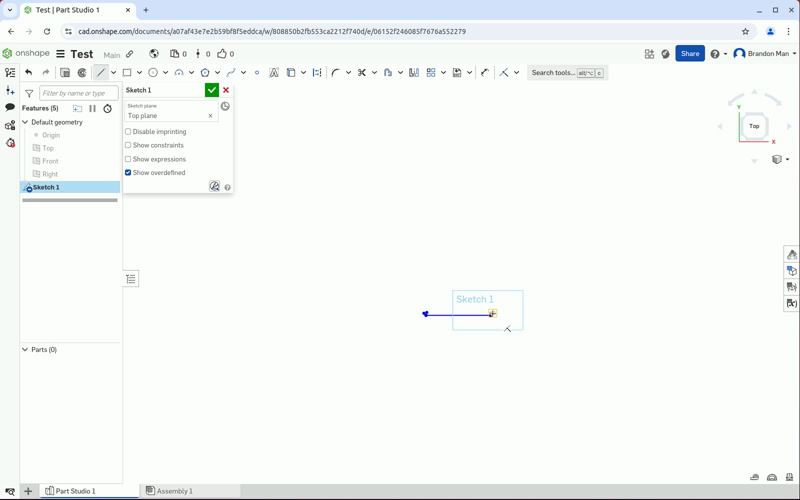
scroll(6)
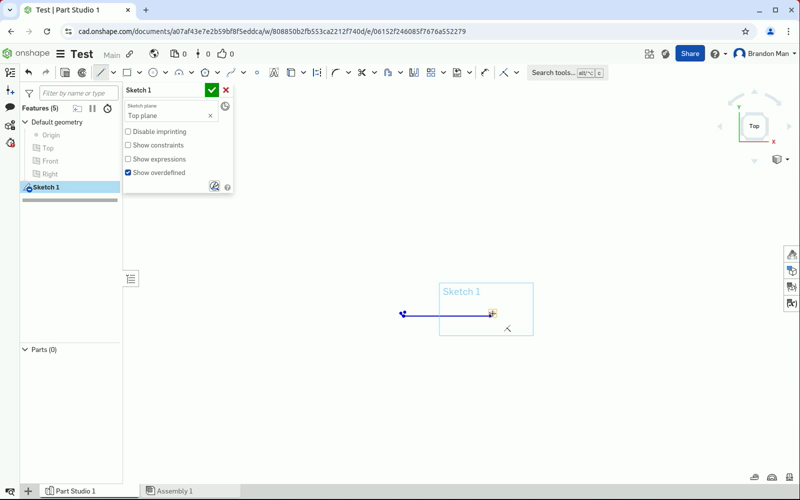
scroll(6)
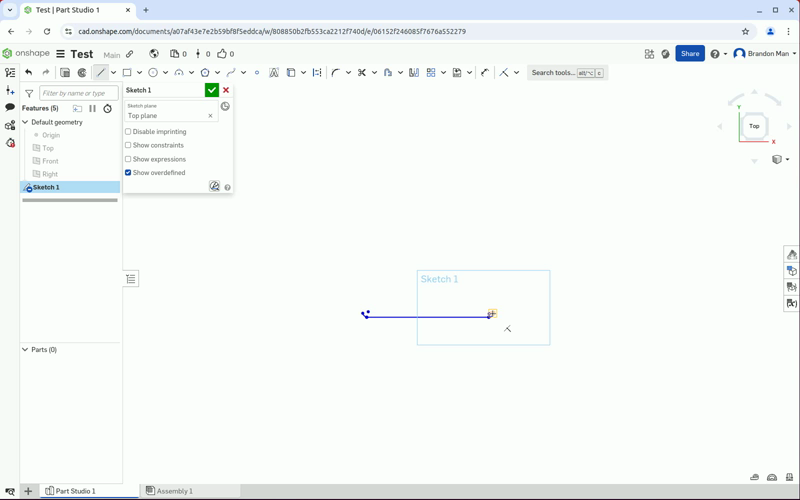
scroll(6)
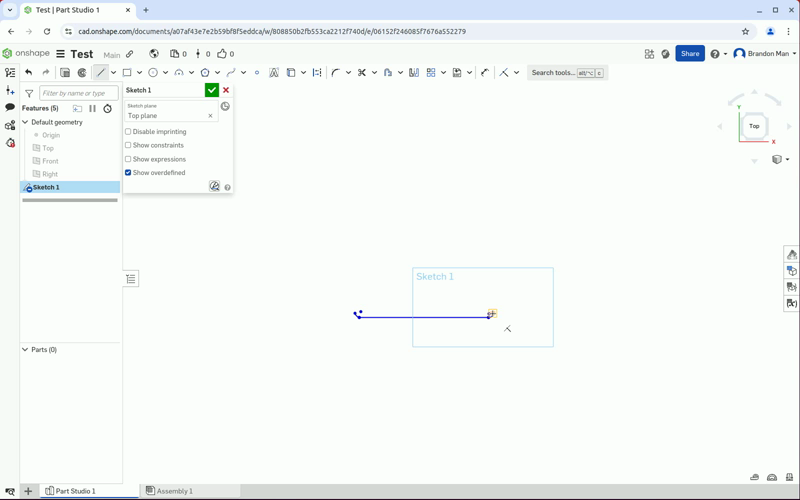
scroll(6)
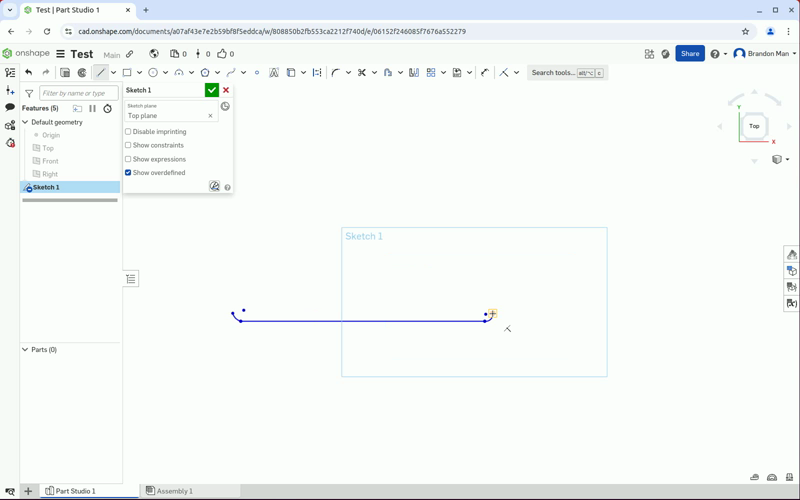
scroll(6)
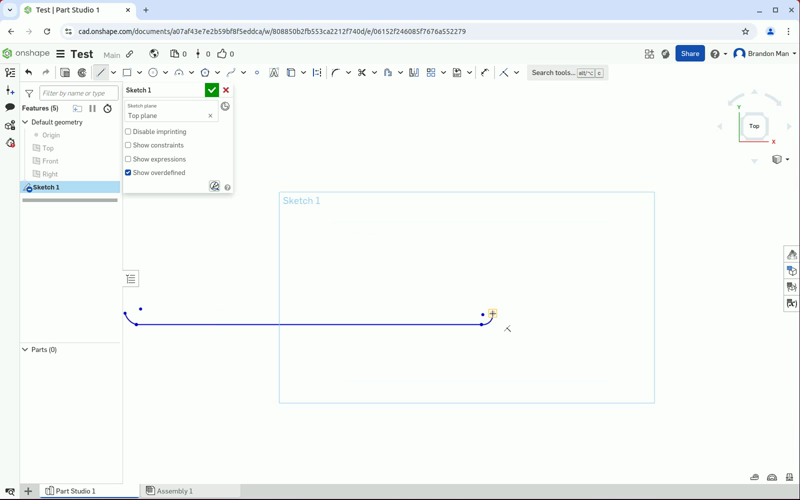
scroll(6)
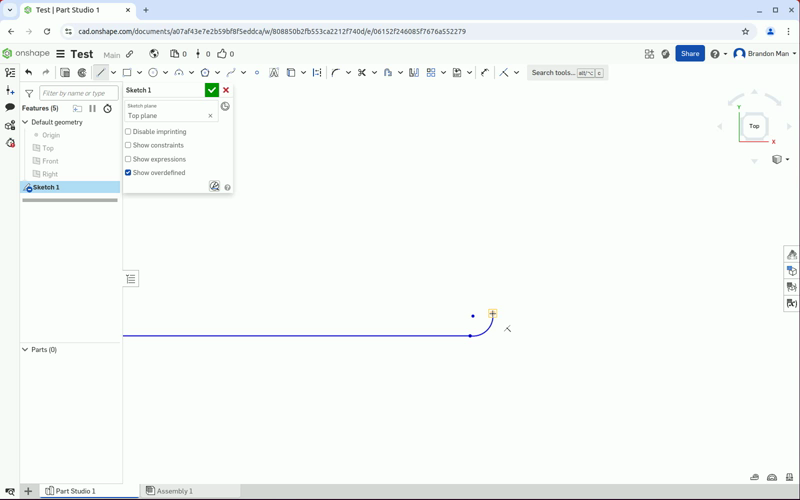
click(492, 313)
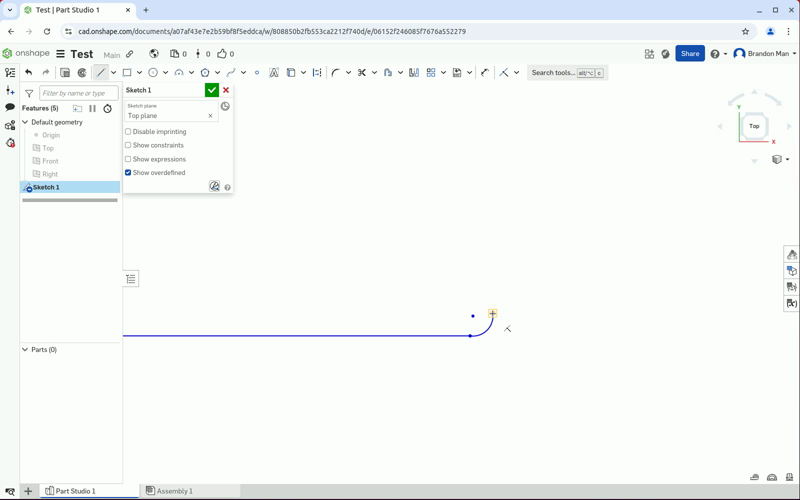
scroll(-6)
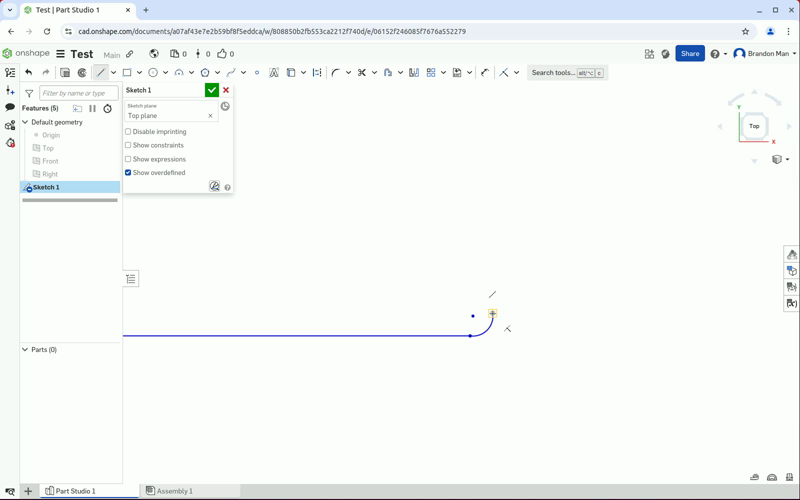
scroll(-6)
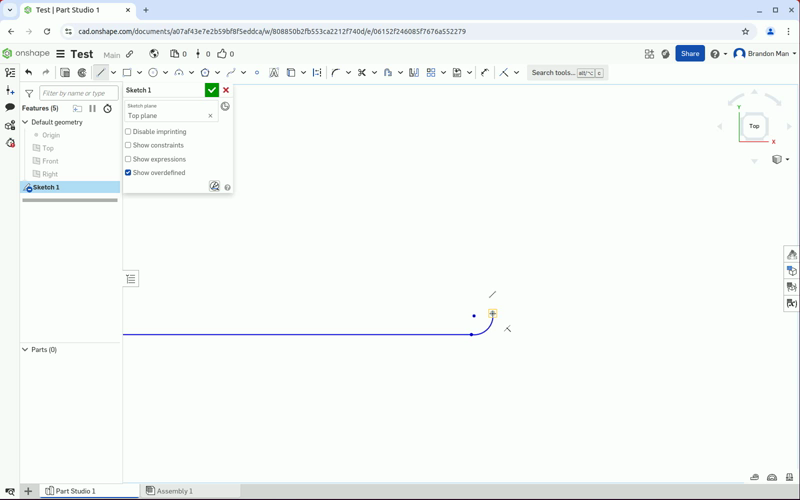
scroll(-6)
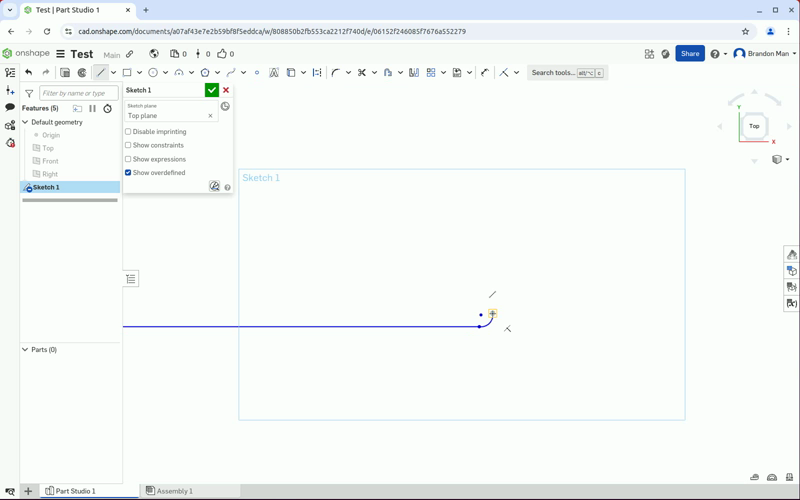
scroll(-6)
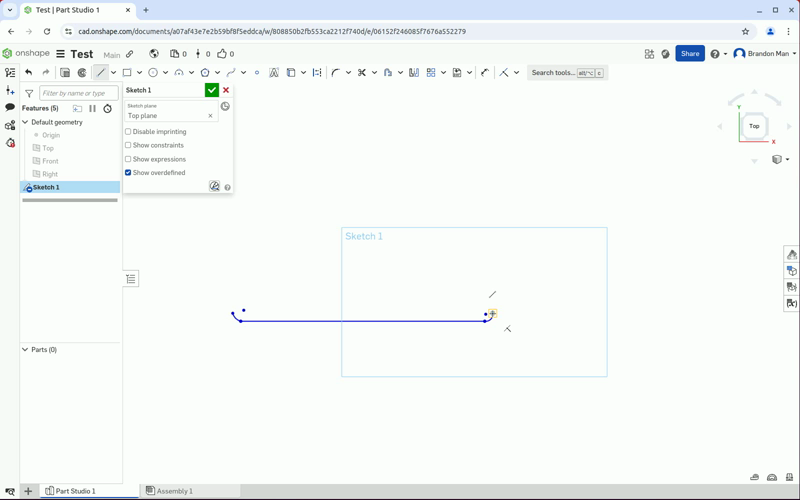
scroll(-6)
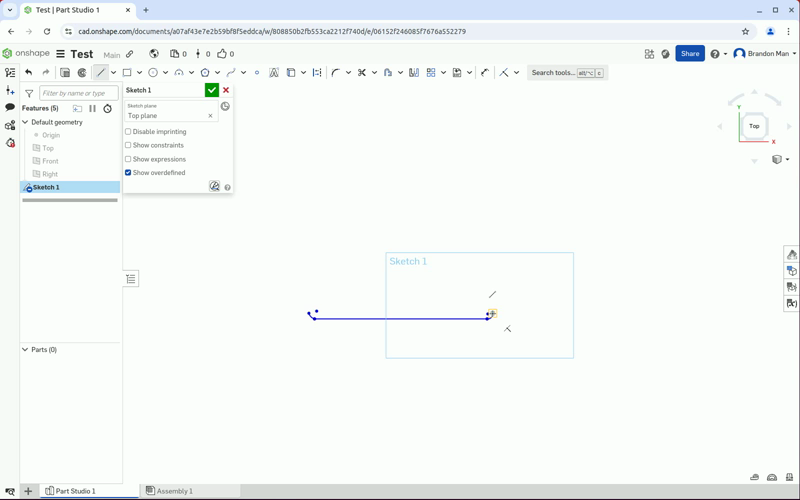
scroll(-6)
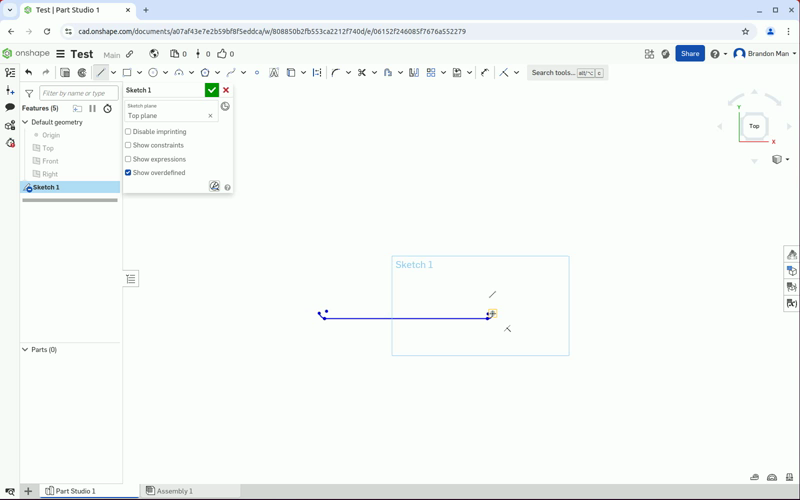
scroll(-6)
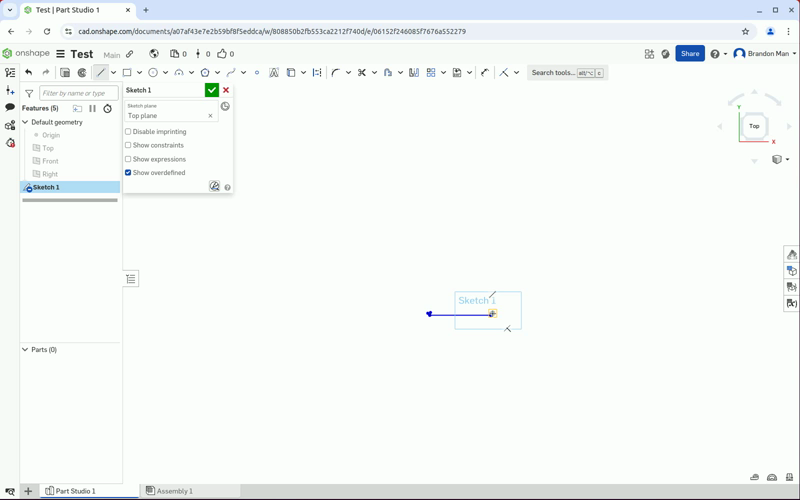
key_down(shift)
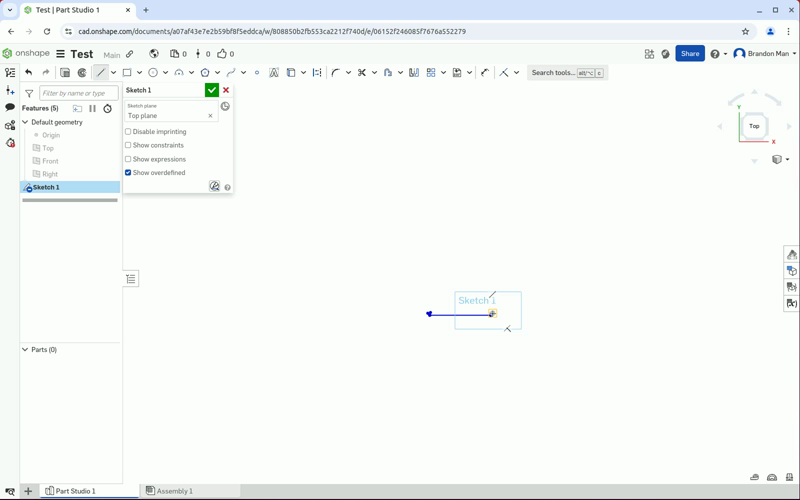
mouse_move(492, 253)
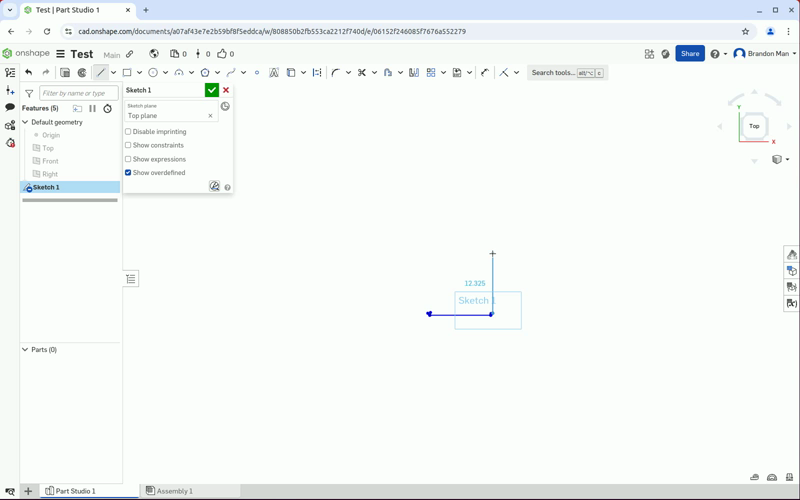
click(492, 253)
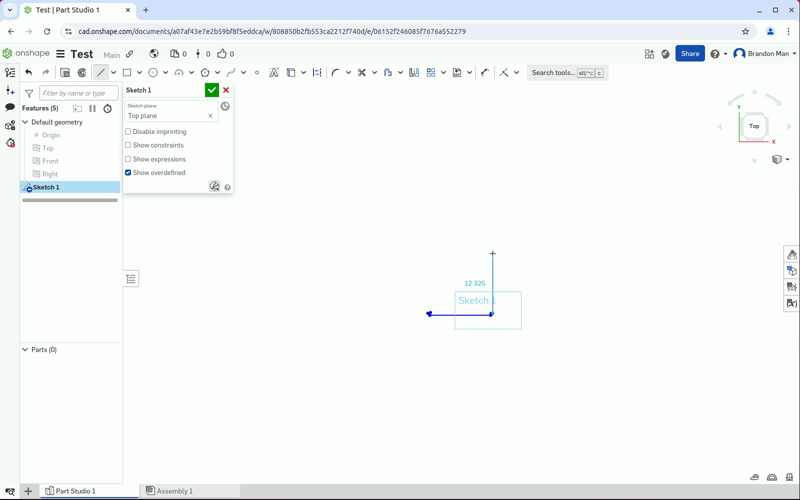
key_up(shift)
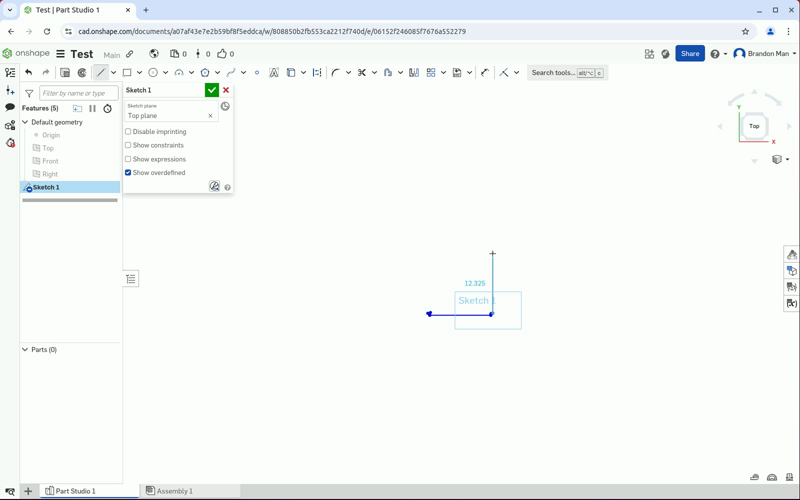
key(esc)
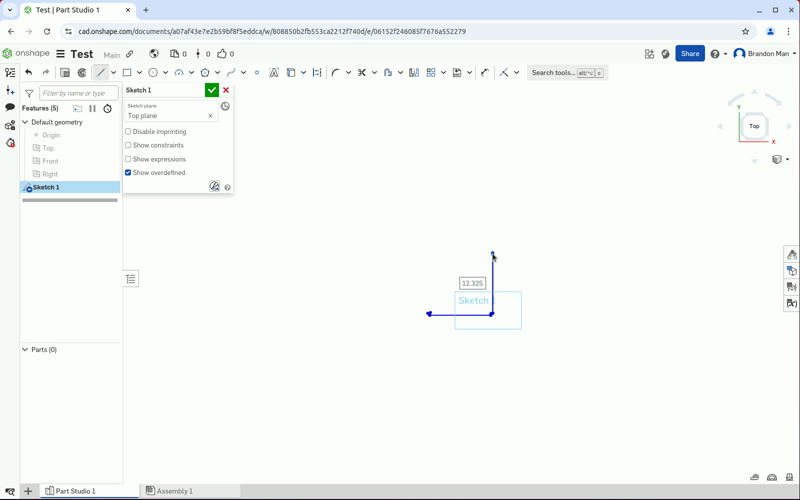
key(a)
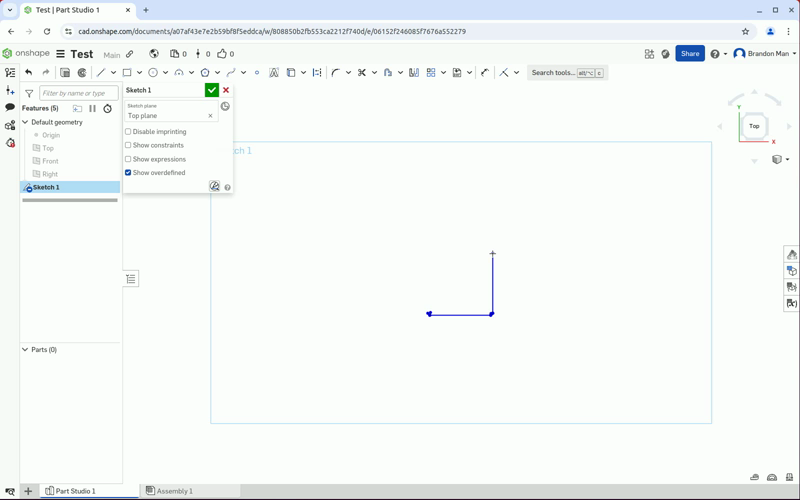
mouse_move(492, 253)
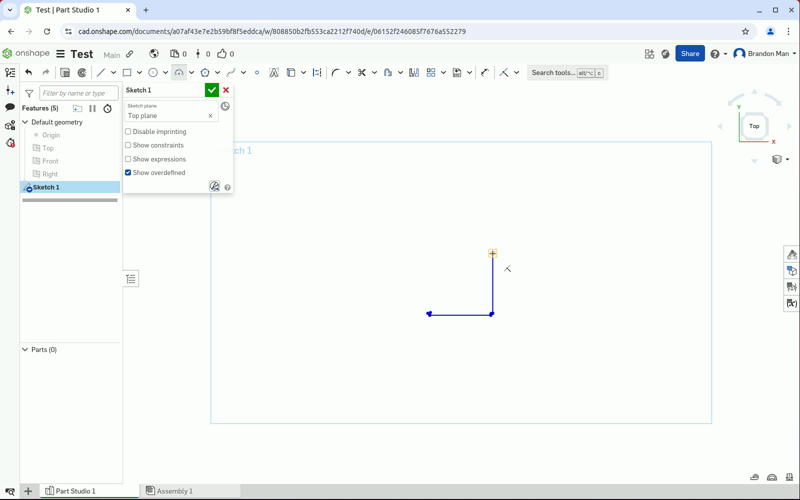
click(492, 253)
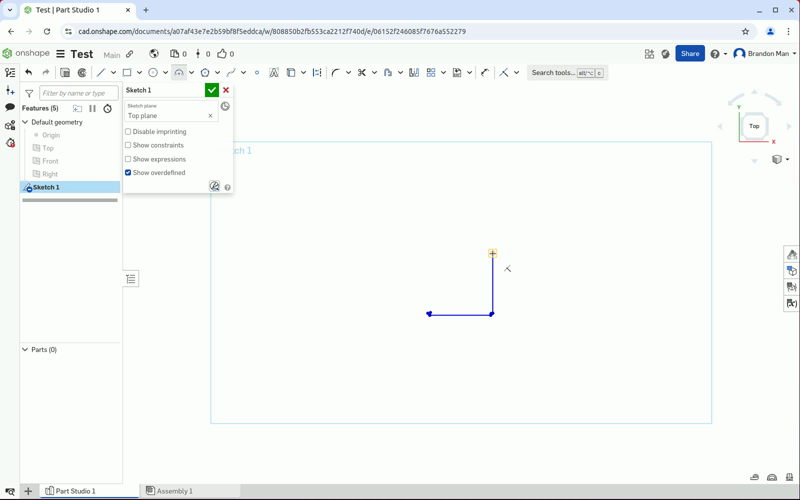
key_down(shift)
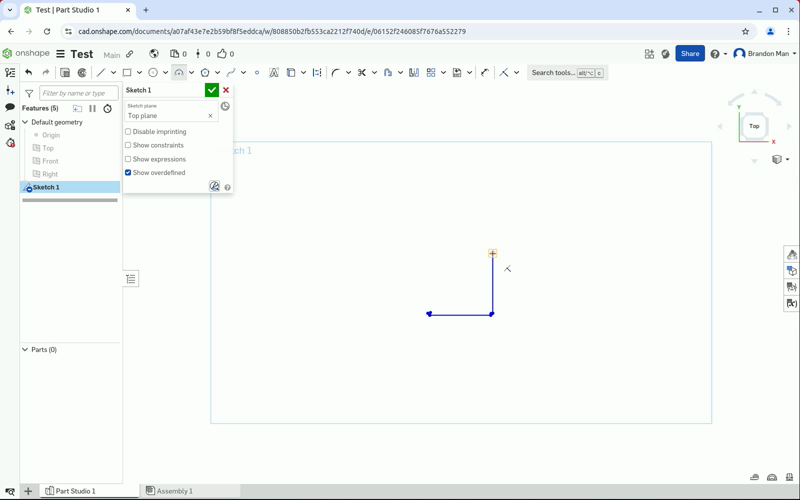
mouse_move(490, 250)
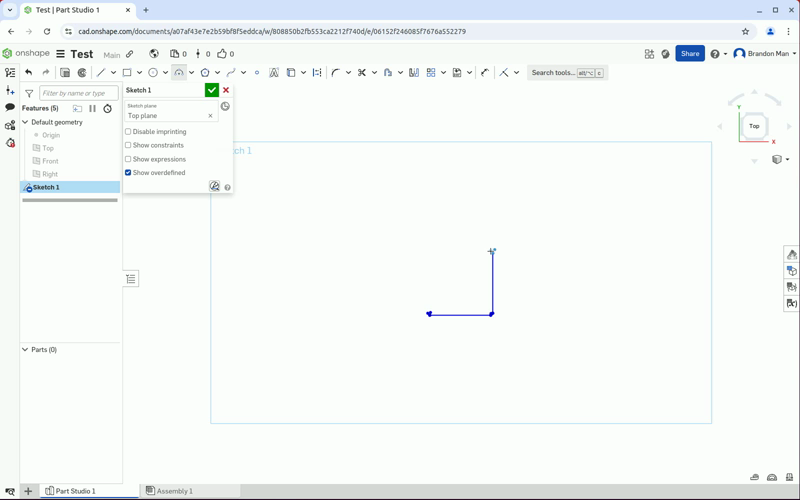
scroll(6)
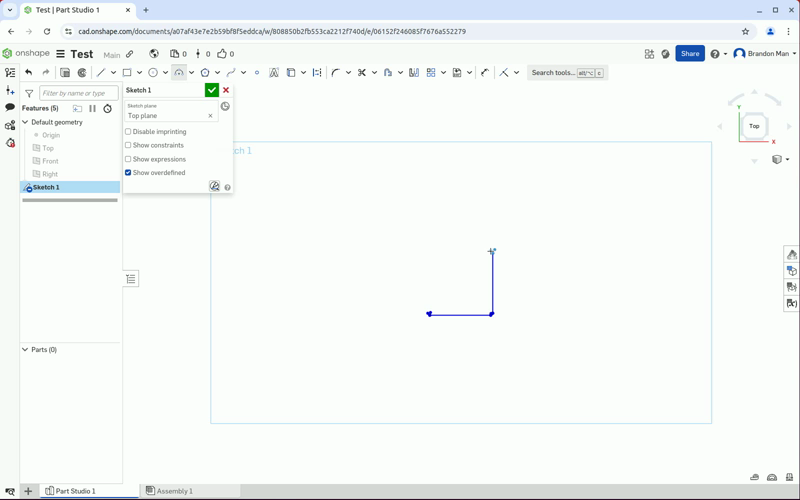
scroll(6)
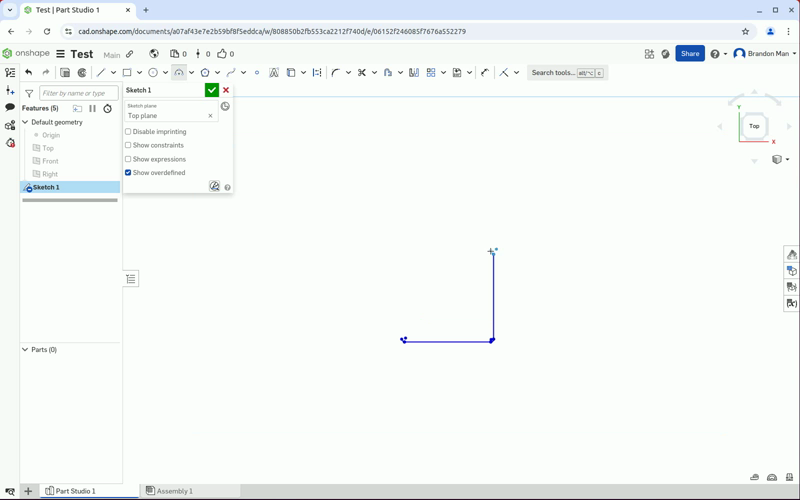
scroll(6)
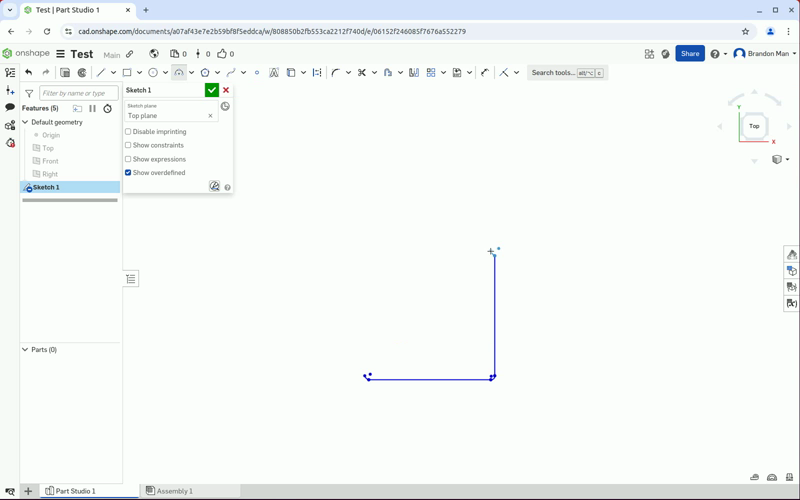
scroll(6)
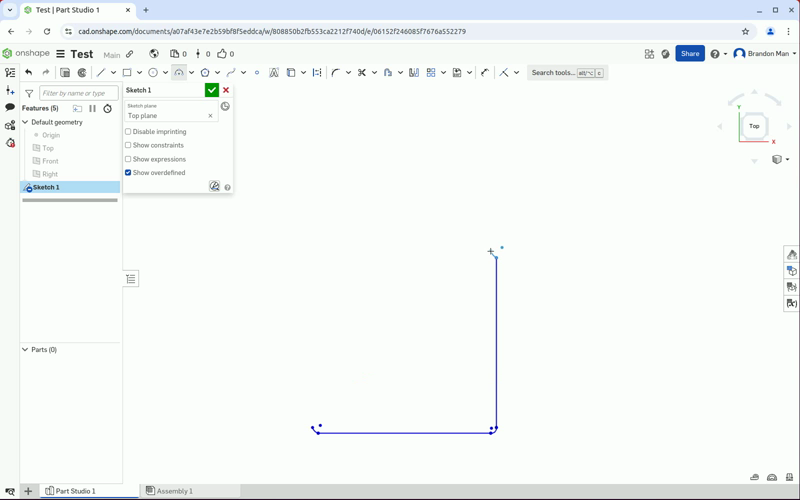
scroll(6)
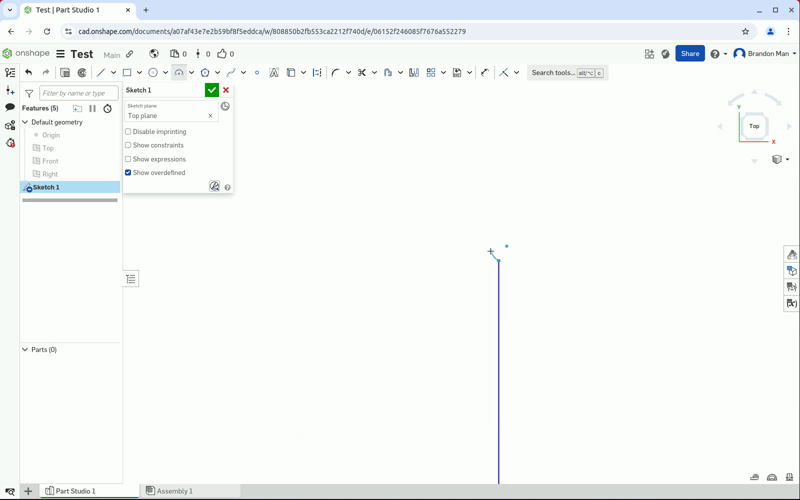
scroll(6)
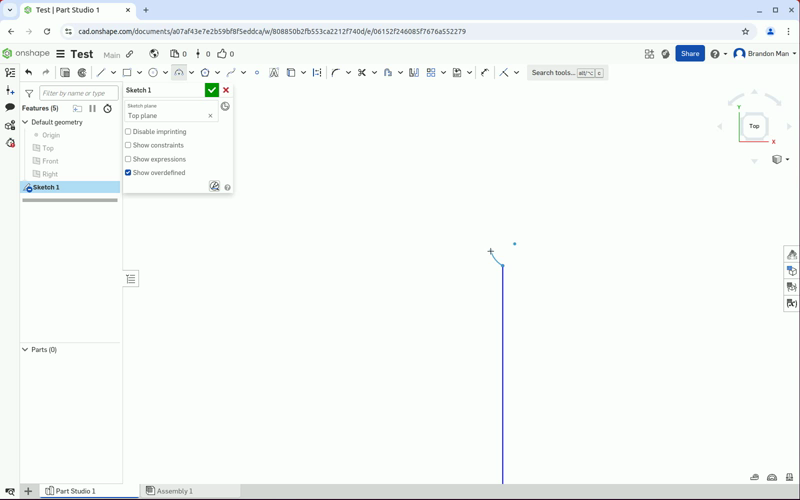
scroll(6)
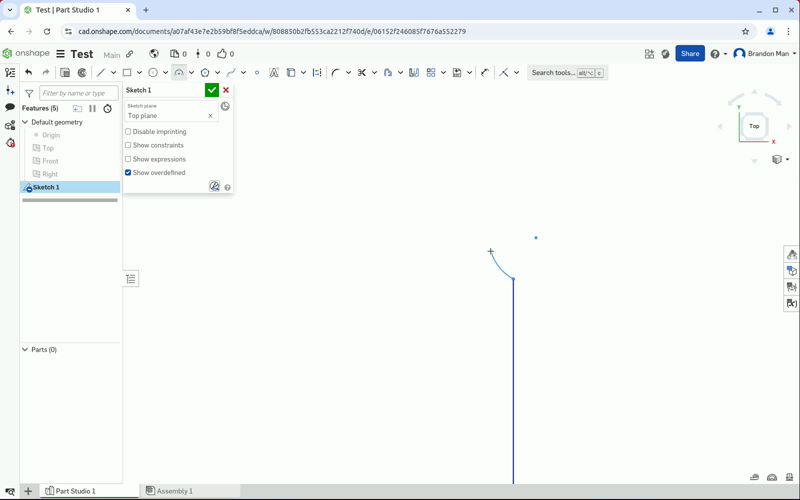
click(490, 250)
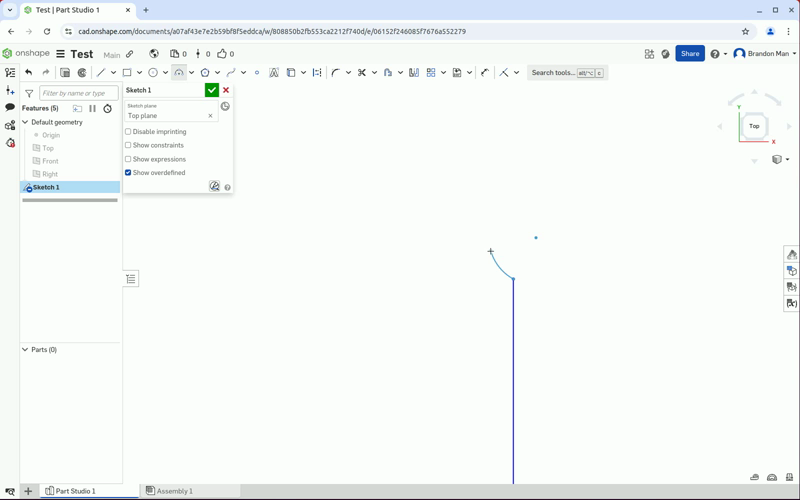
scroll(-6)
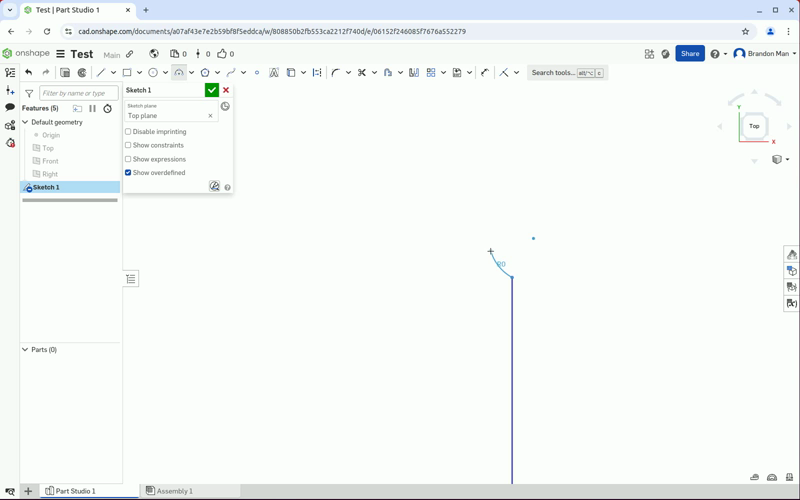
scroll(-6)
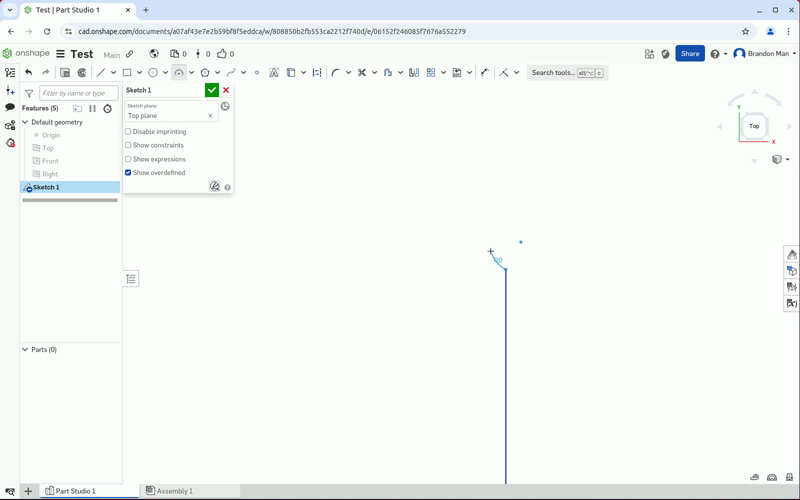
scroll(-6)
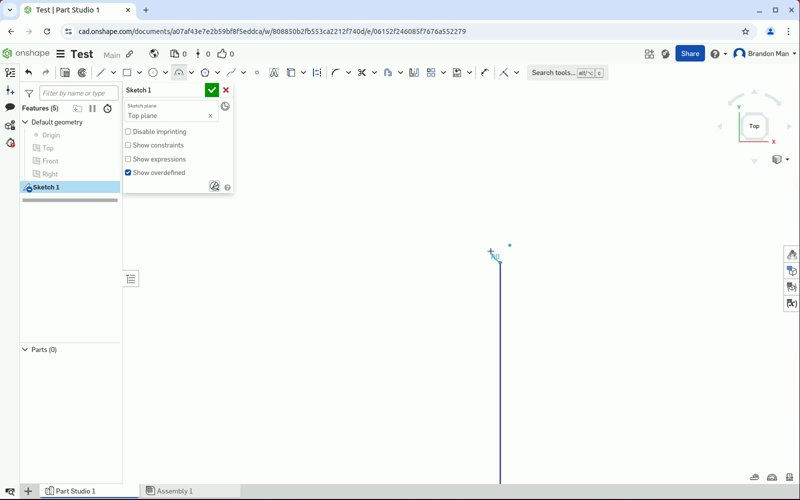
scroll(-6)
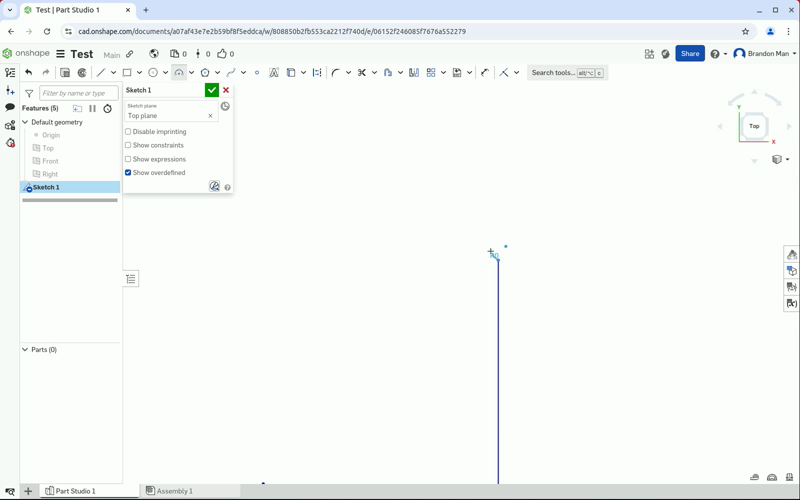
scroll(-6)
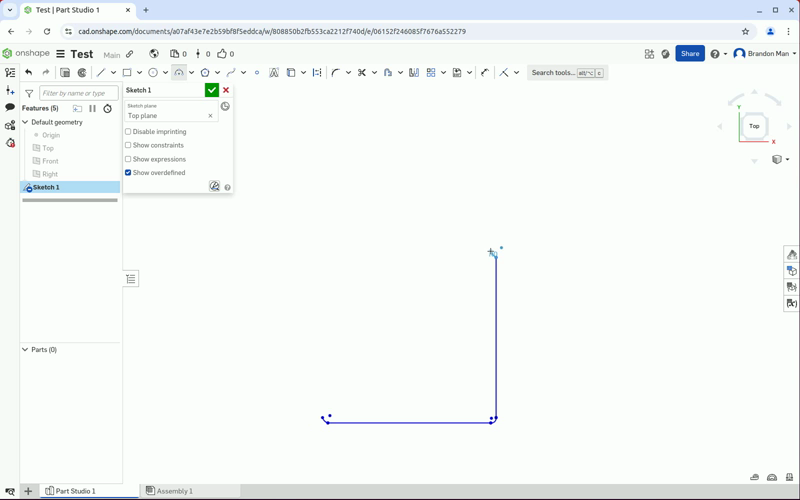
scroll(-6)
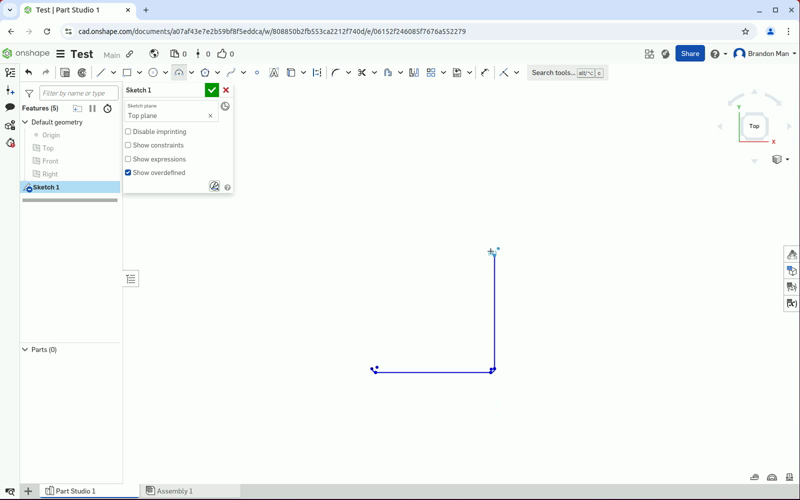
scroll(-6)
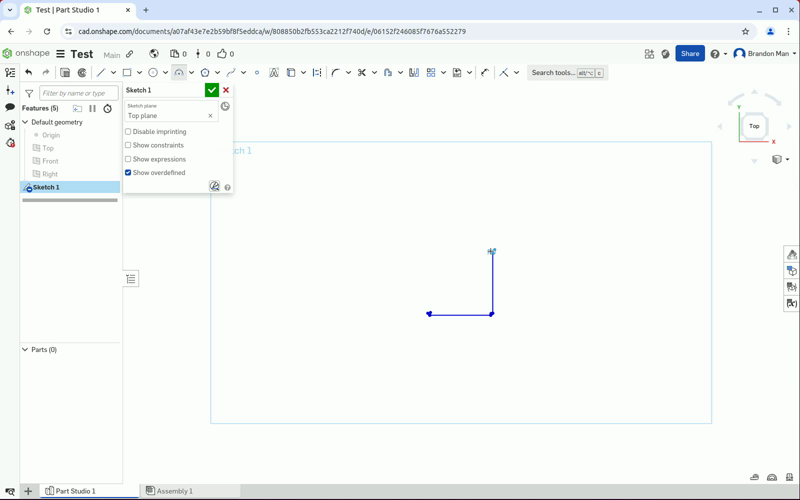
mouse_move(492, 251)
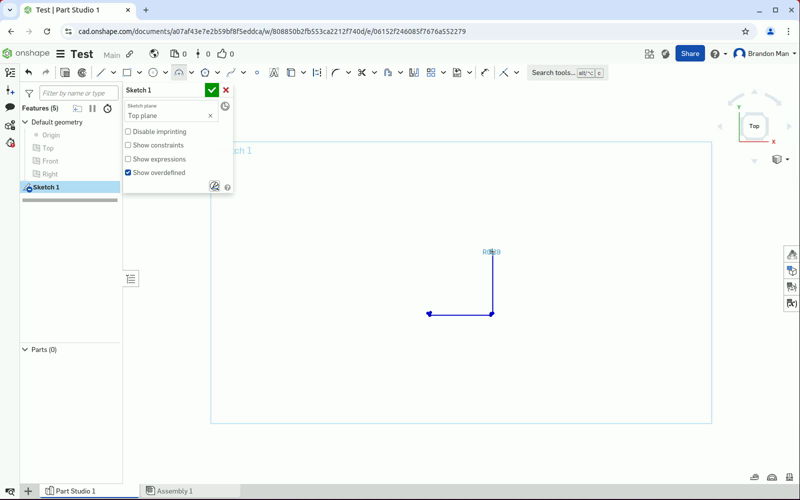
scroll(6)
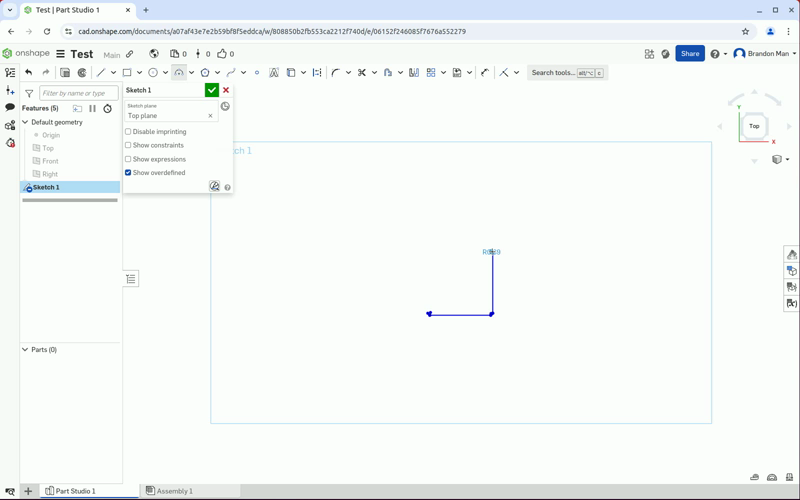
scroll(6)
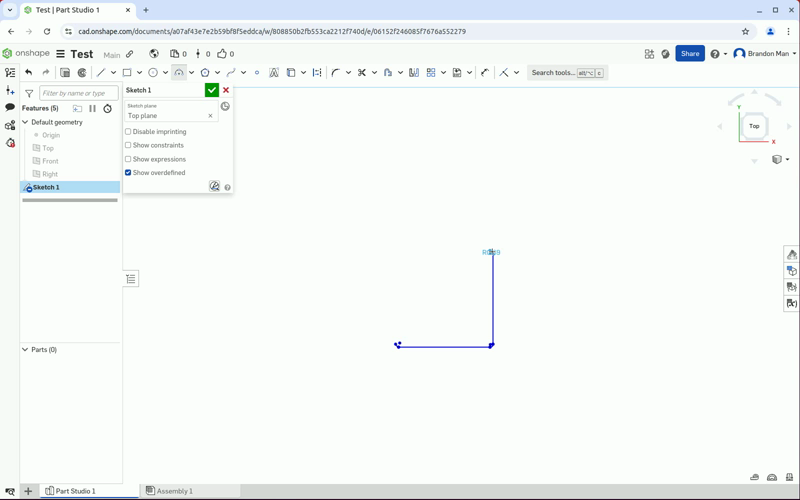
scroll(6)
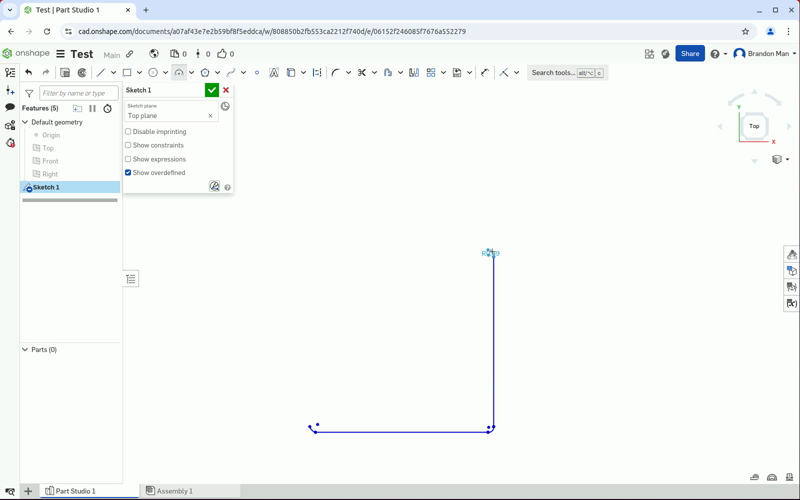
scroll(6)
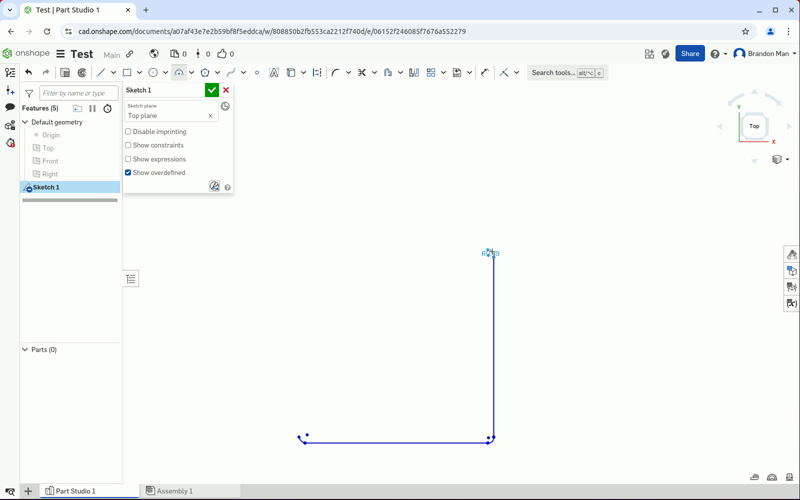
scroll(6)
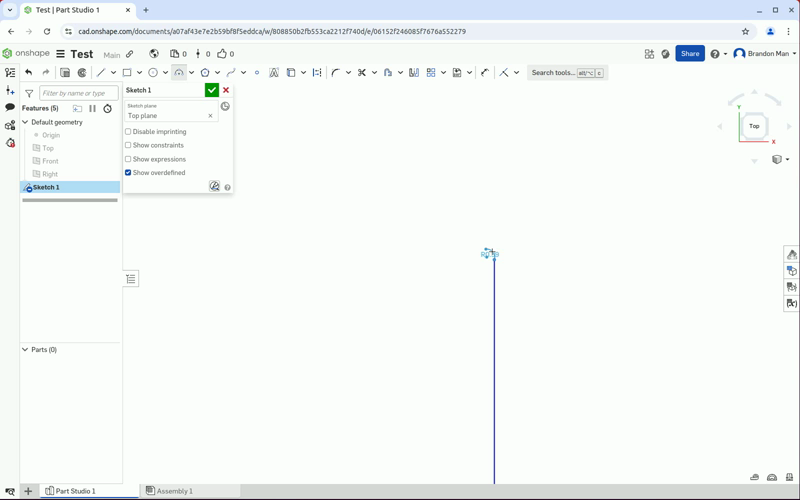
scroll(6)
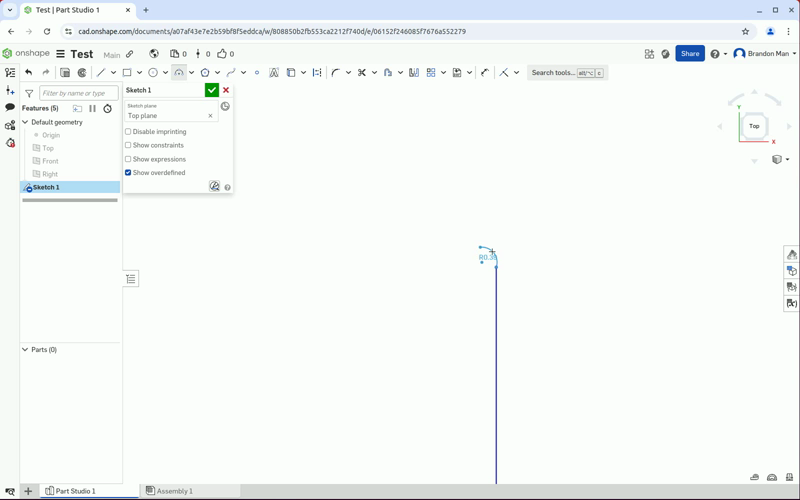
scroll(6)
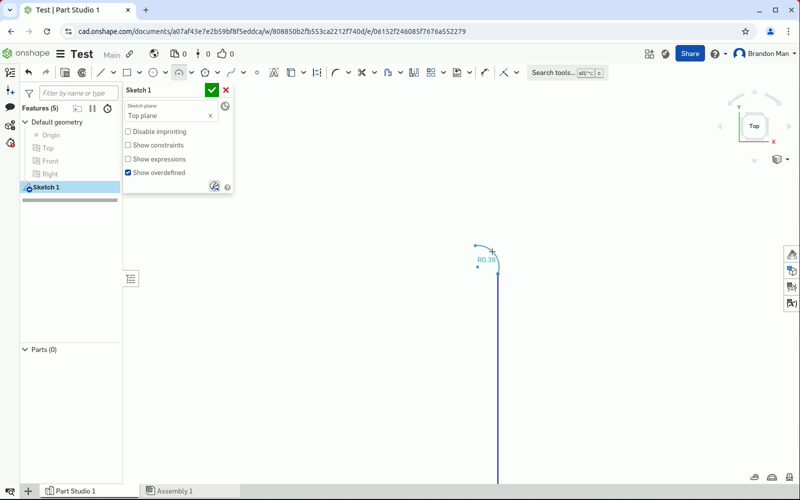
click(492, 251)
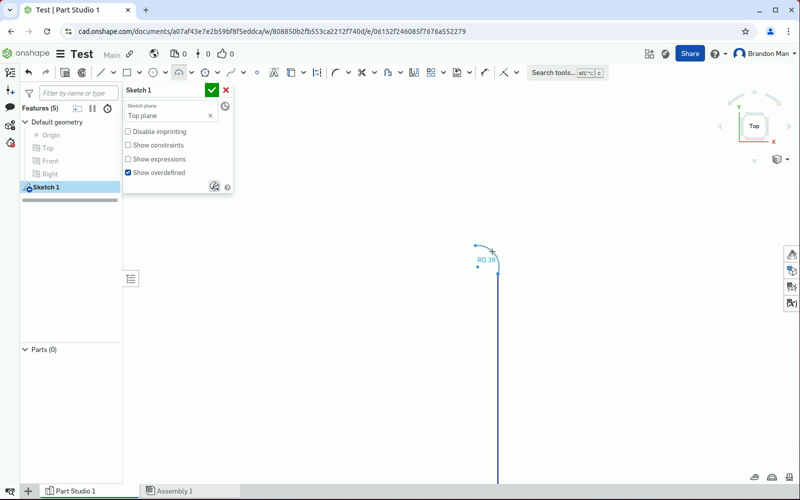
scroll(-6)
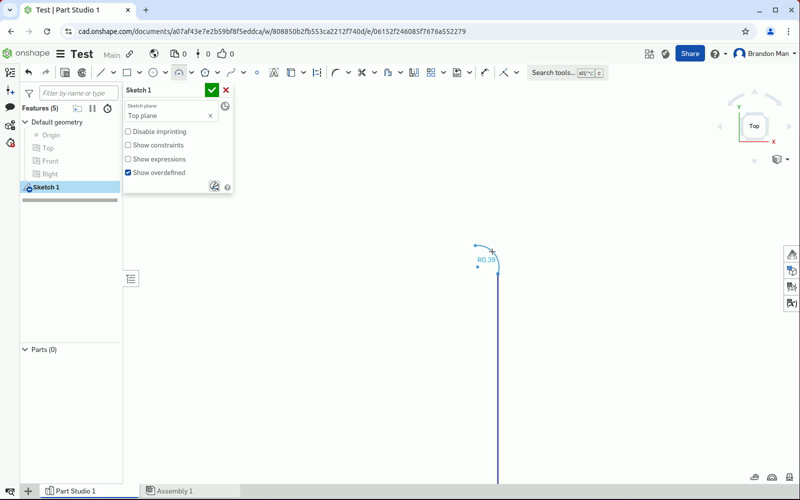
scroll(-6)
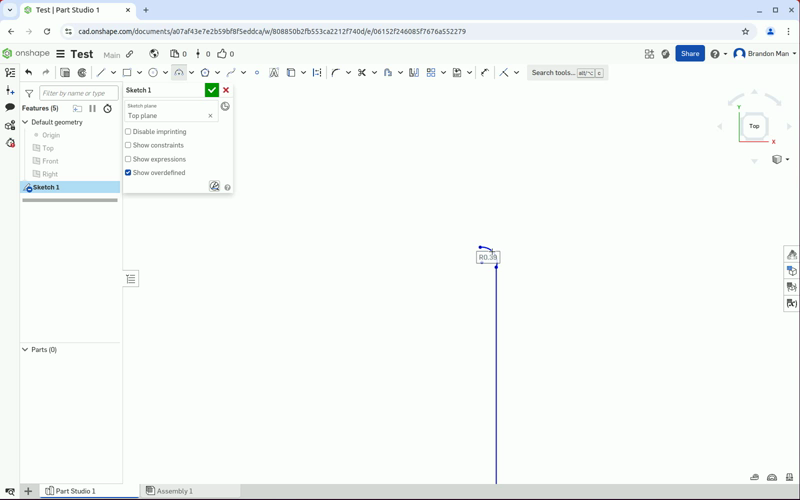
scroll(-6)
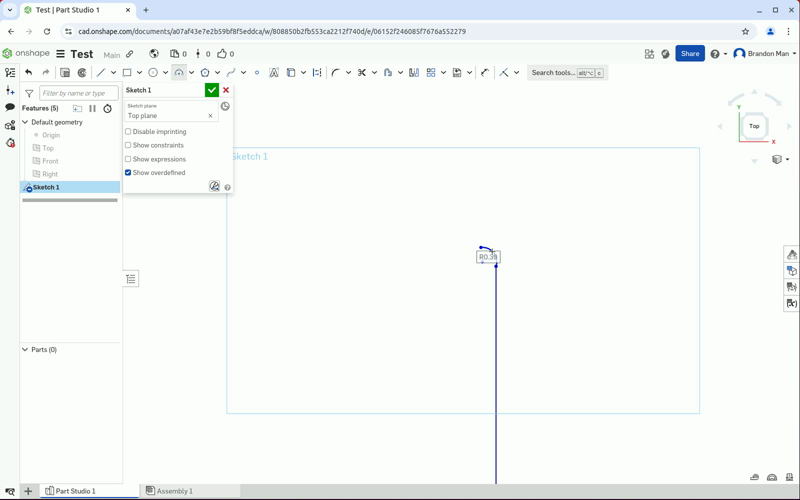
scroll(-6)
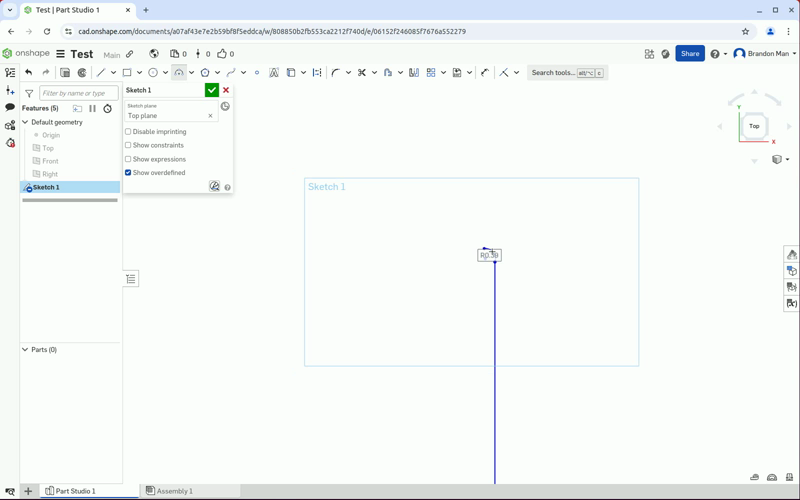
scroll(-6)
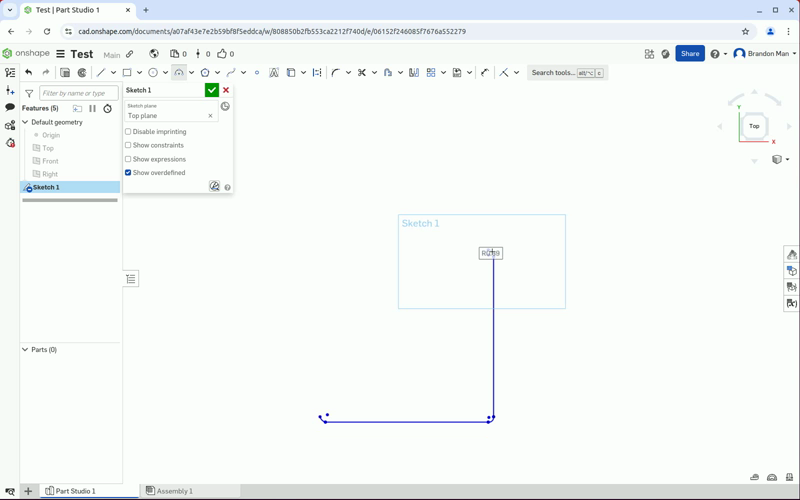
scroll(-6)
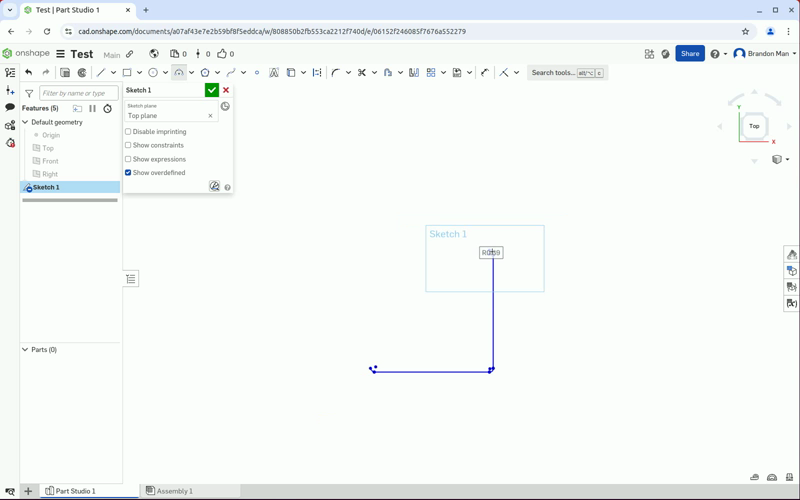
scroll(-6)
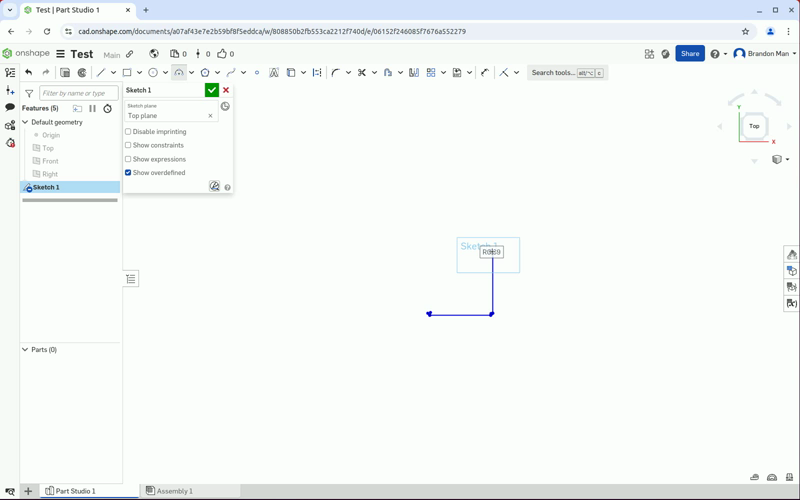
key_up(shift)
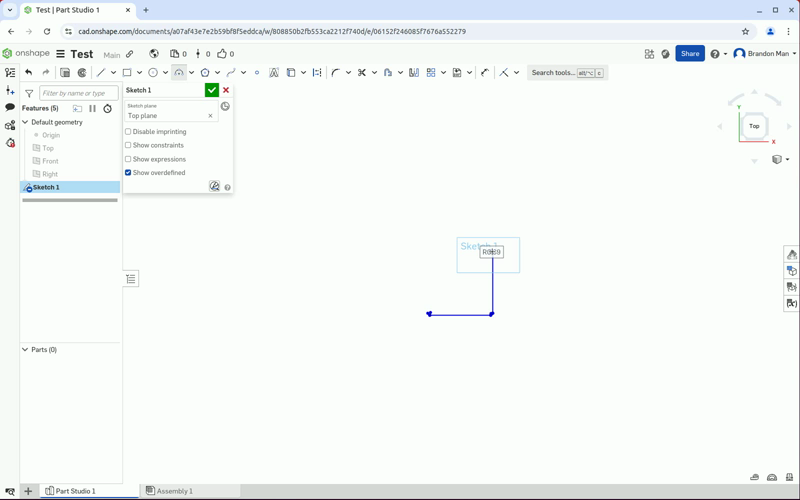
key(esc)
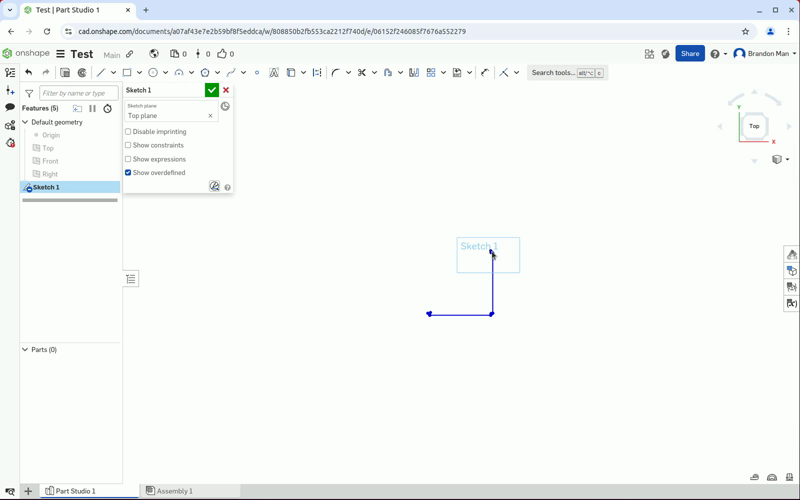
key(l)
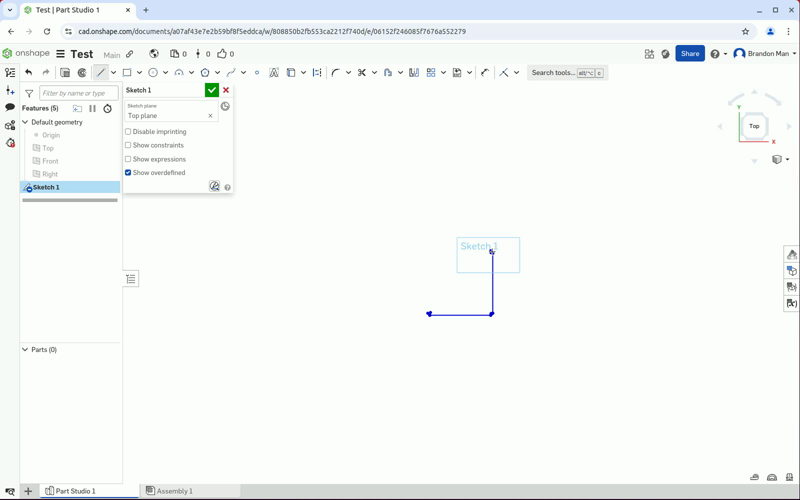
mouse_move(490, 250)
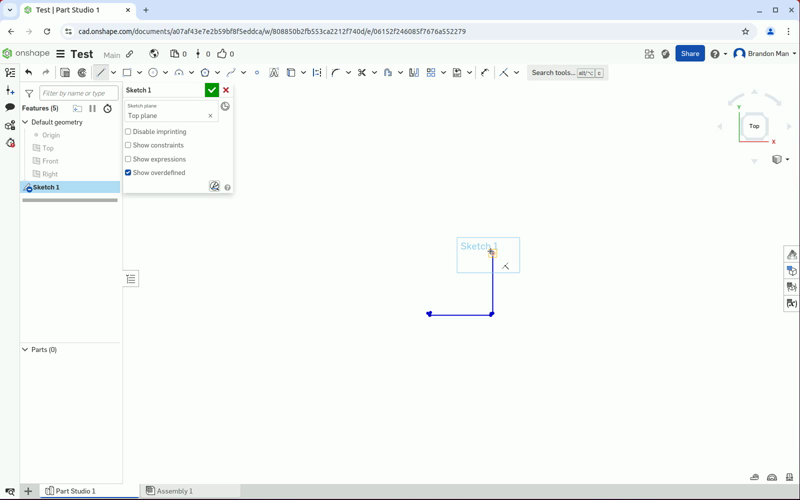
scroll(6)
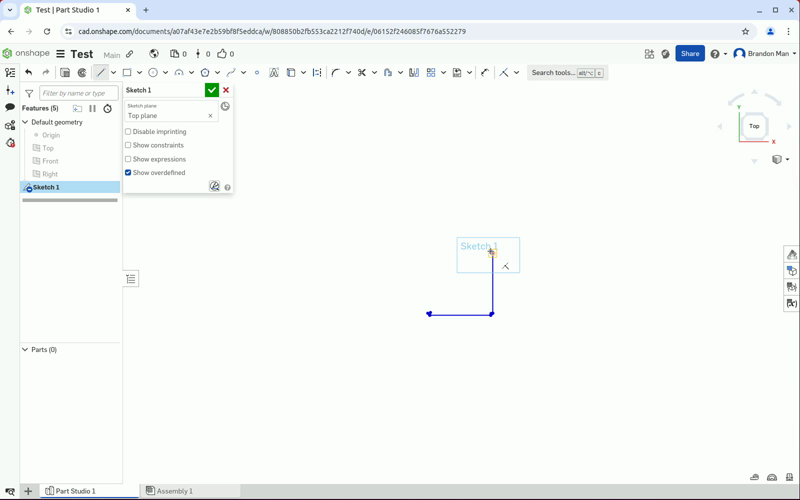
scroll(6)
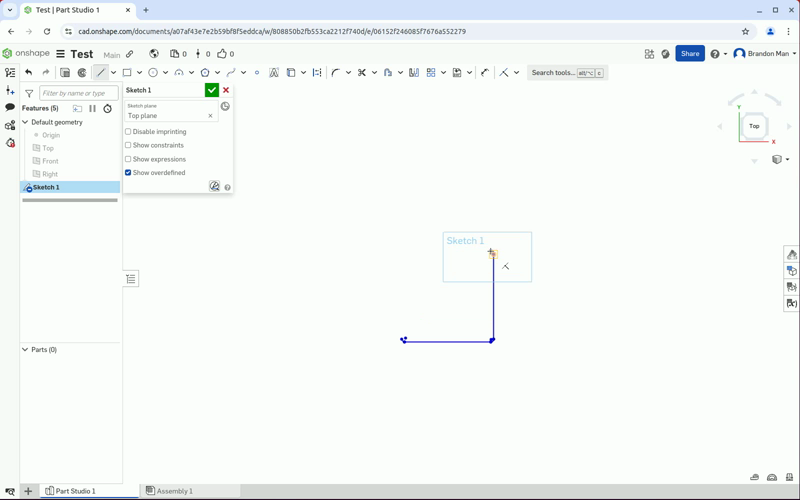
scroll(6)
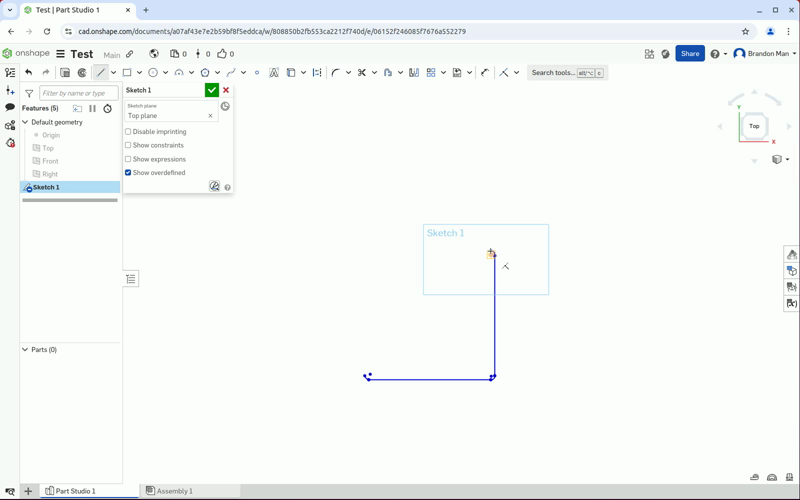
scroll(6)
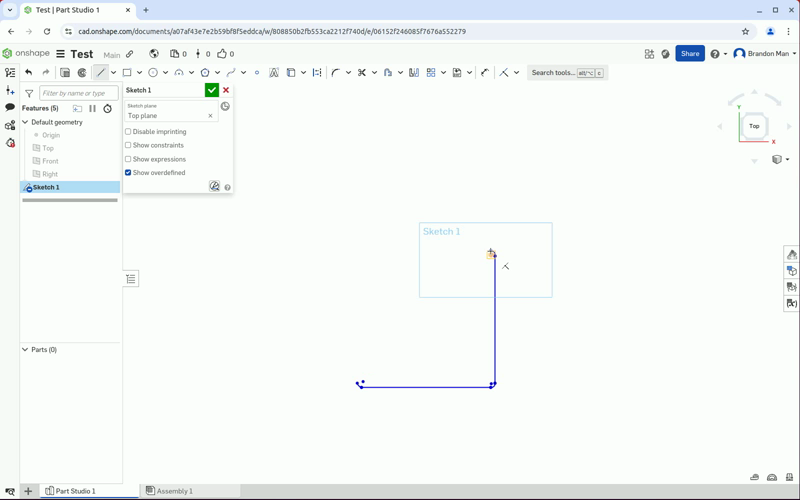
scroll(6)
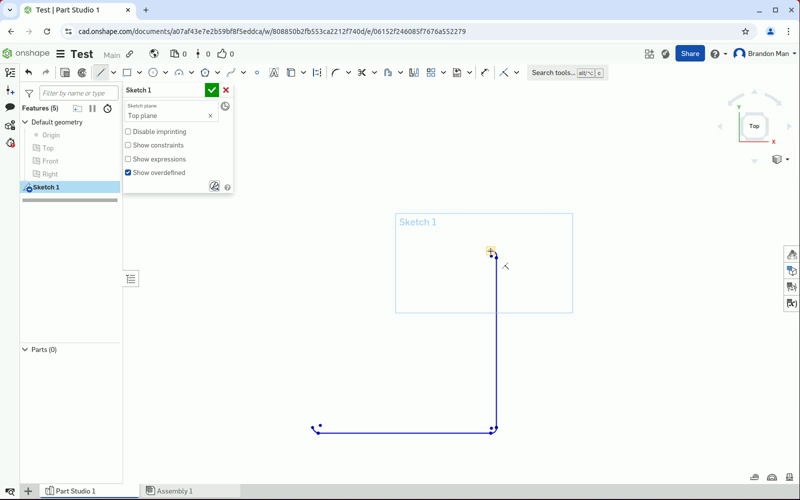
scroll(6)
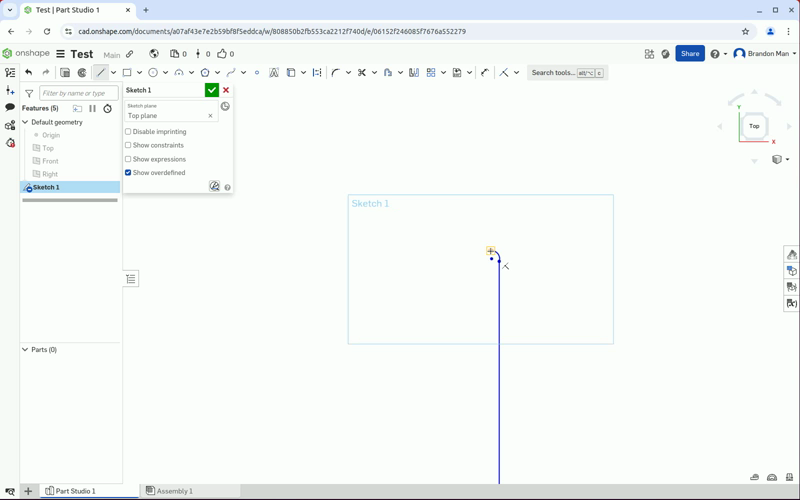
scroll(6)
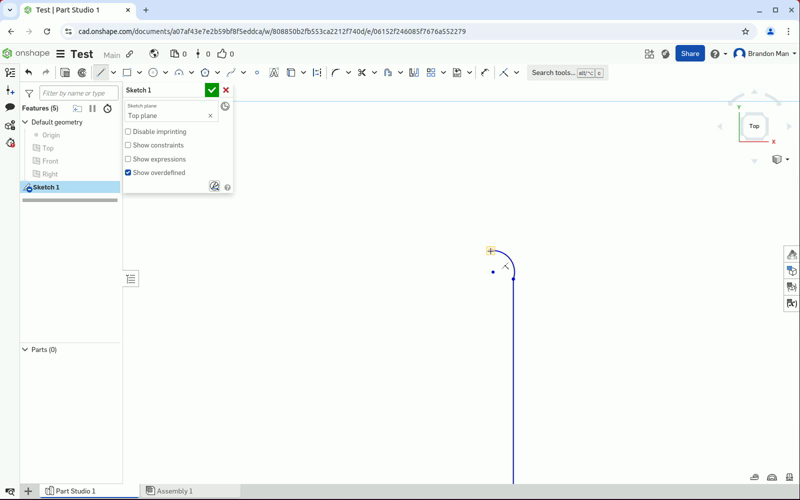
click(490, 250)
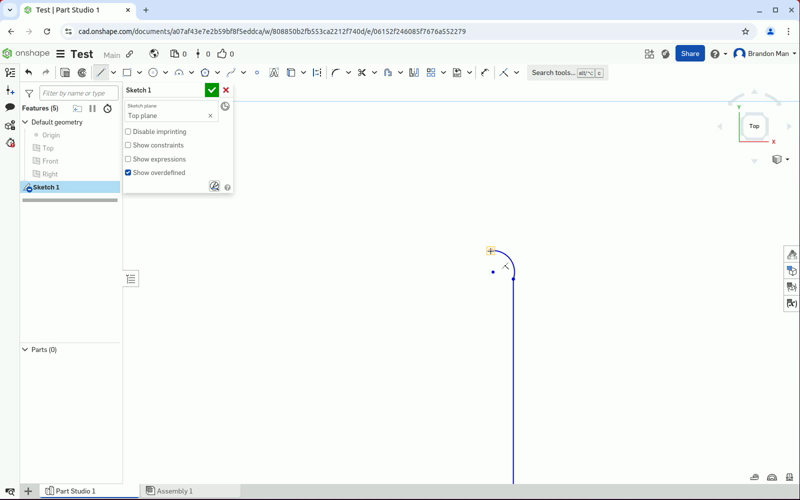
scroll(-6)
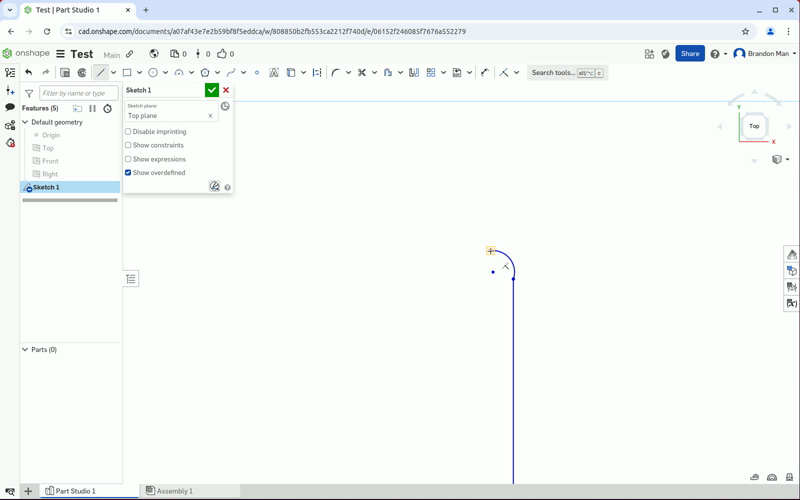
scroll(-6)
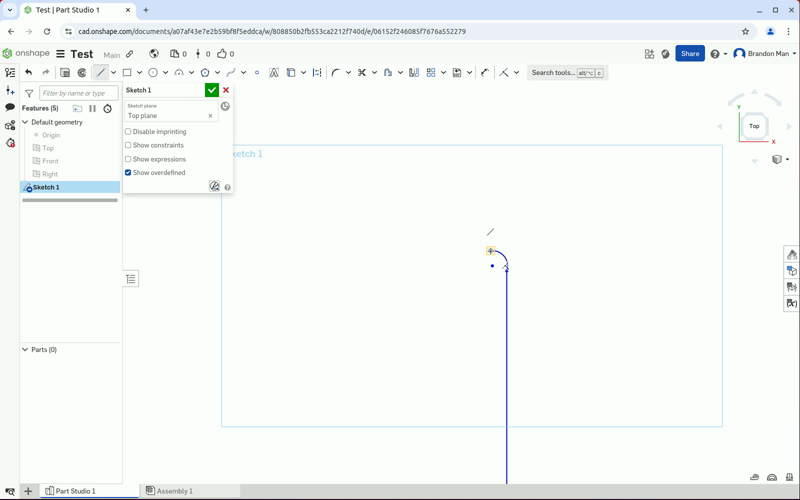
scroll(-6)
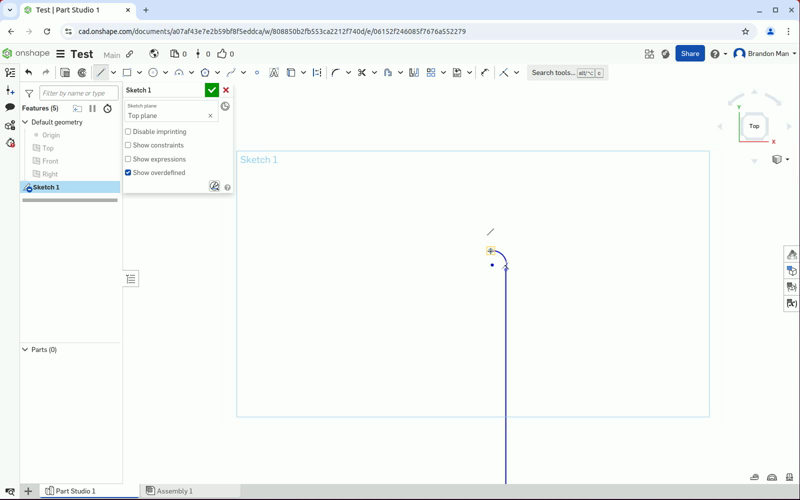
scroll(-6)
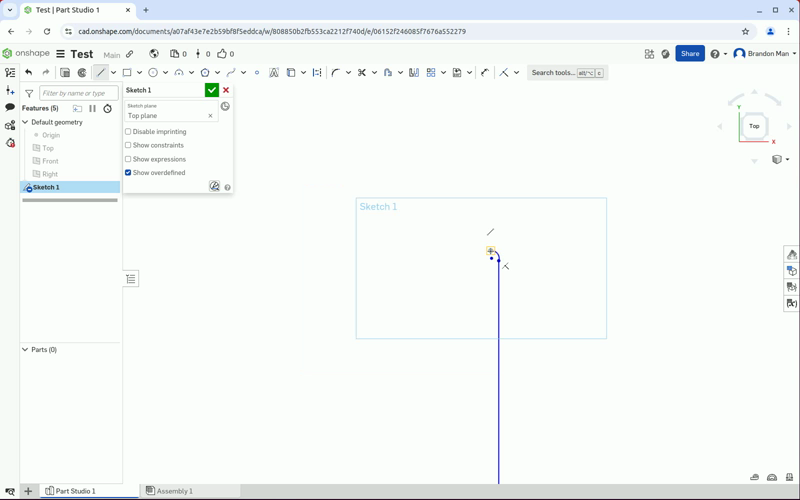
scroll(-6)
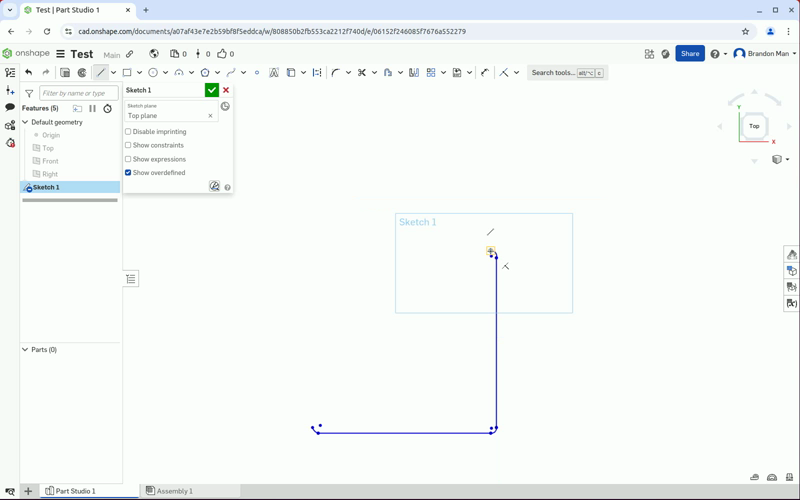
scroll(-6)
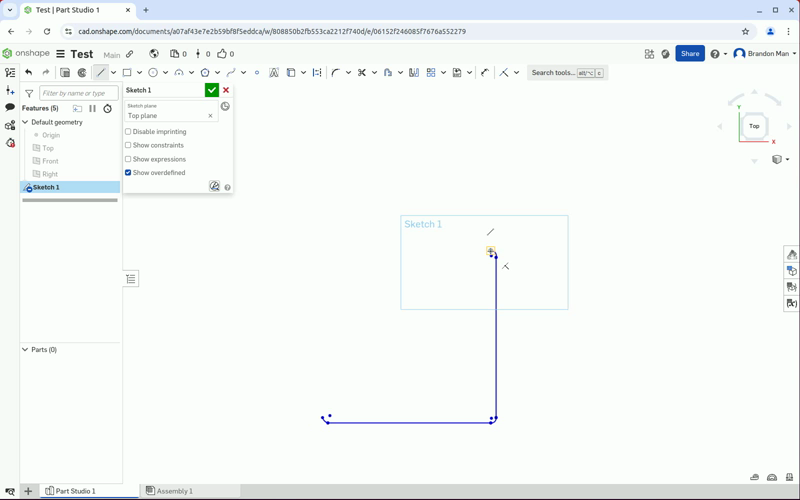
scroll(-6)
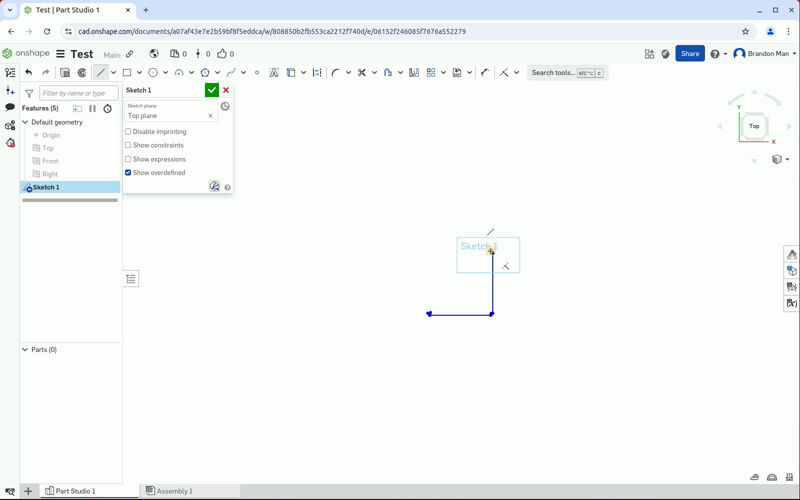
key_down(shift)
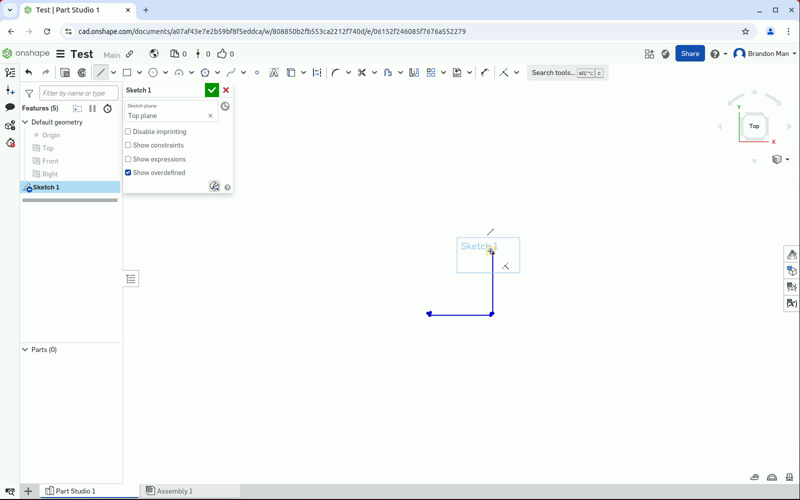
mouse_move(429, 250)
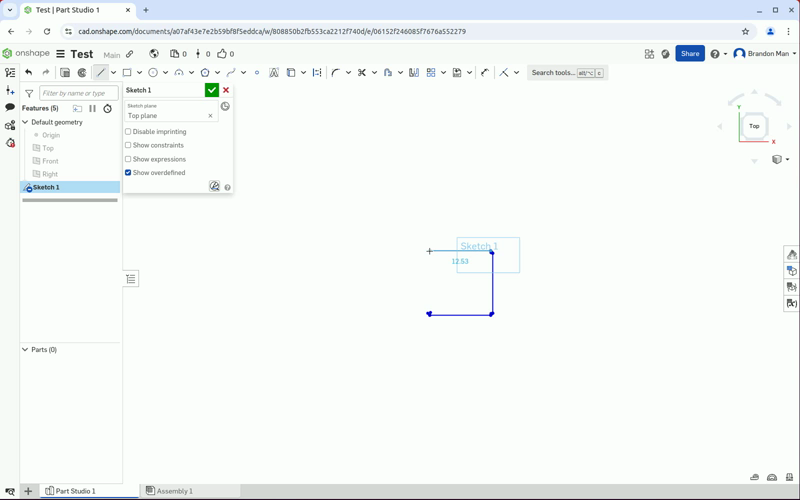
click(429, 250)
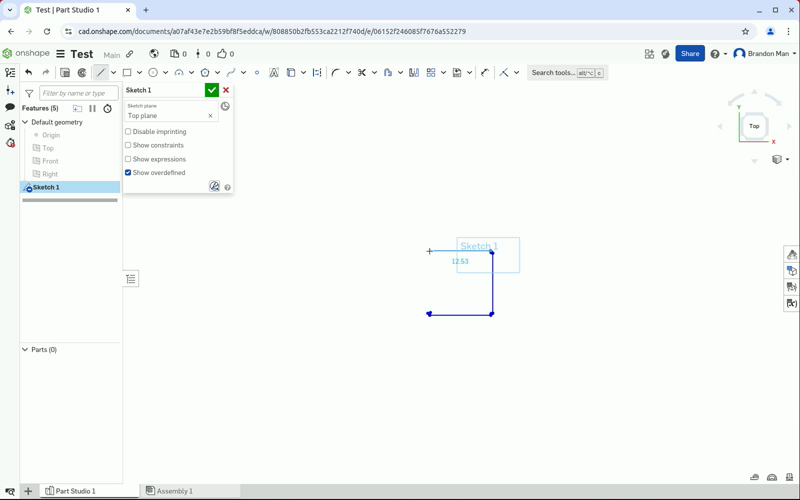
key_up(shift)
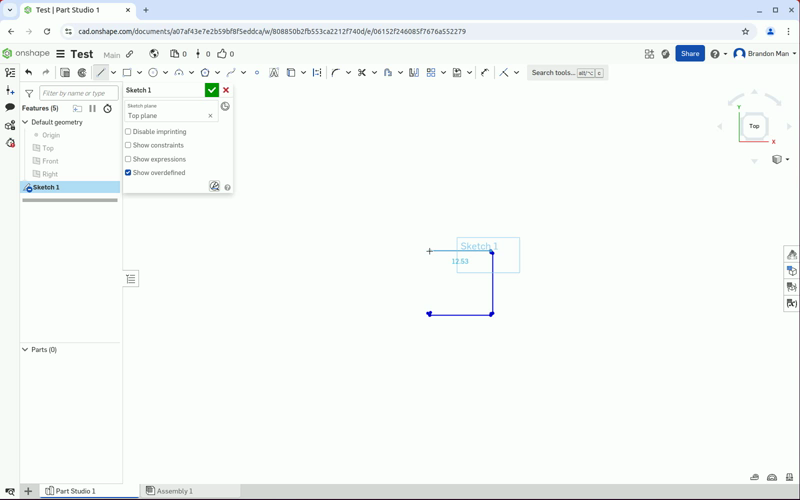
key(esc)
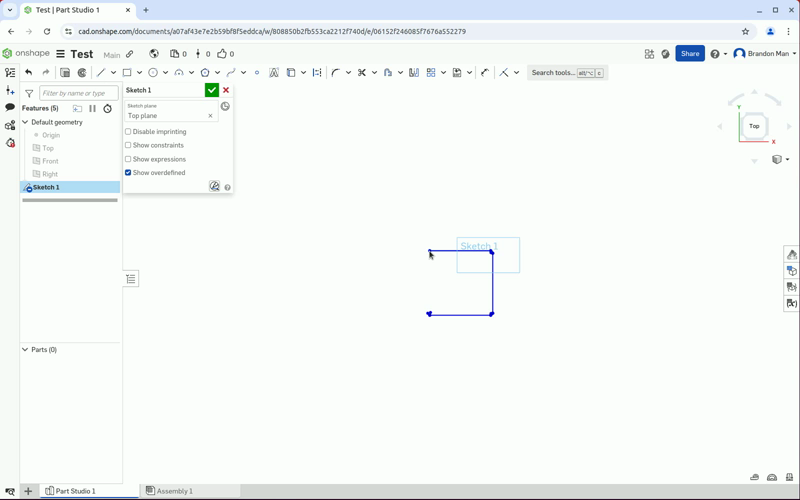
key(a)
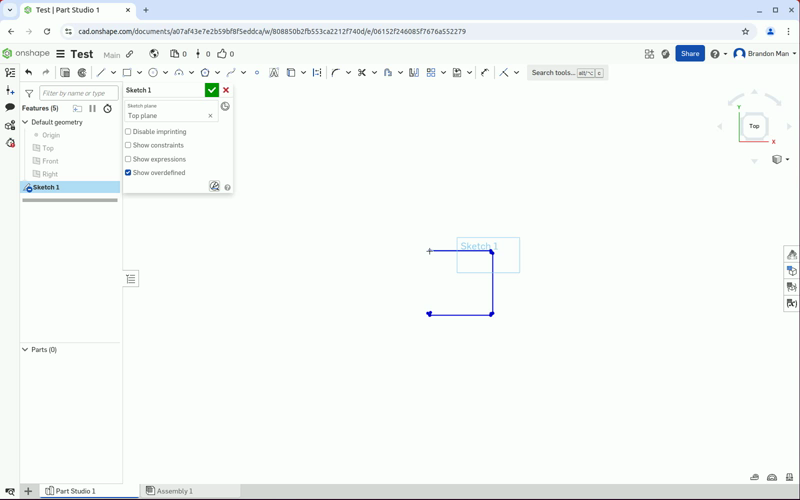
mouse_move(429, 250)
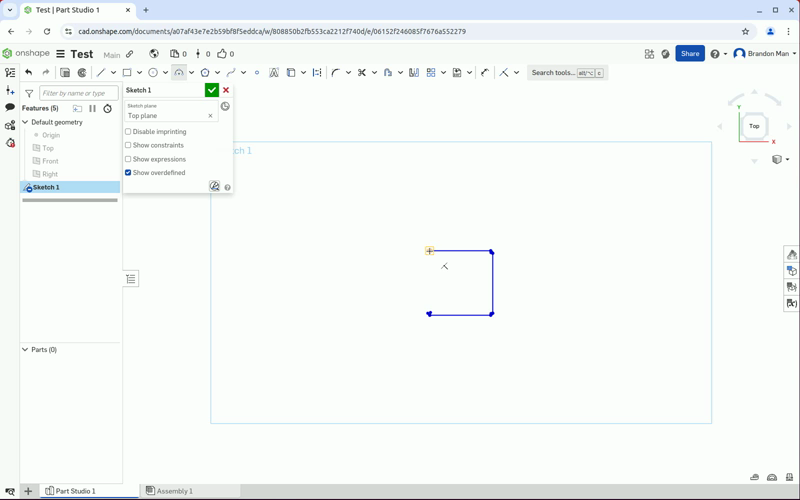
click(429, 250)
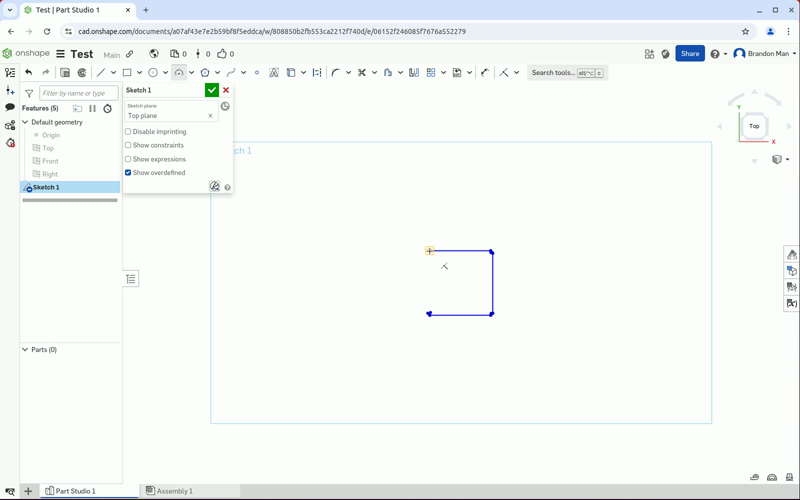
key_down(shift)
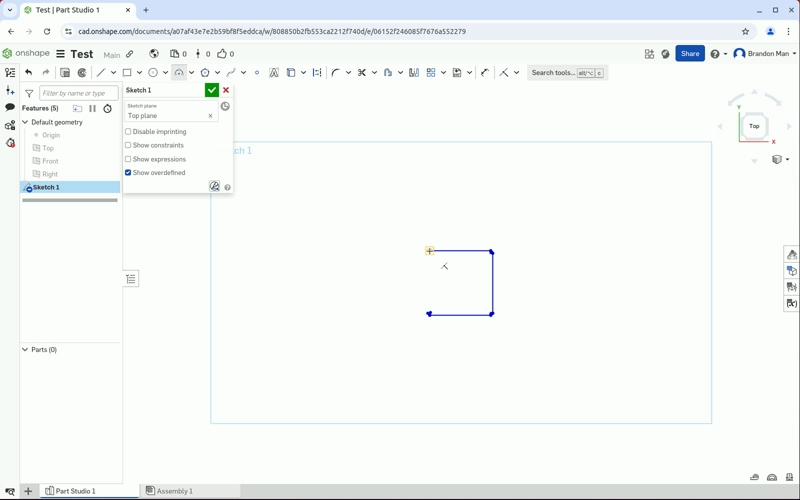
mouse_move(427, 253)
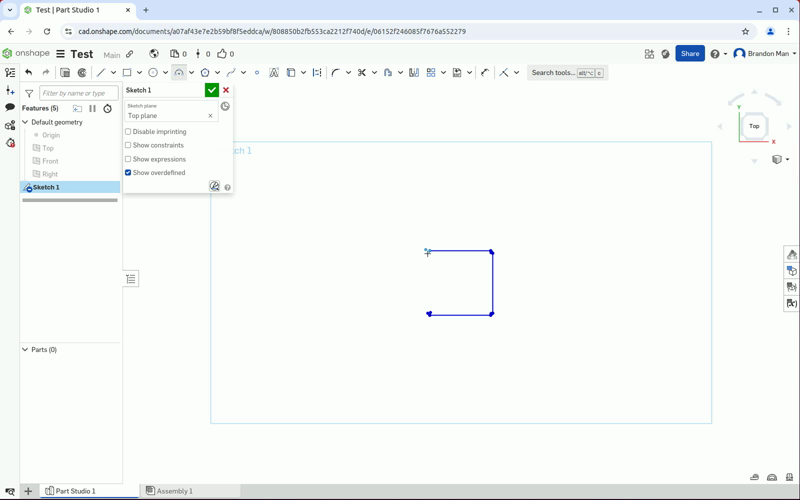
scroll(6)
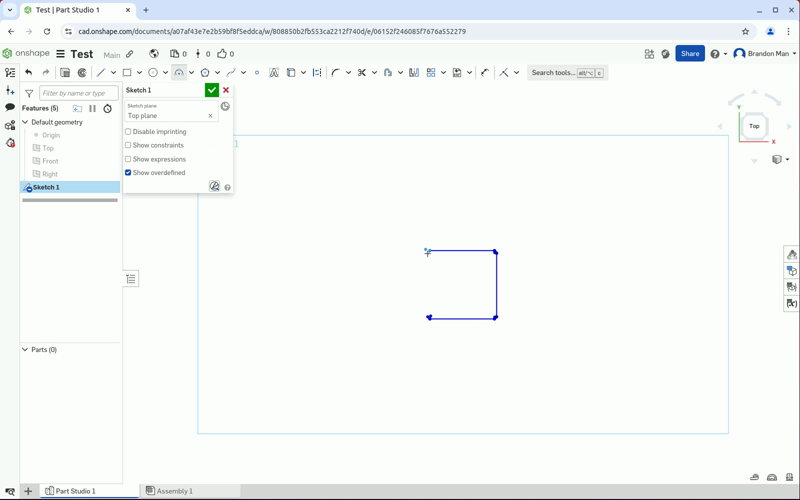
scroll(6)
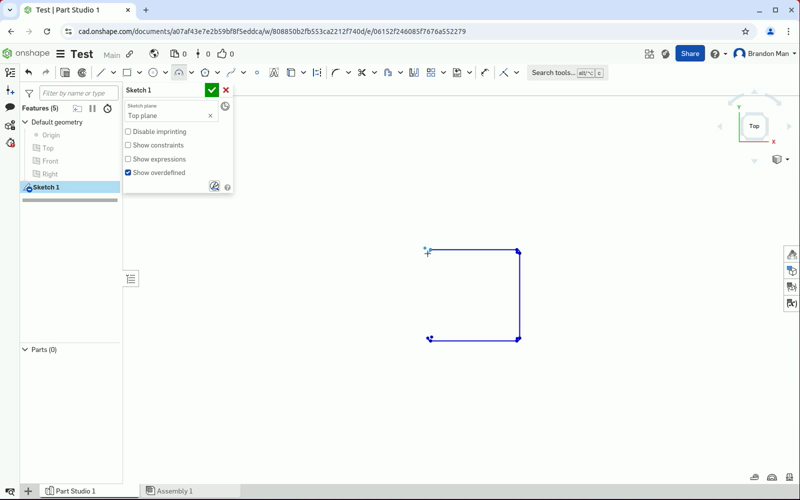
scroll(6)
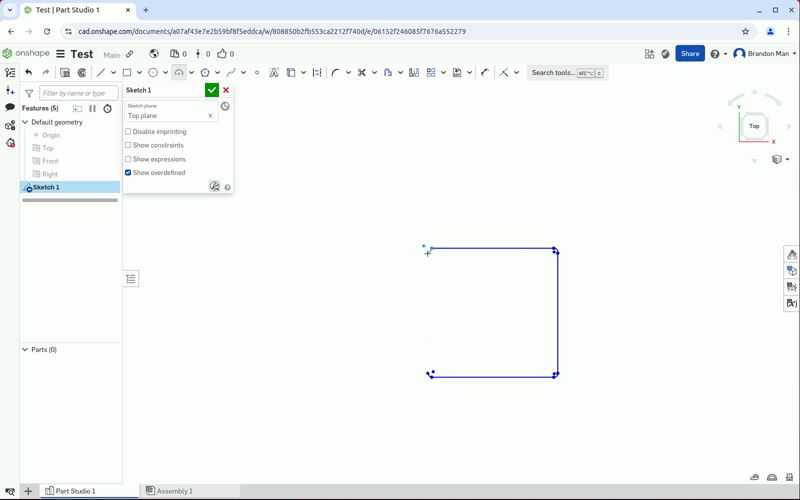
scroll(6)
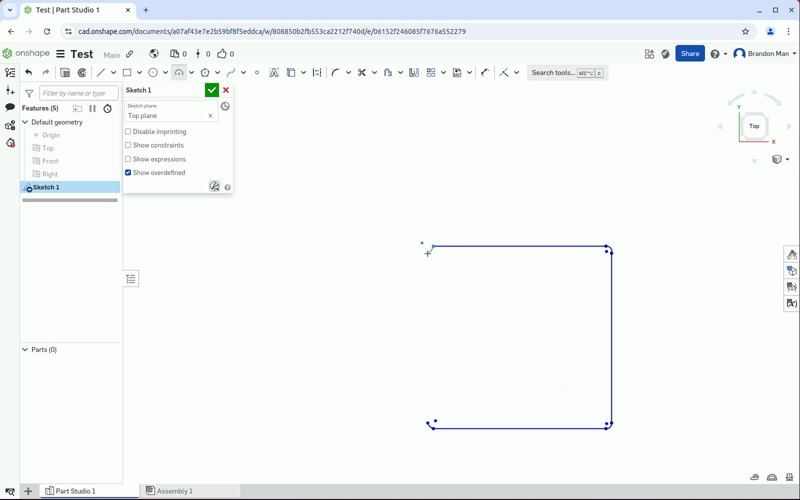
scroll(6)
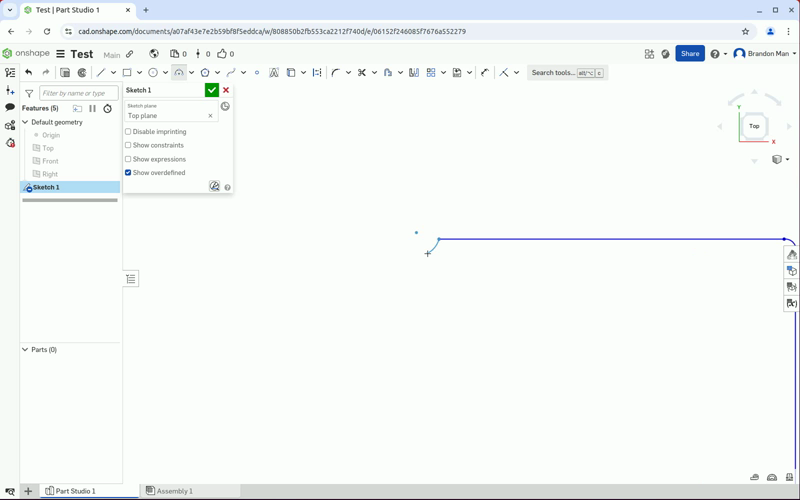
scroll(6)
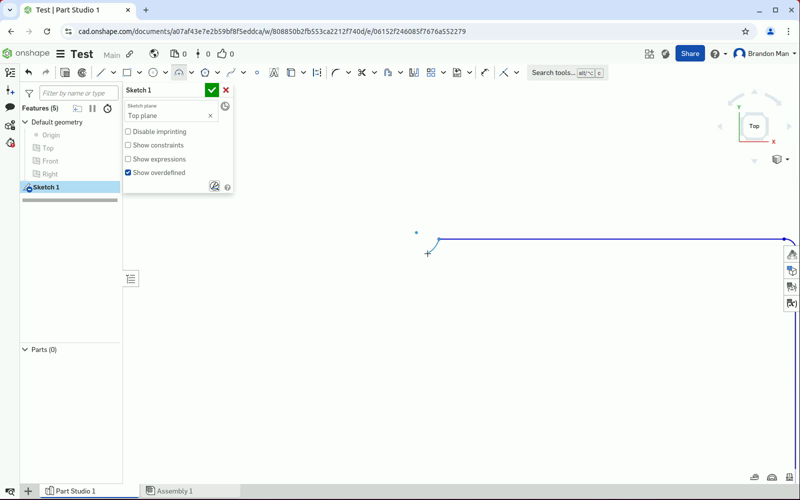
scroll(6)
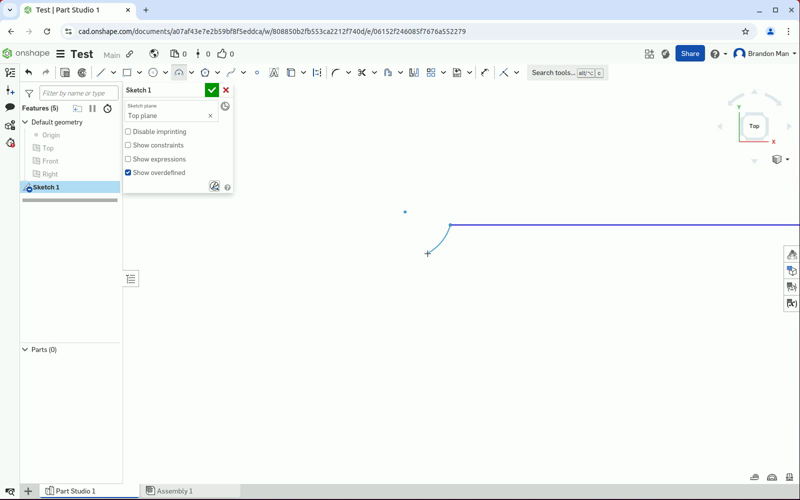
click(427, 253)
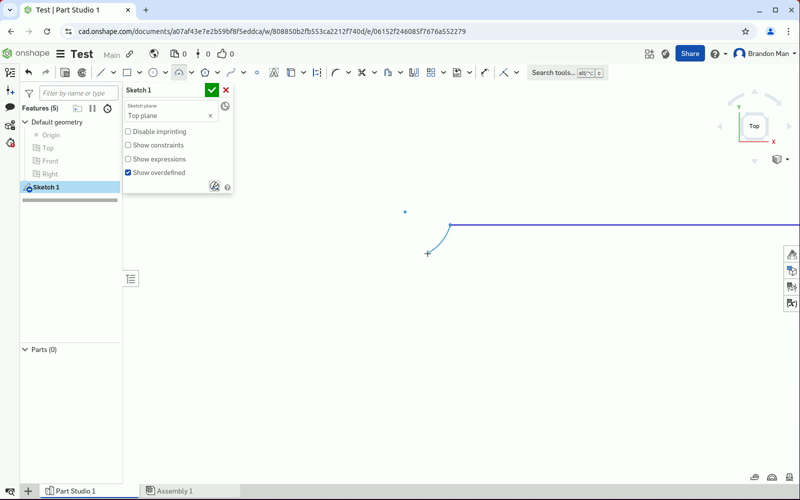
scroll(-6)
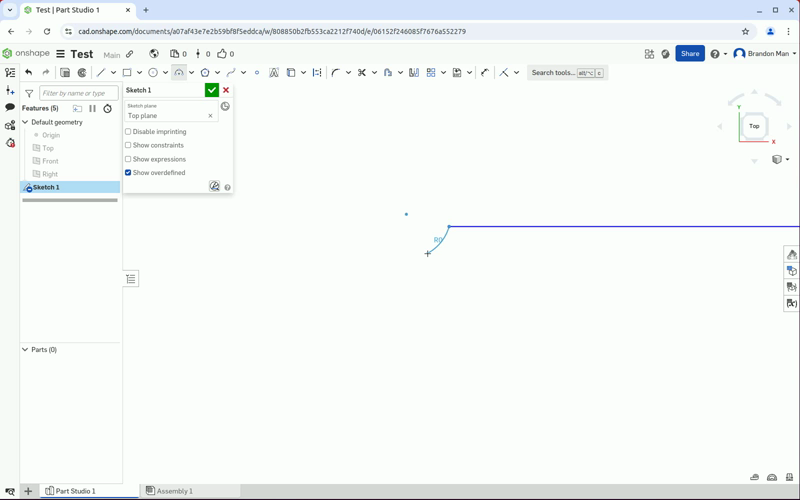
scroll(-6)
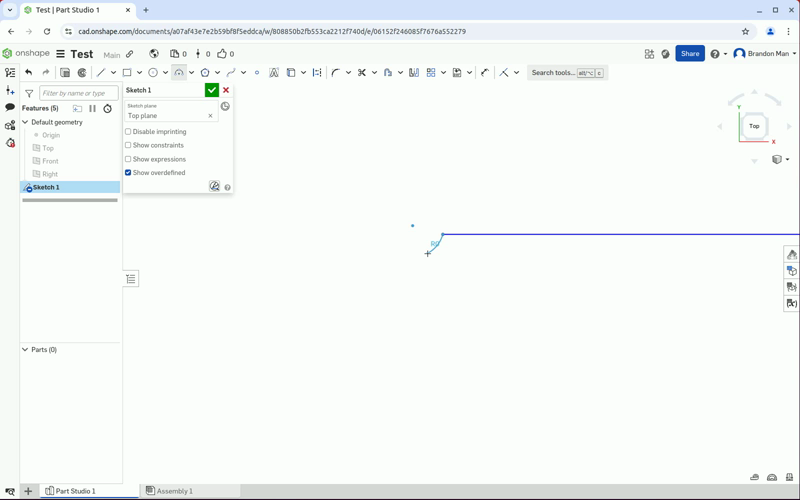
scroll(-6)
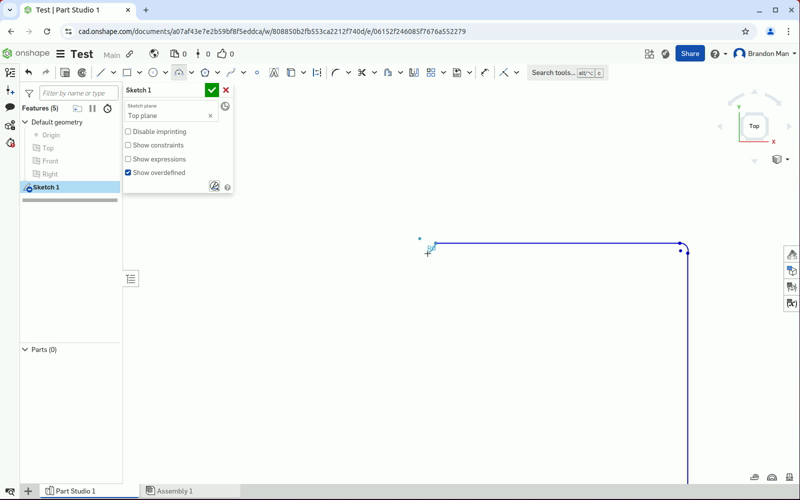
scroll(-6)
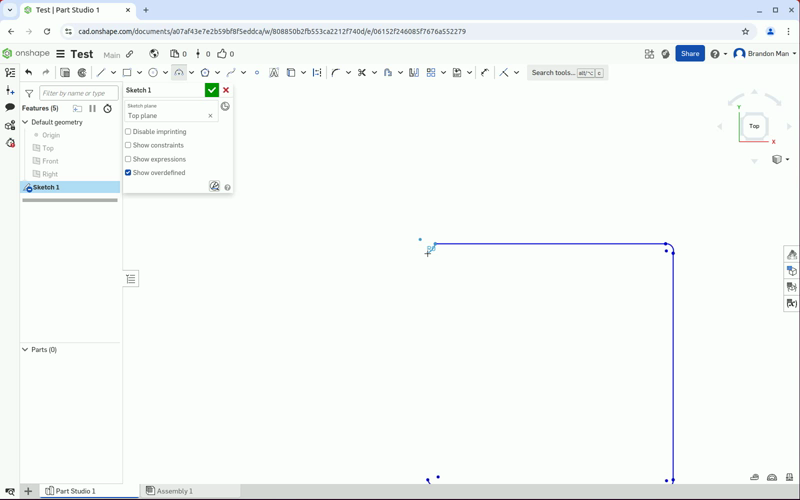
scroll(-6)
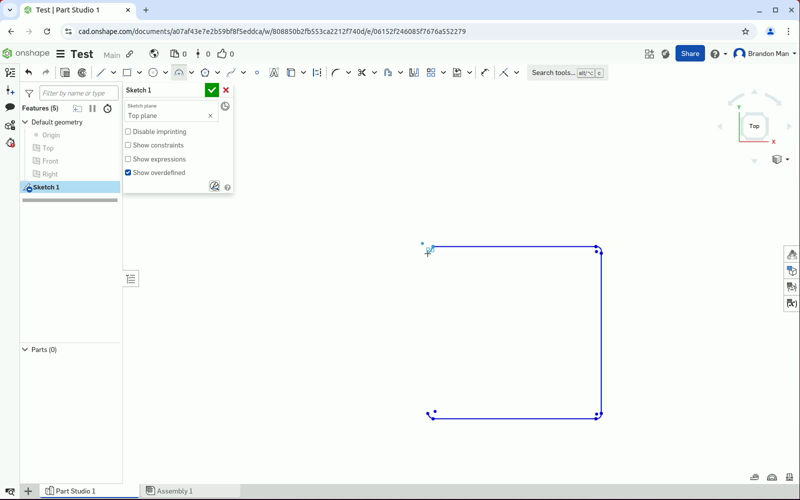
scroll(-6)
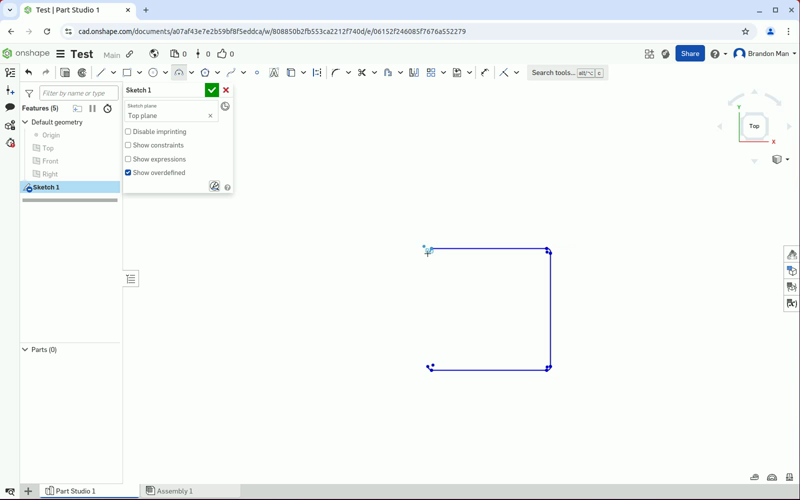
scroll(-6)
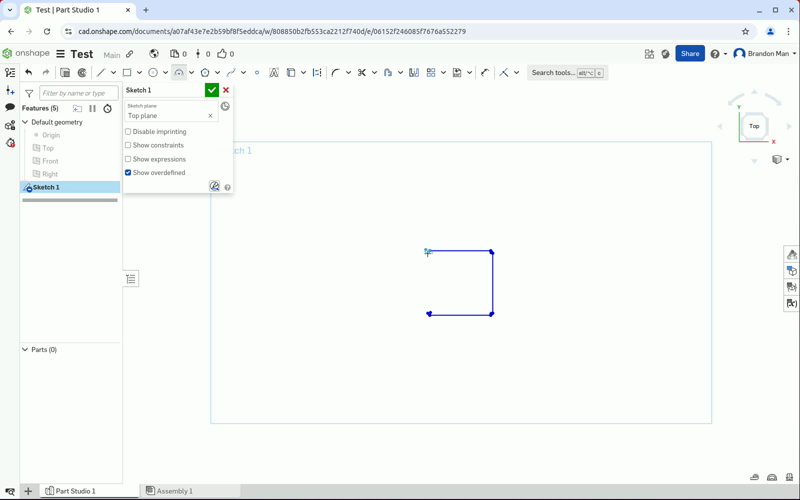
mouse_move(428, 251)
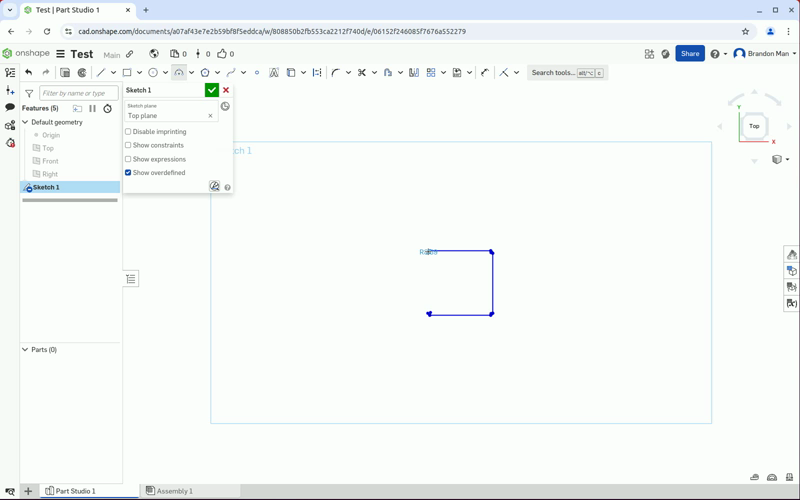
scroll(6)
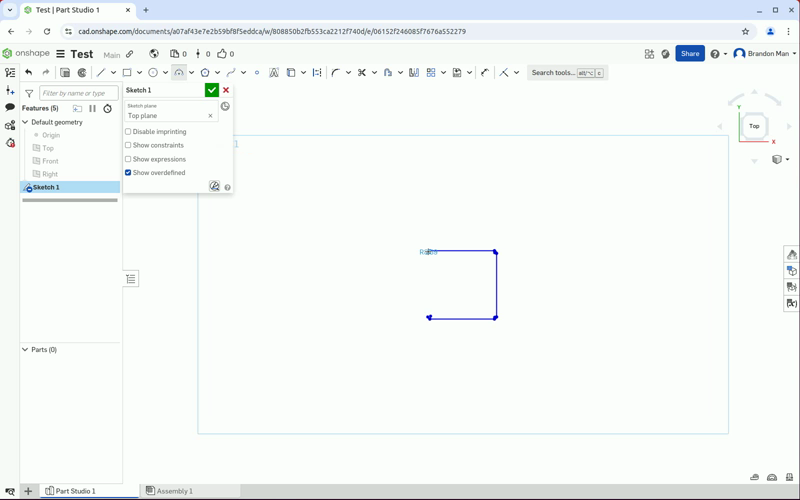
scroll(6)
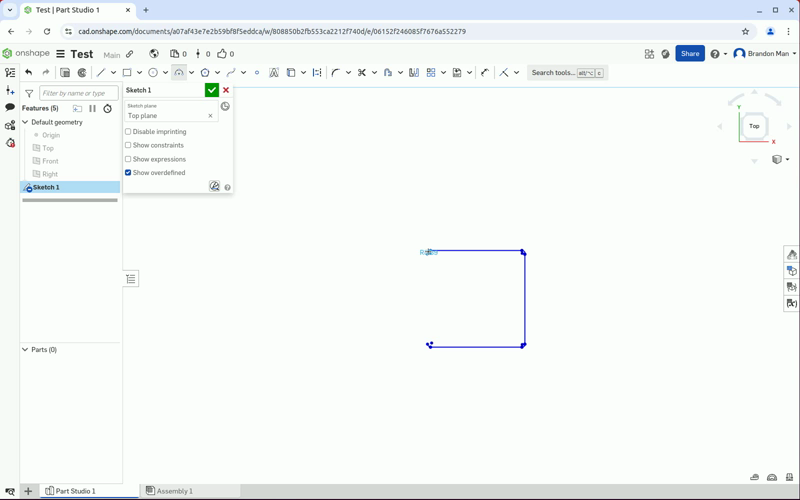
scroll(6)
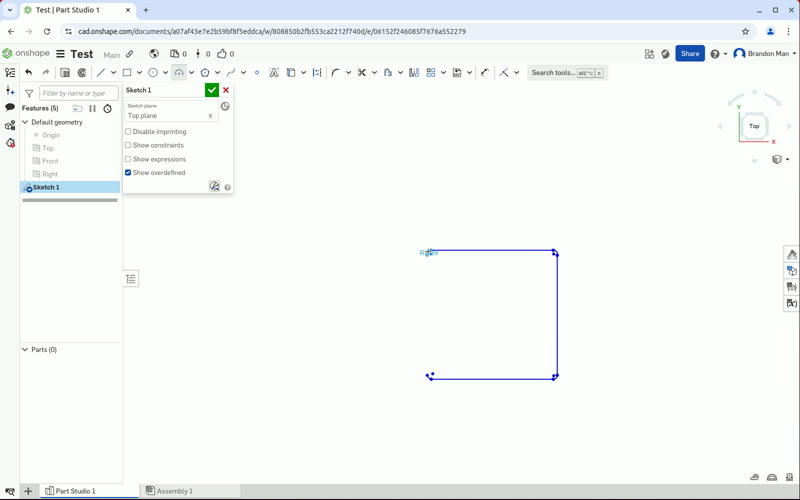
scroll(6)
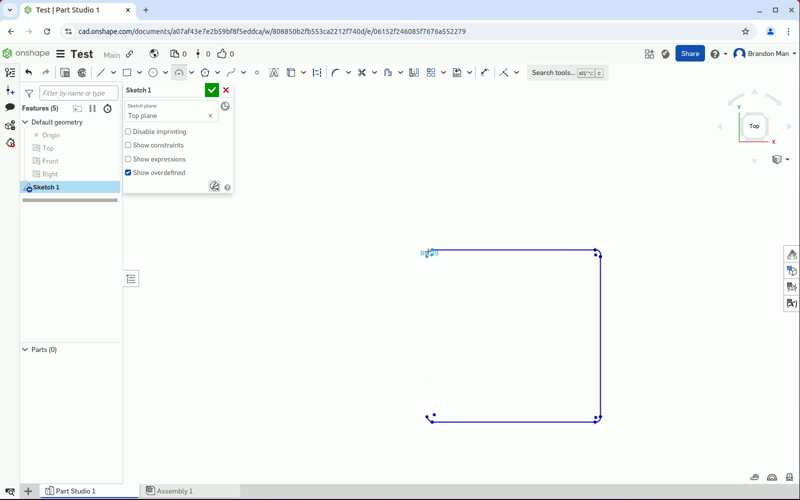
scroll(6)
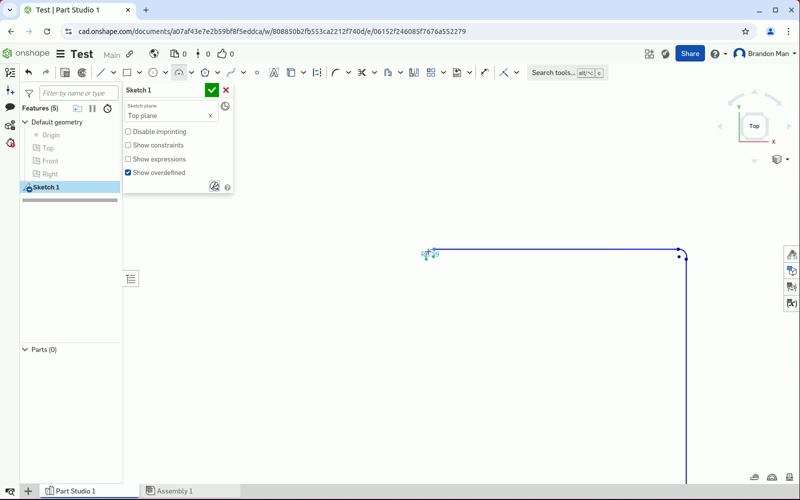
scroll(6)
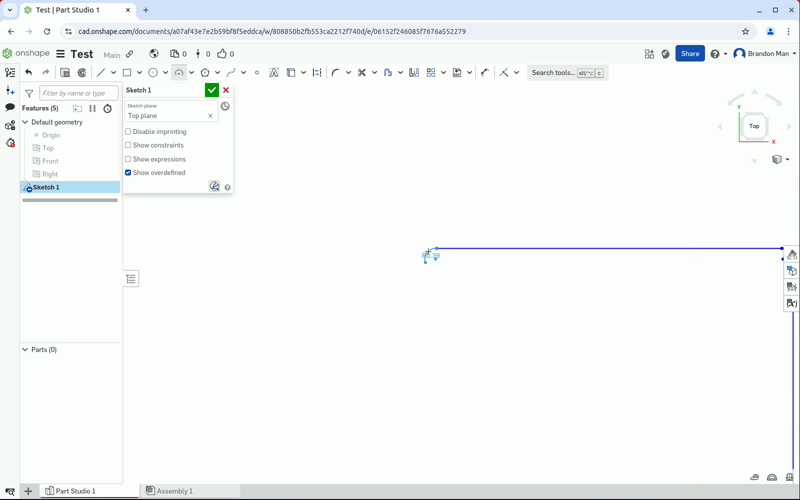
scroll(6)
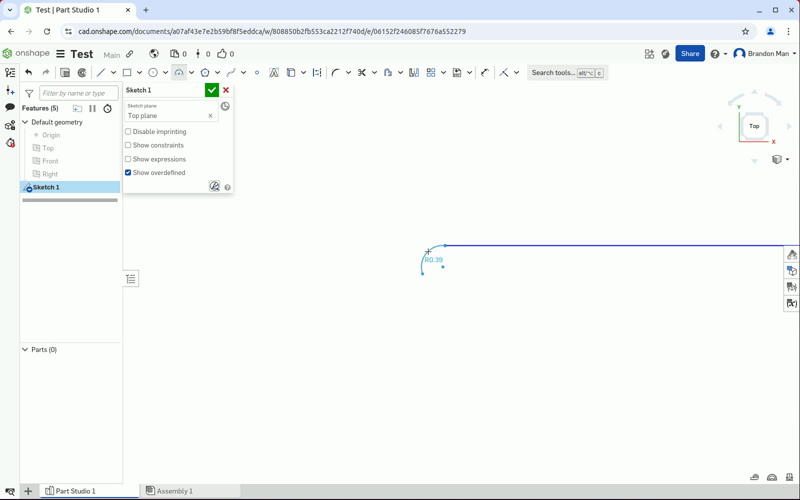
click(428, 251)
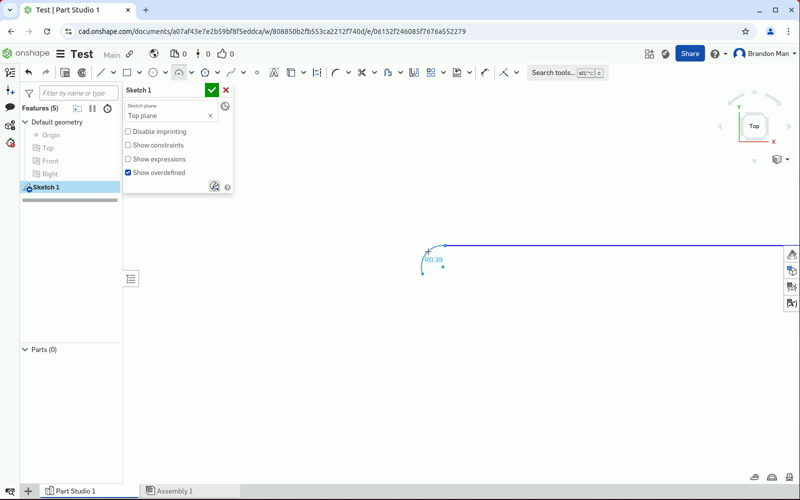
scroll(-6)
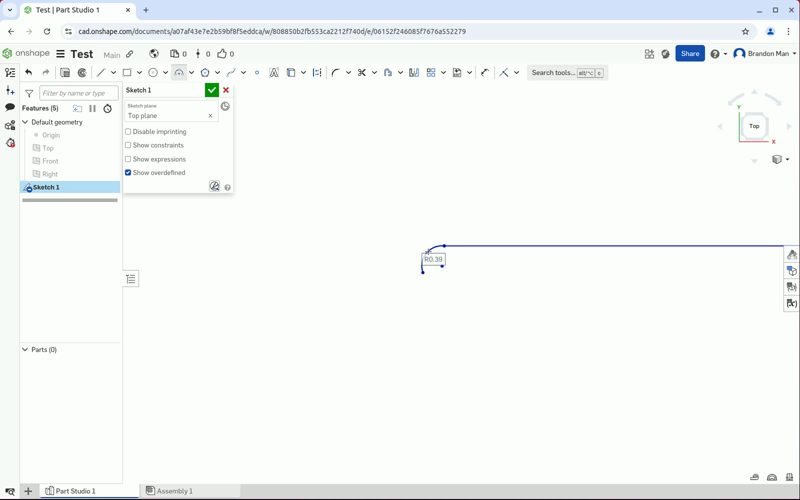
scroll(-6)
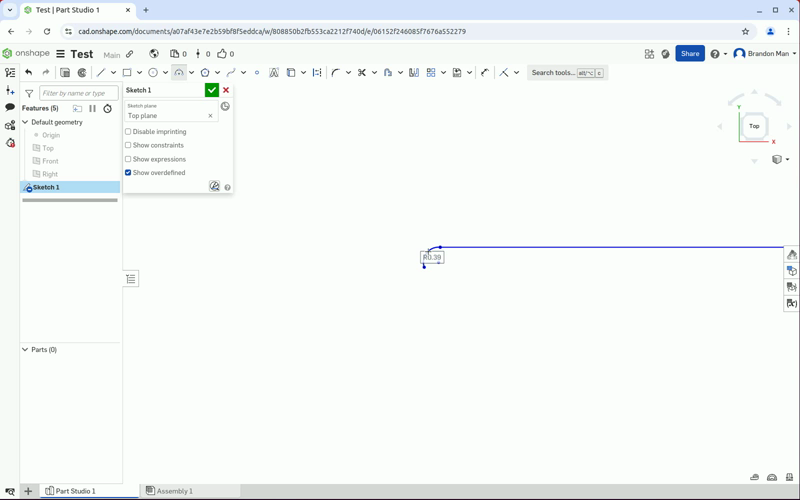
scroll(-6)
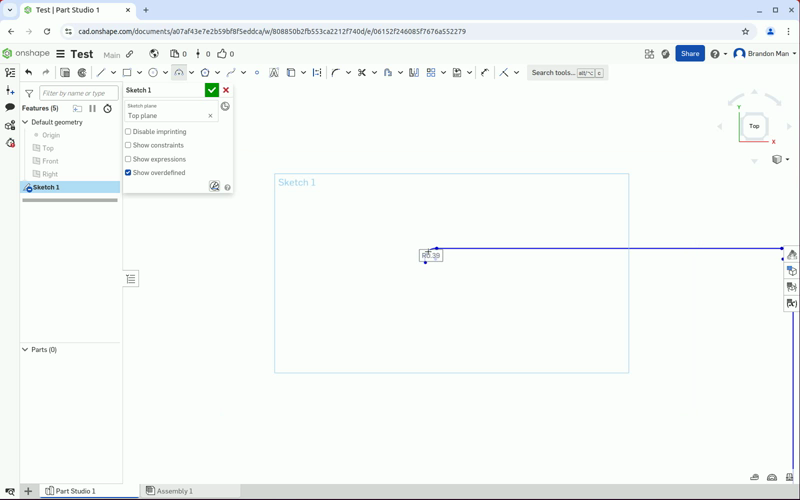
scroll(-6)
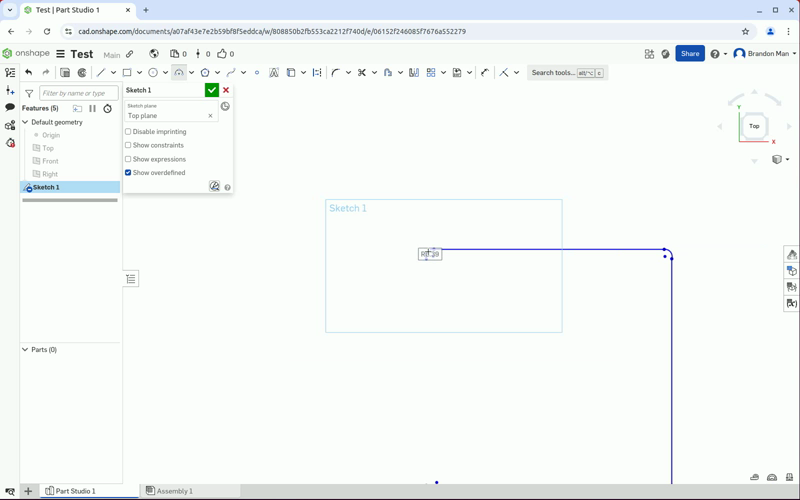
scroll(-6)
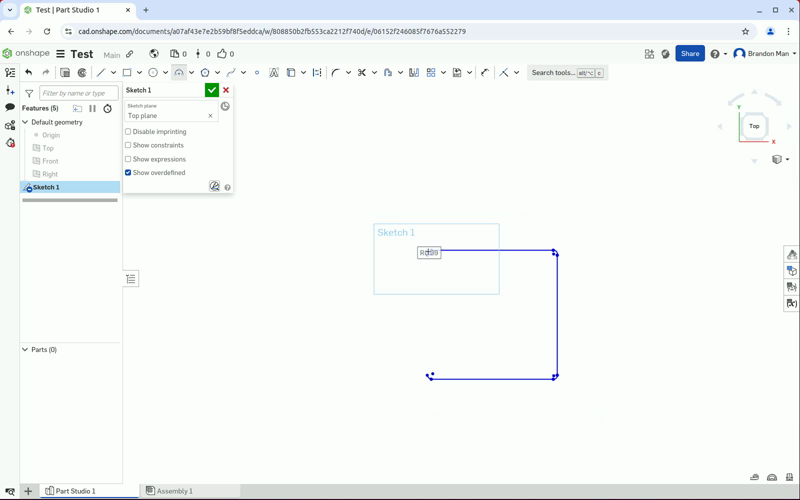
scroll(-6)
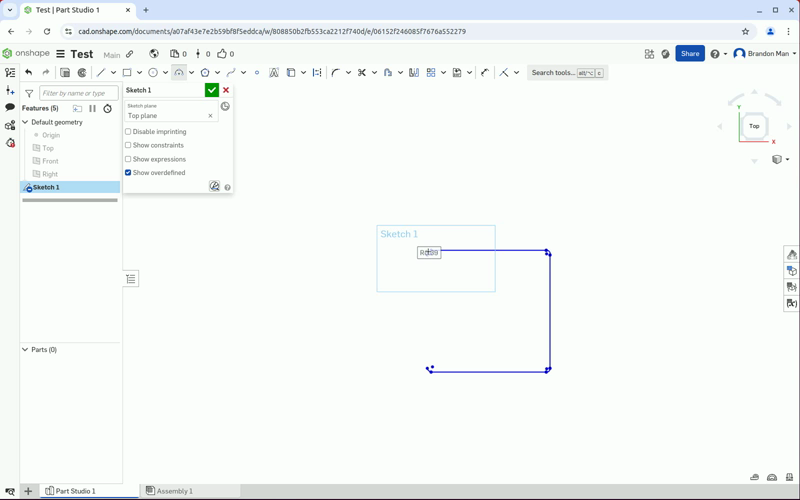
scroll(-6)
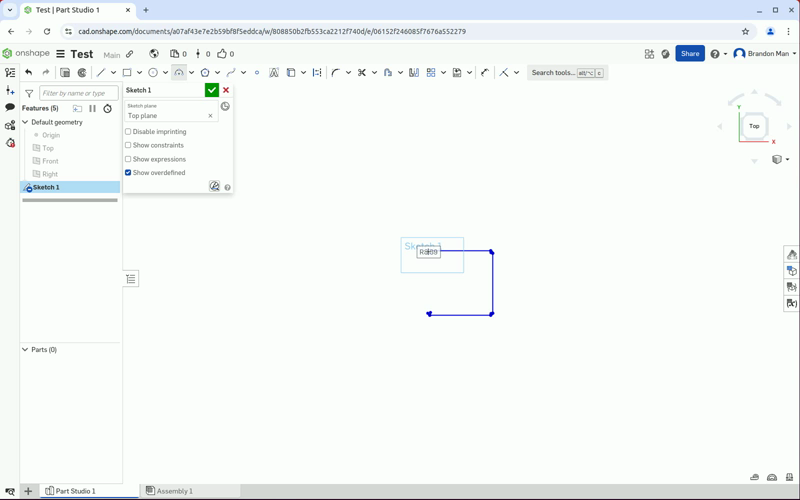
key_up(shift)
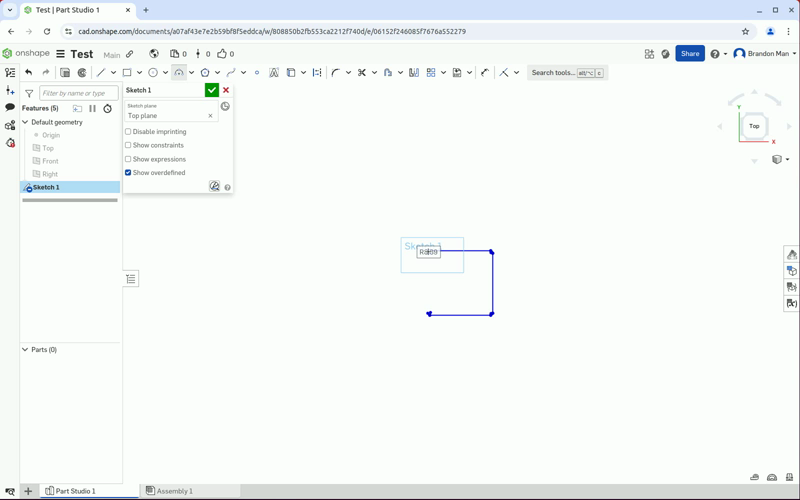
key(esc)
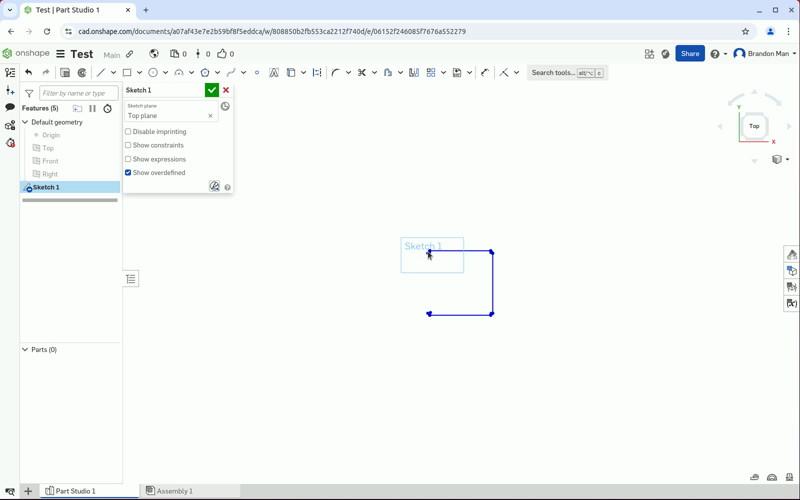
key(l)
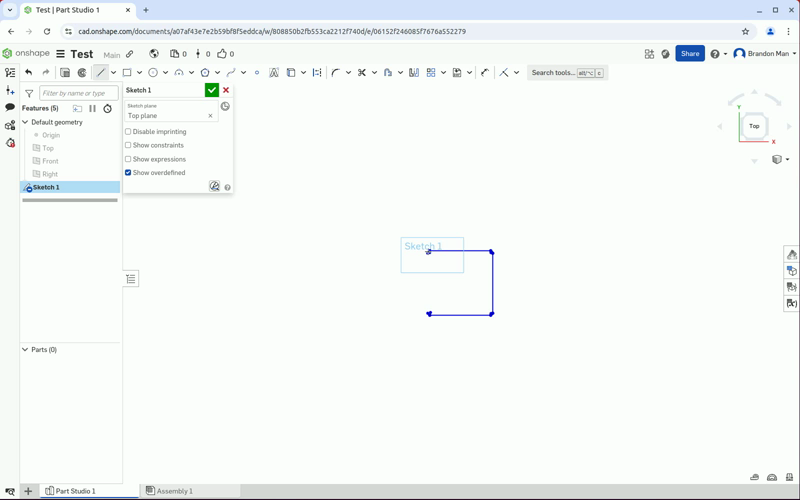
mouse_move(427, 253)
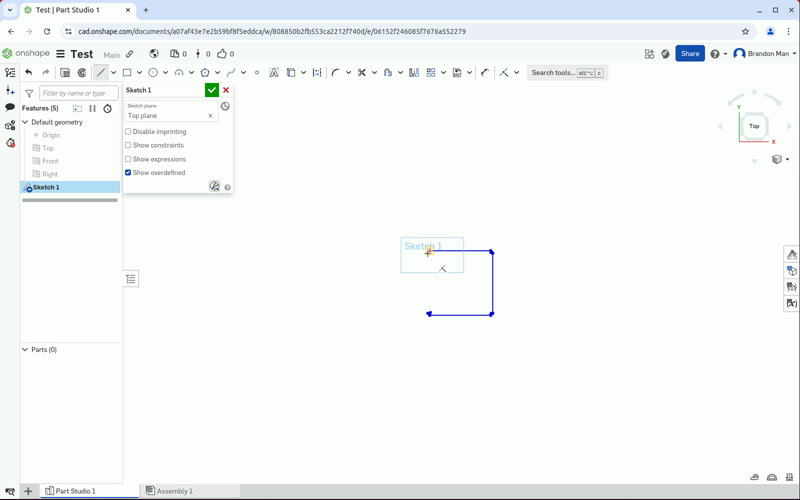
scroll(6)
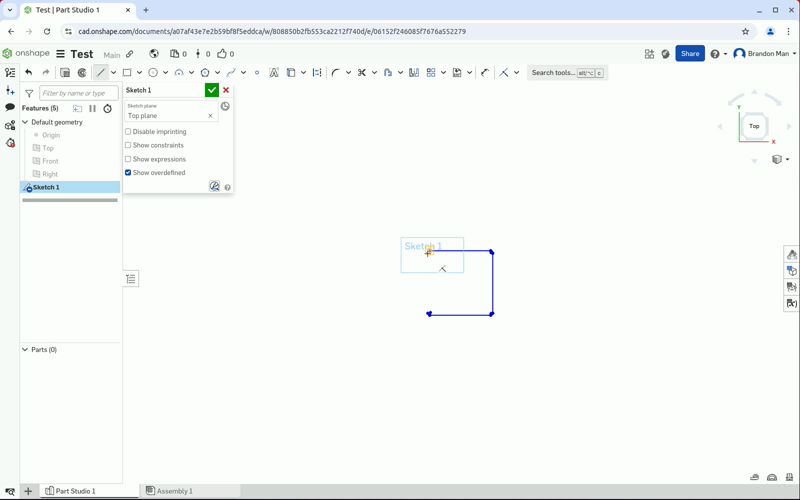
scroll(6)
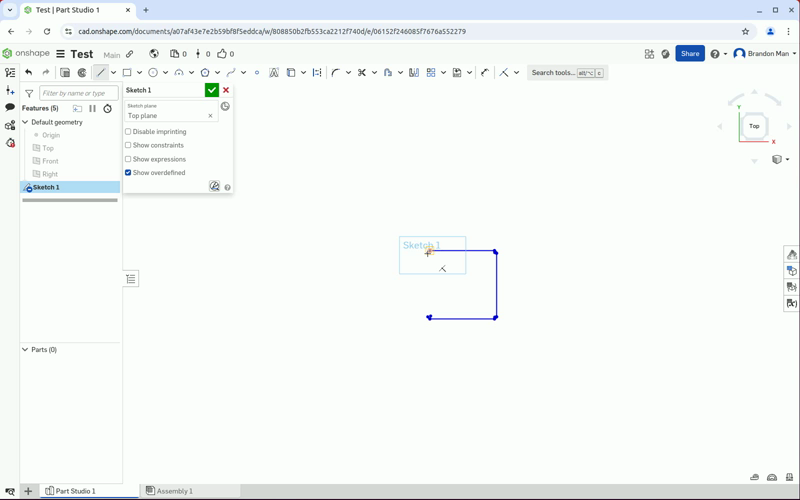
scroll(6)
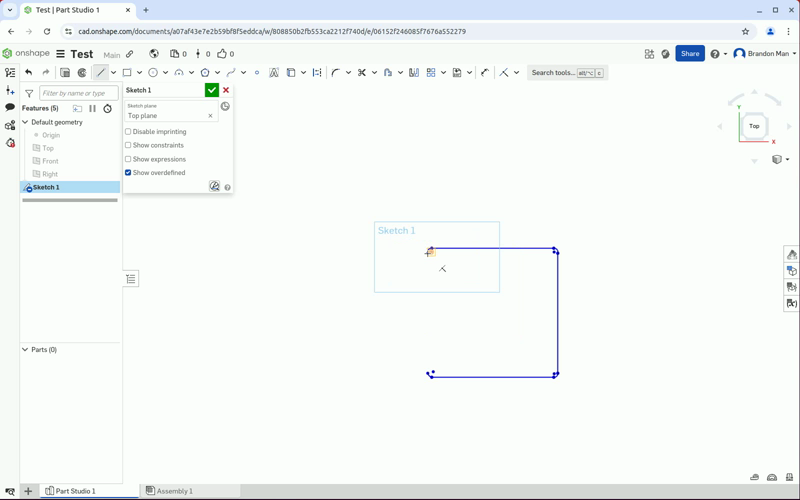
scroll(6)
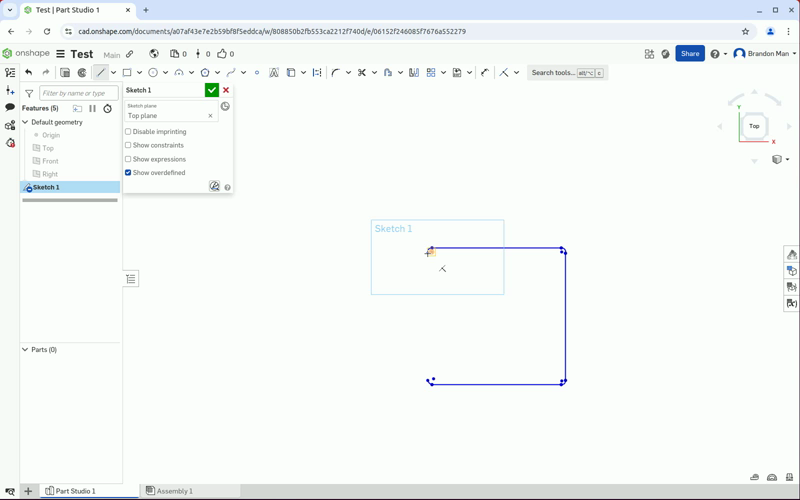
scroll(6)
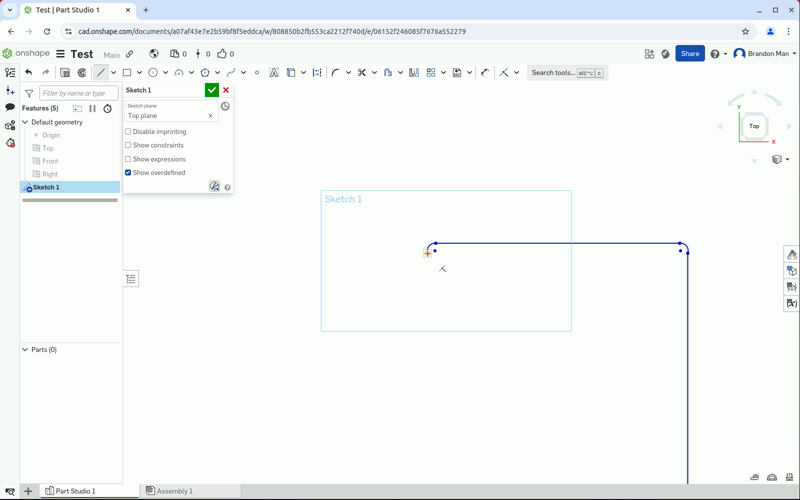
scroll(6)
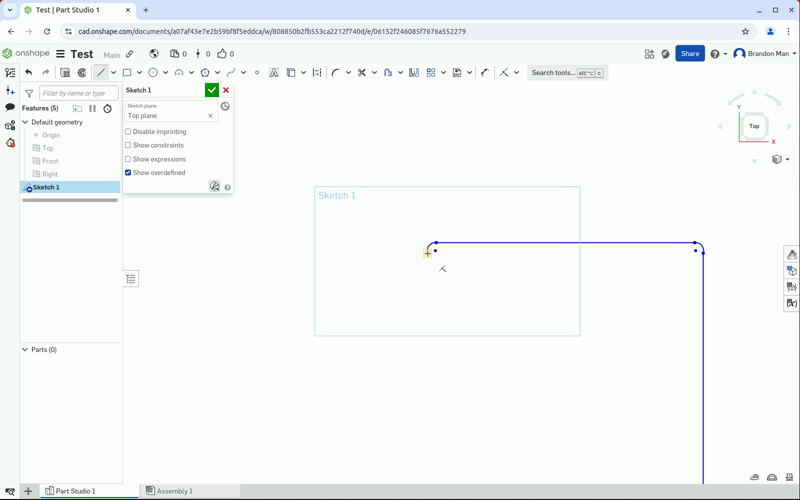
scroll(6)
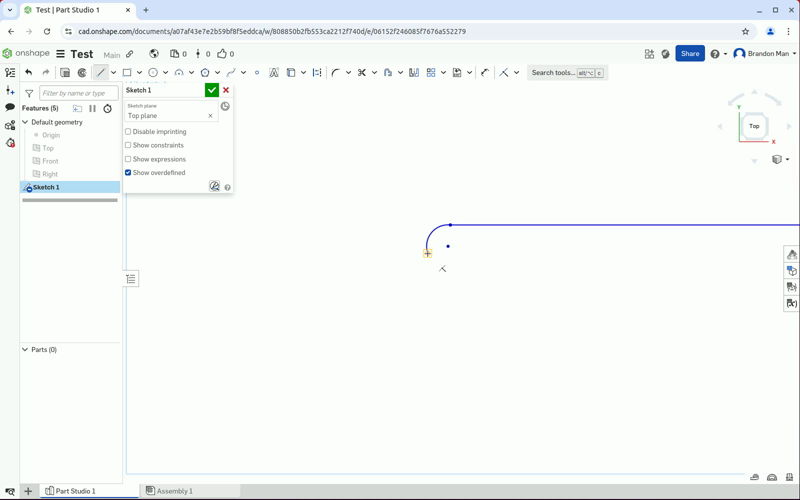
click(427, 253)
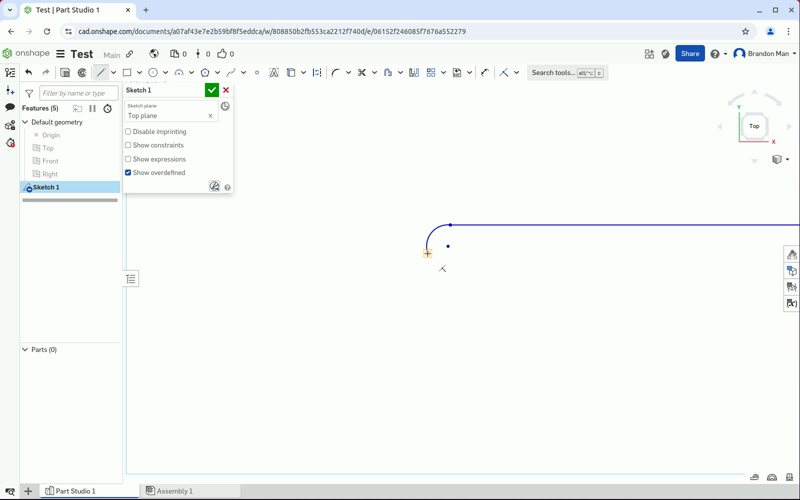
scroll(-6)
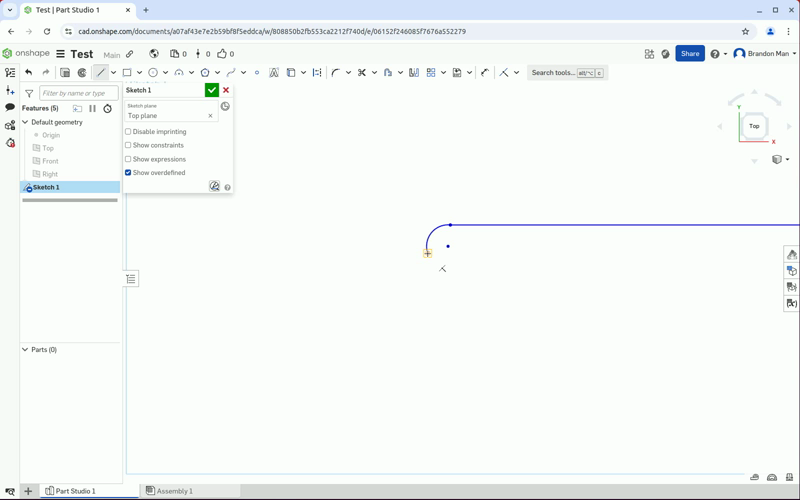
scroll(-6)
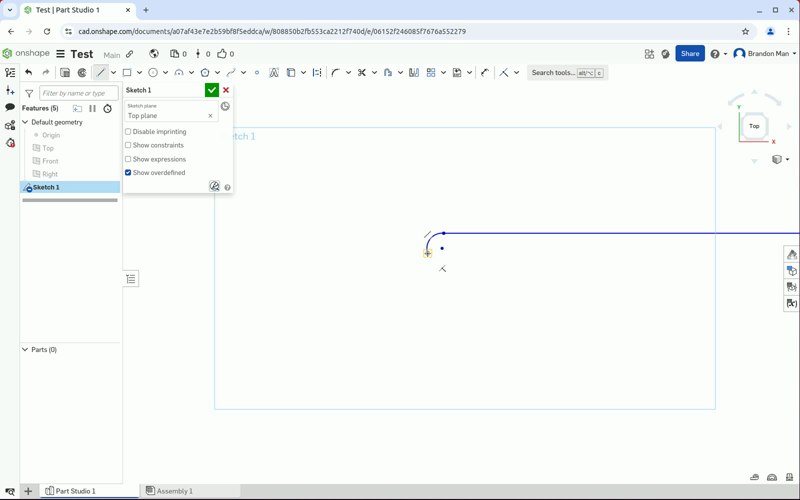
scroll(-6)
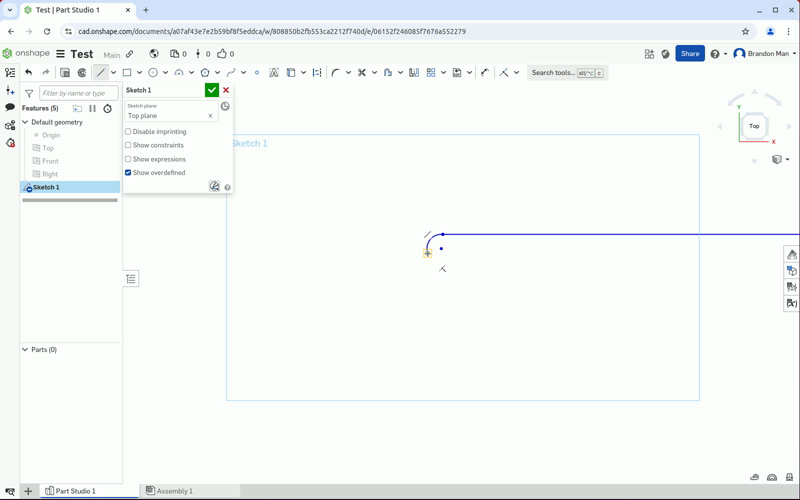
scroll(-6)
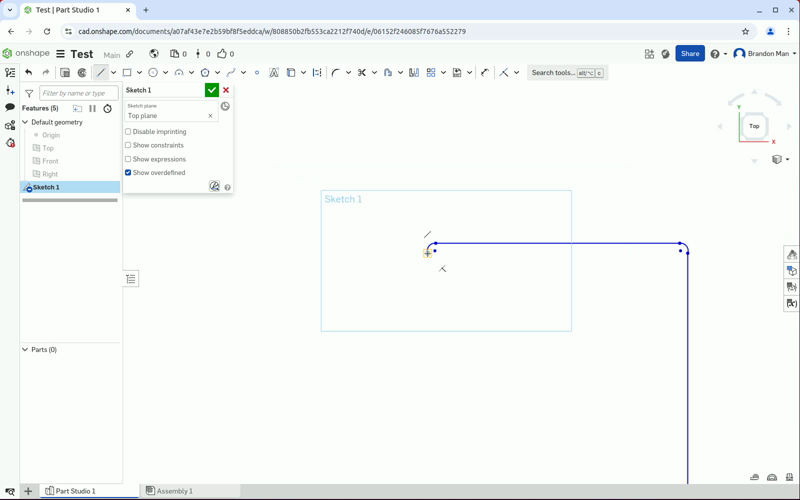
scroll(-6)
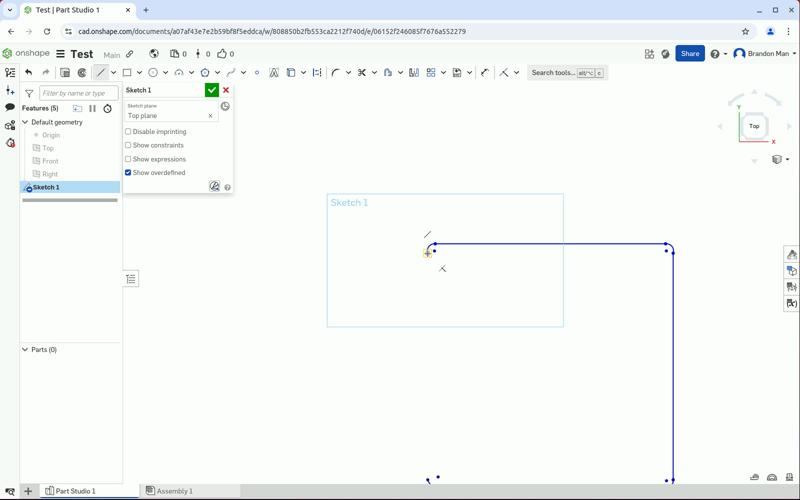
scroll(-6)
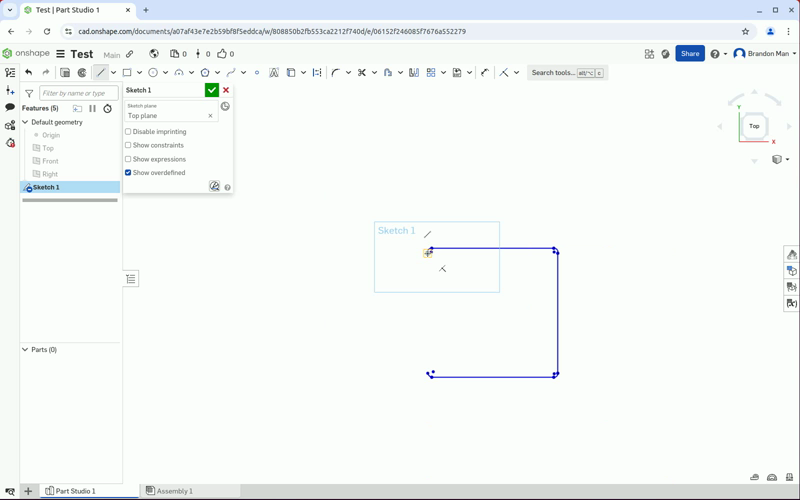
scroll(-6)
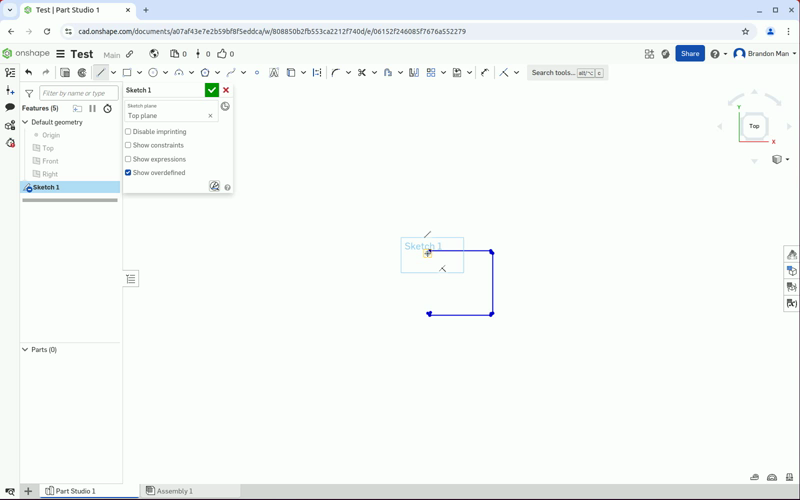
key_down(shift)
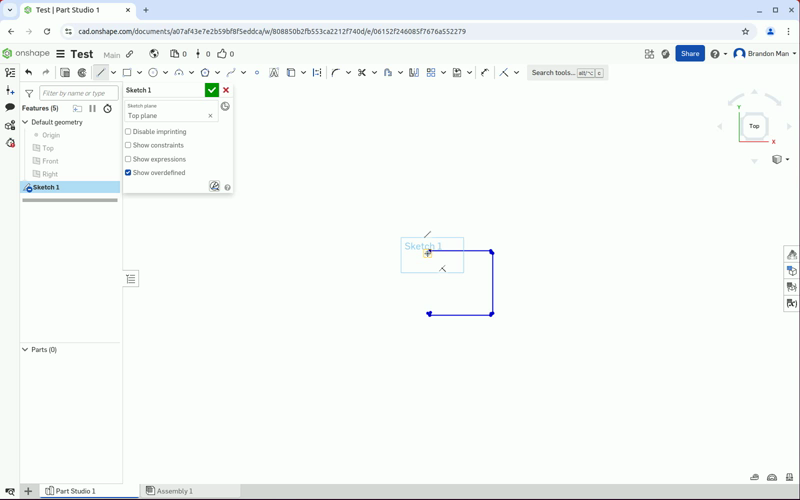
mouse_move(427, 313)
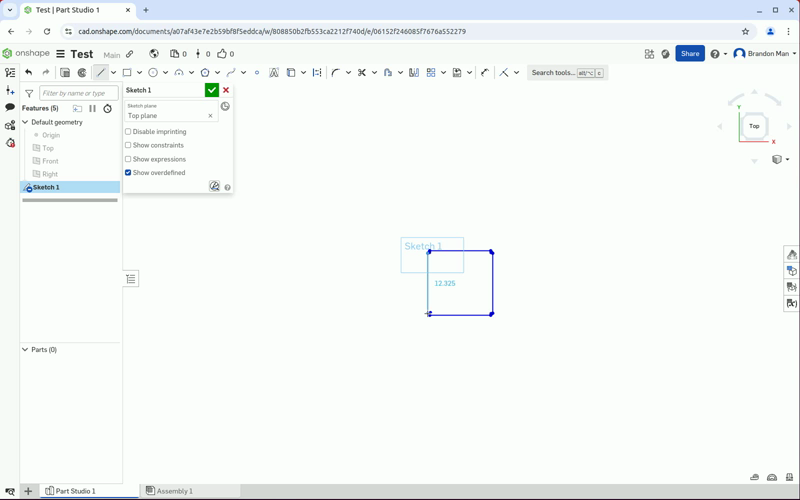
scroll(6)
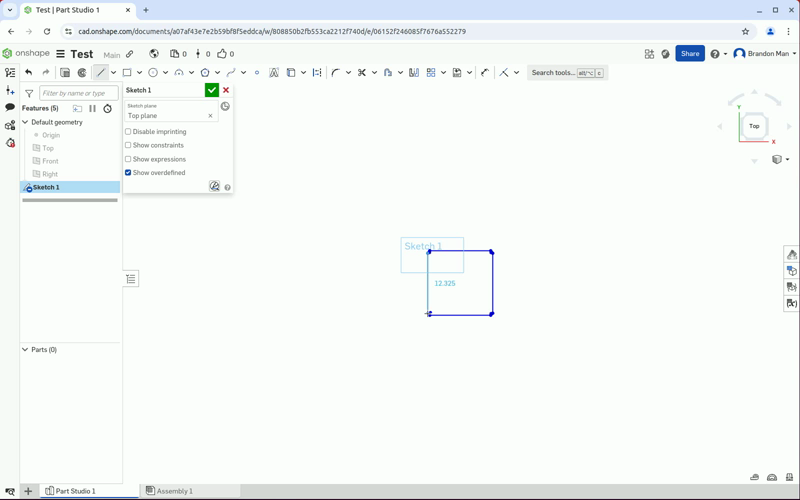
scroll(6)
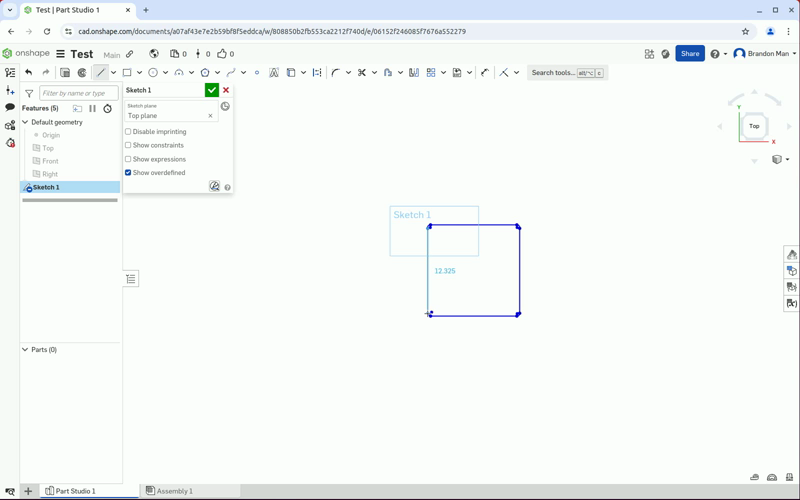
scroll(6)
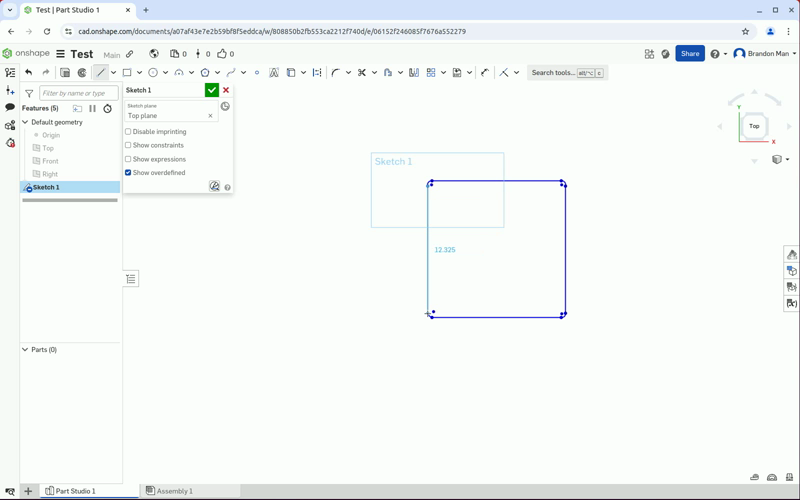
scroll(6)
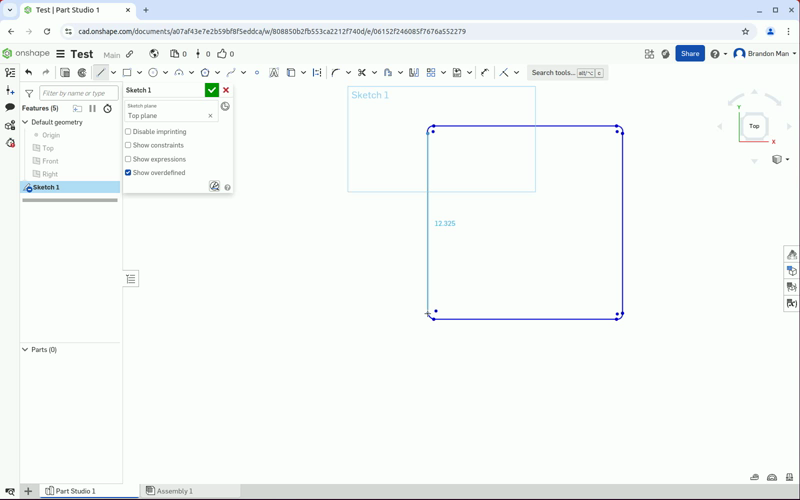
scroll(6)
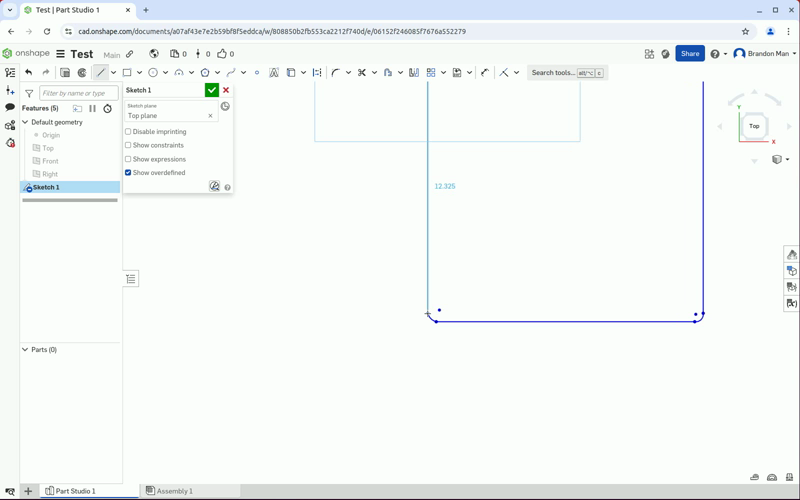
scroll(6)
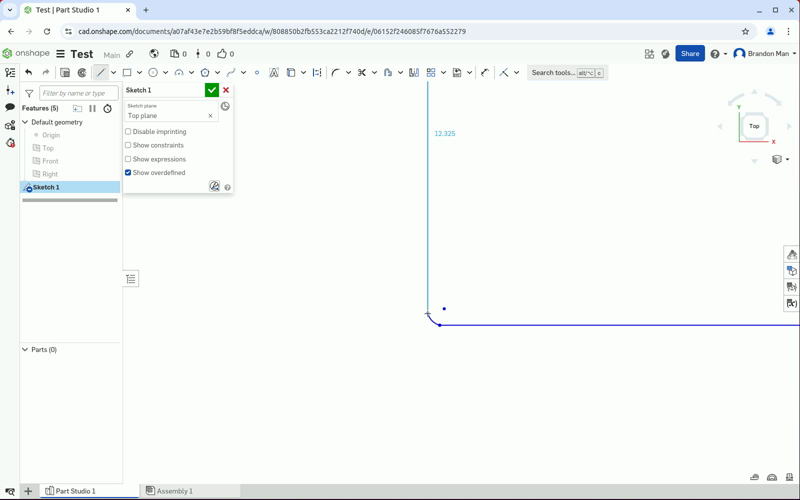
scroll(6)
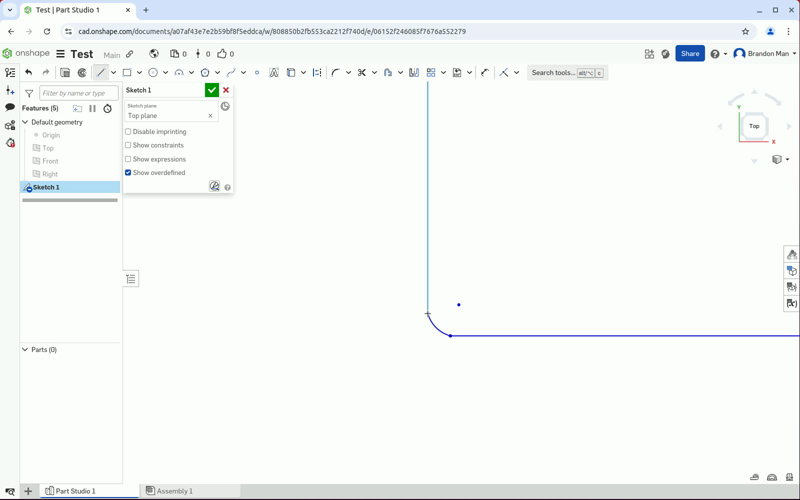
key_up(shift)
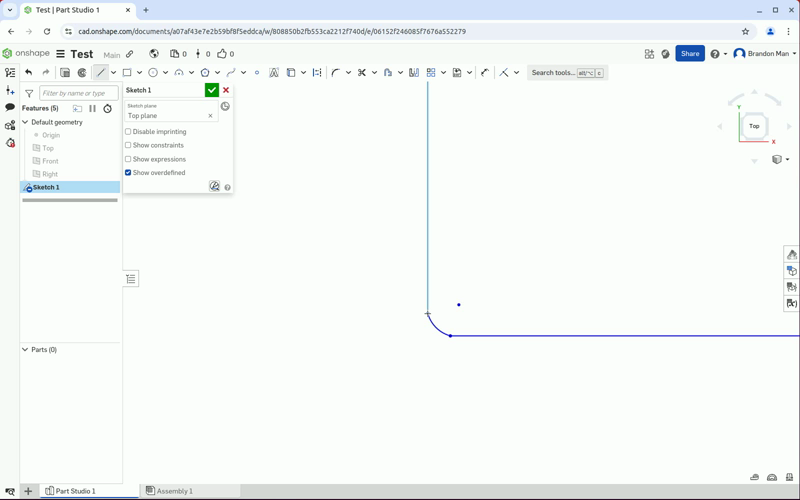
click(427, 313)
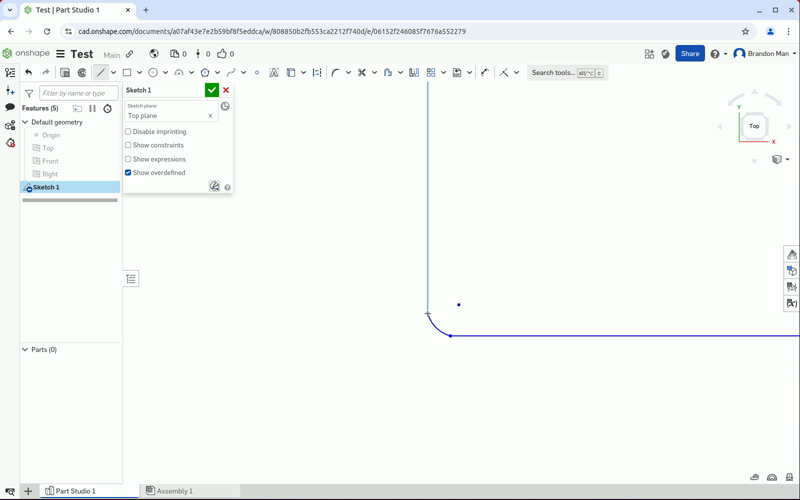
scroll(-6)
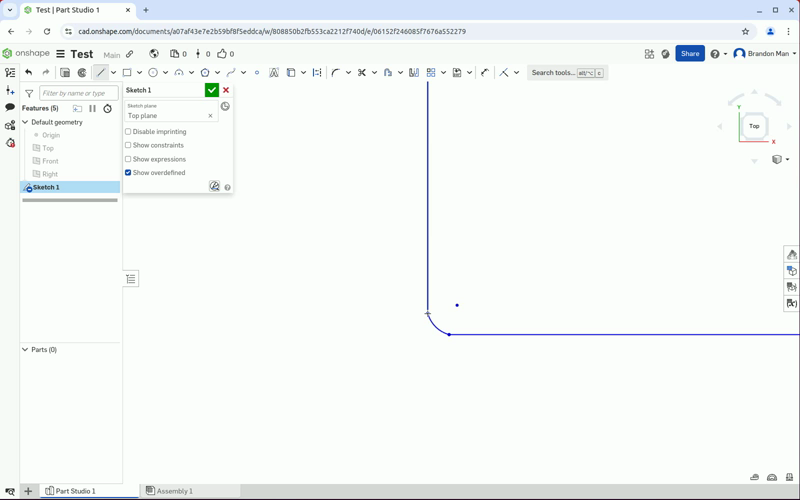
scroll(-6)
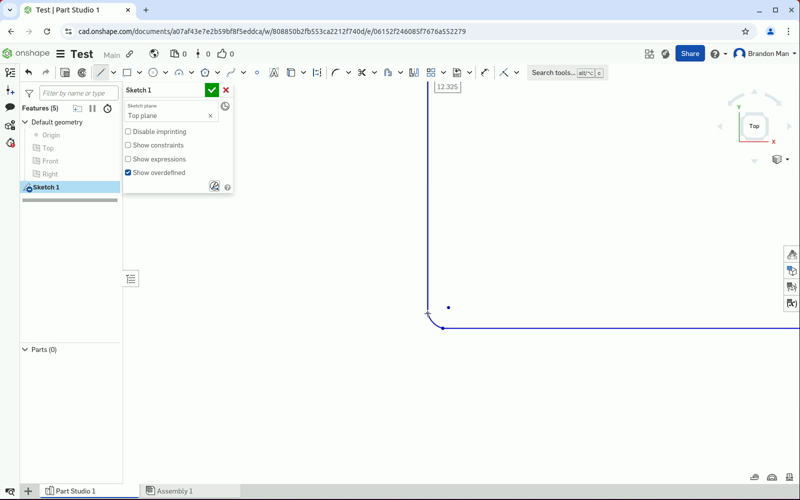
scroll(-6)
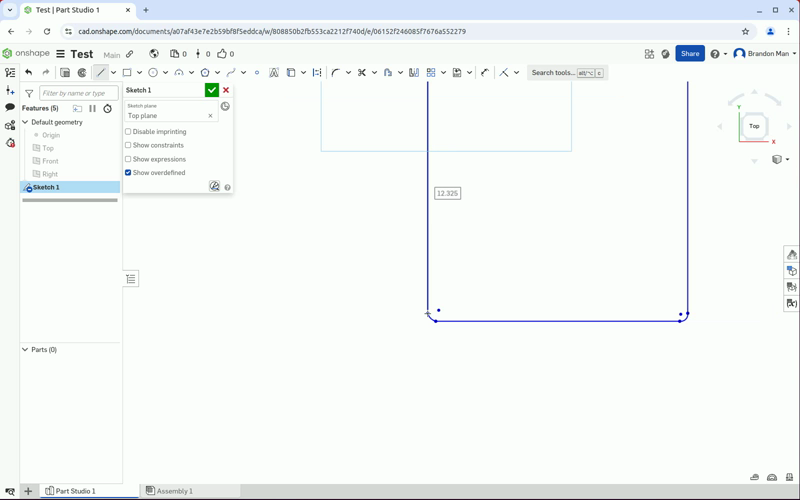
scroll(-6)
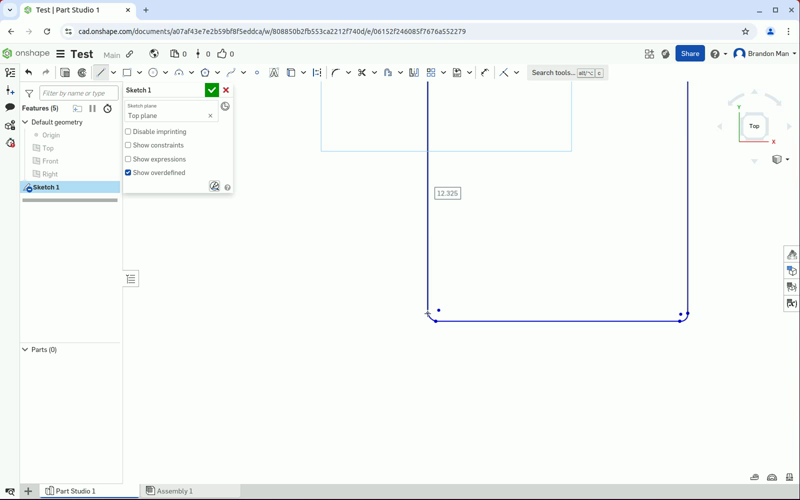
scroll(-6)
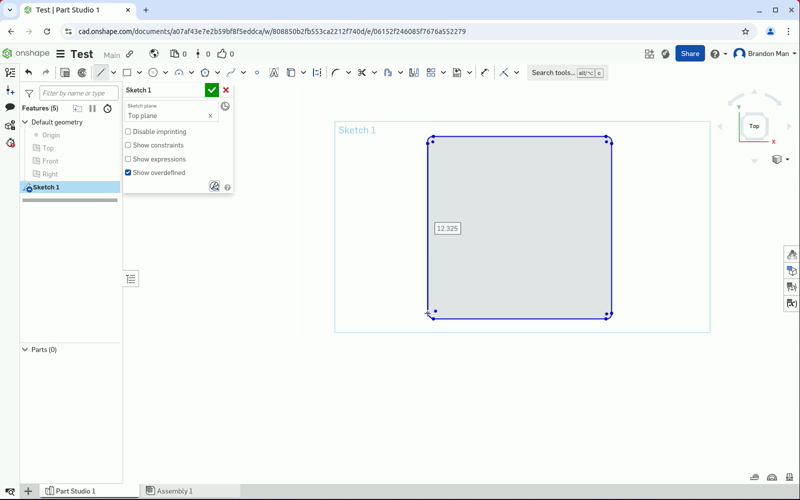
scroll(-6)
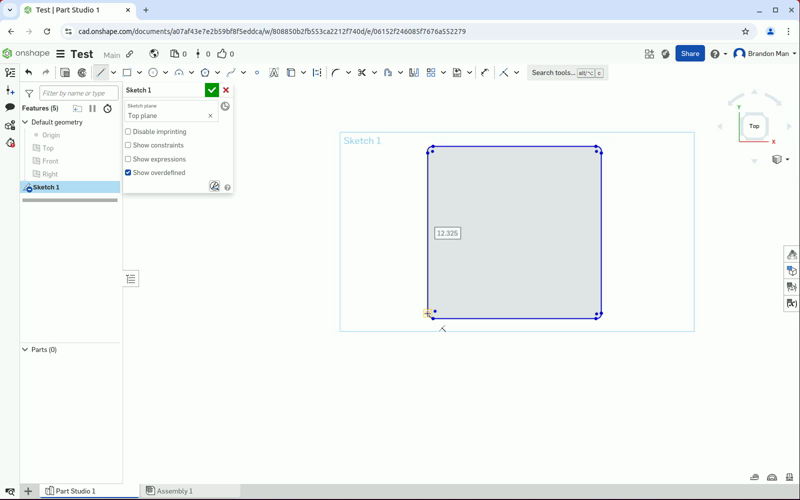
scroll(-6)
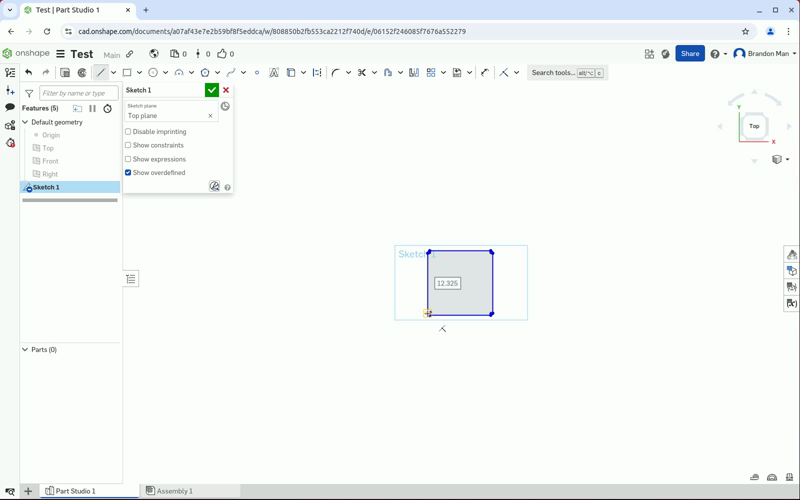
key(esc)
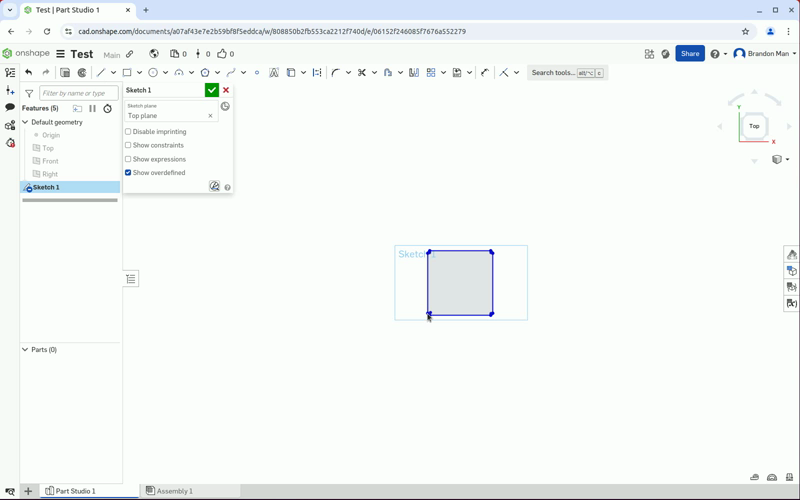
mouse_move(466, 287)
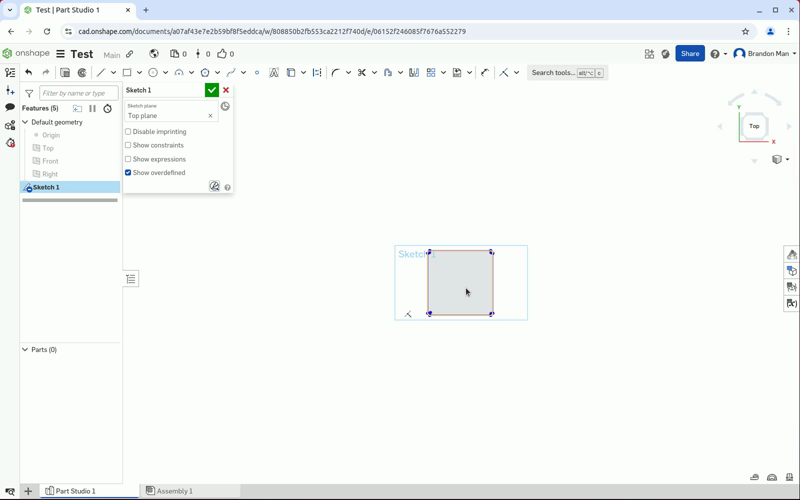
click(466, 287)
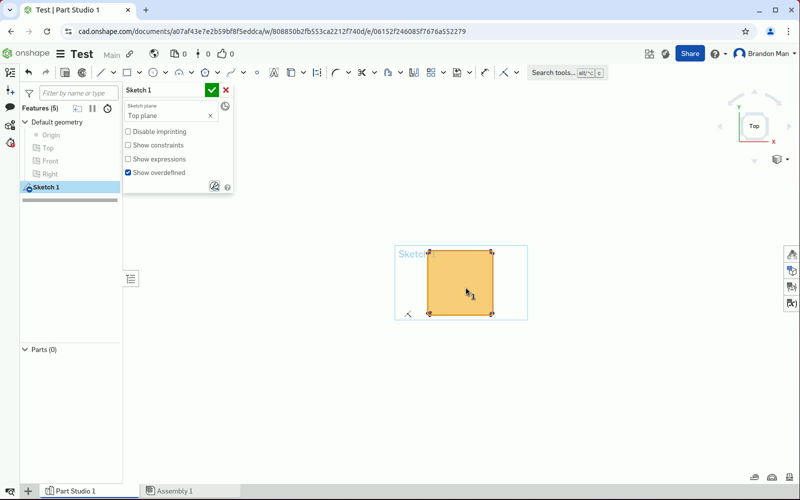
mouse_move(73, 352)
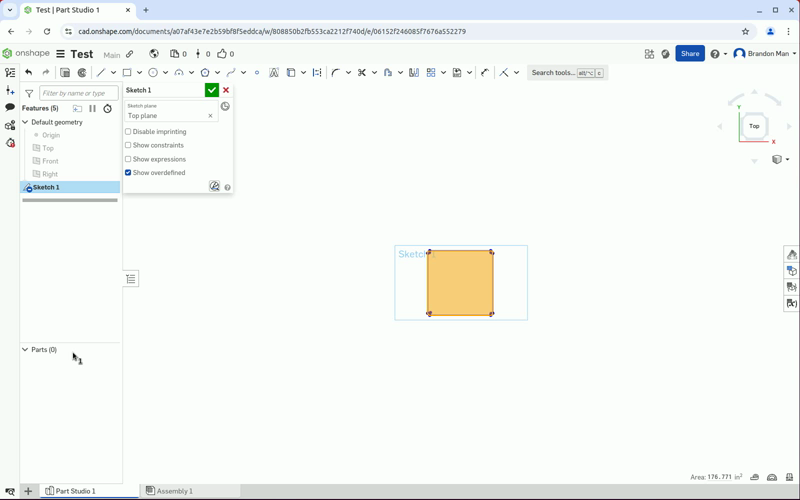
key(shift+y)
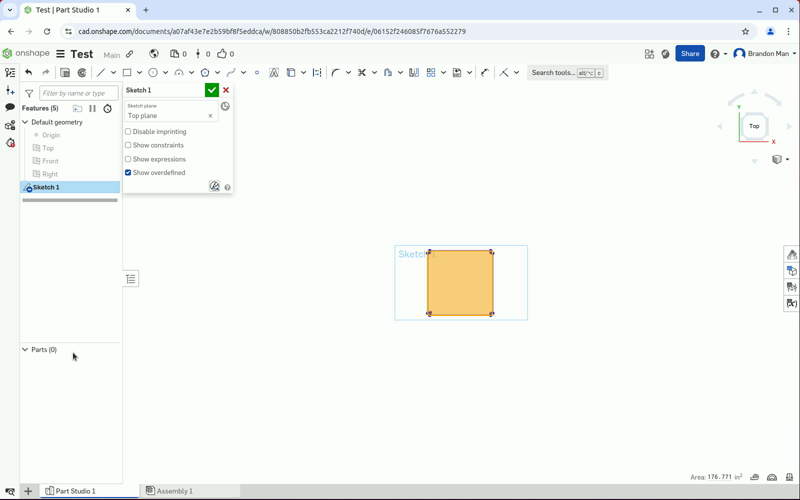
key(shift+e)
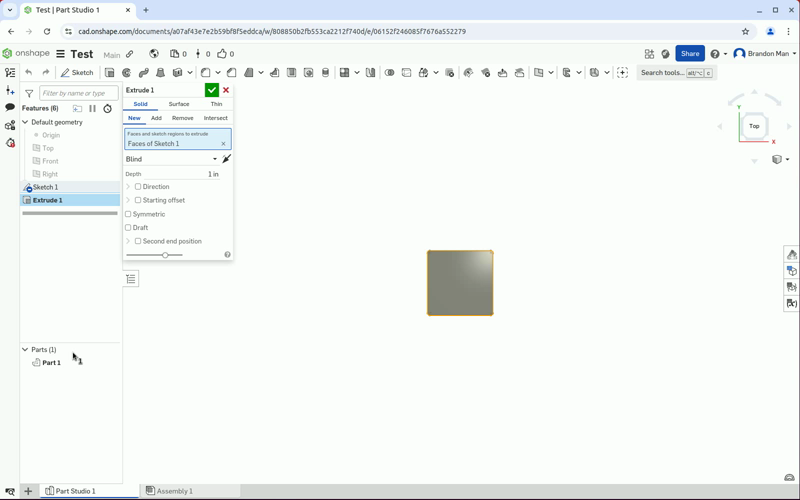
mouse_move(143, 106)
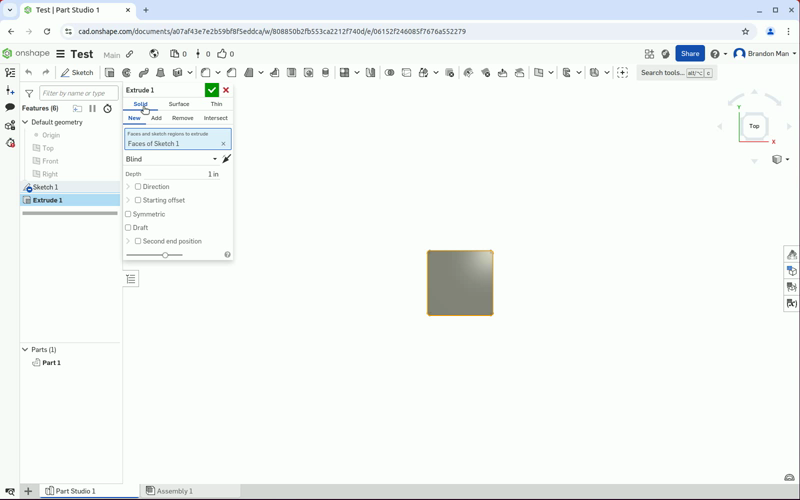
click(143, 106)
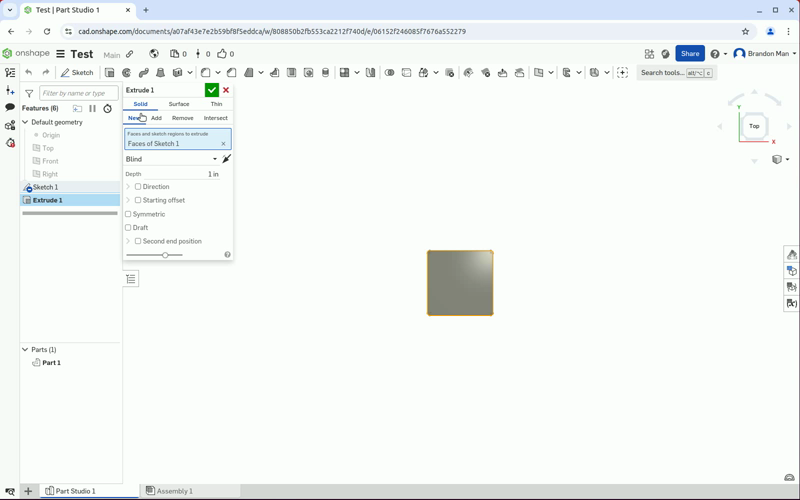
mouse_move(137, 120)
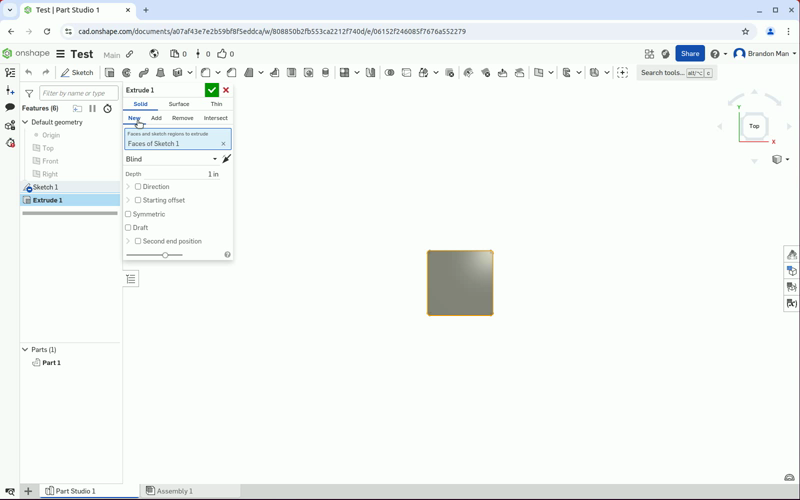
click(137, 120)
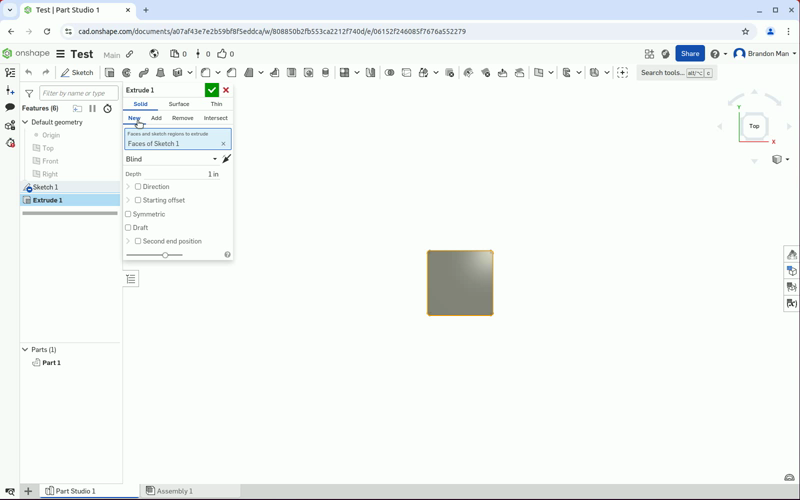
key(tab, 4)
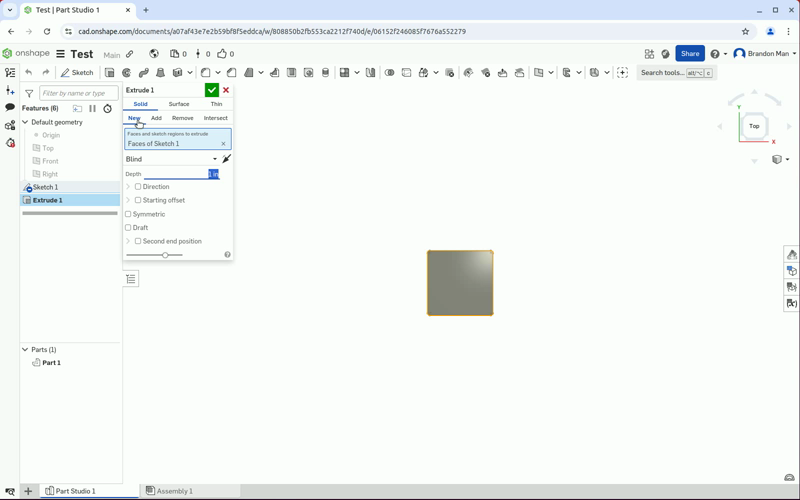
text(18.053)
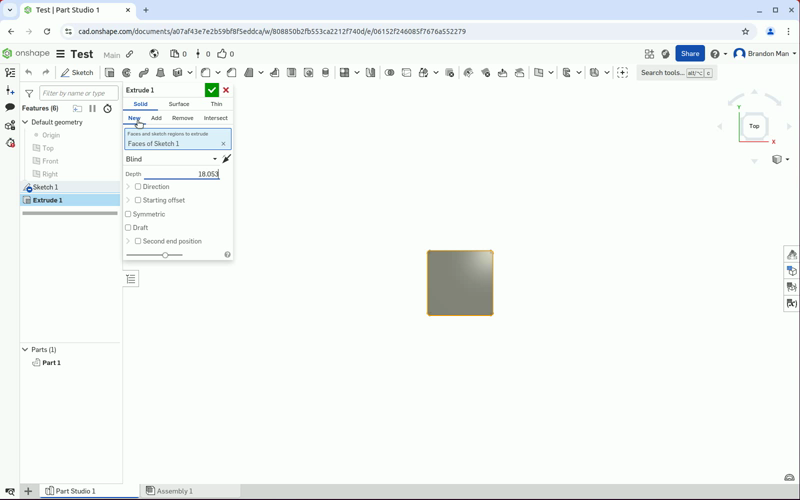
key(enter)
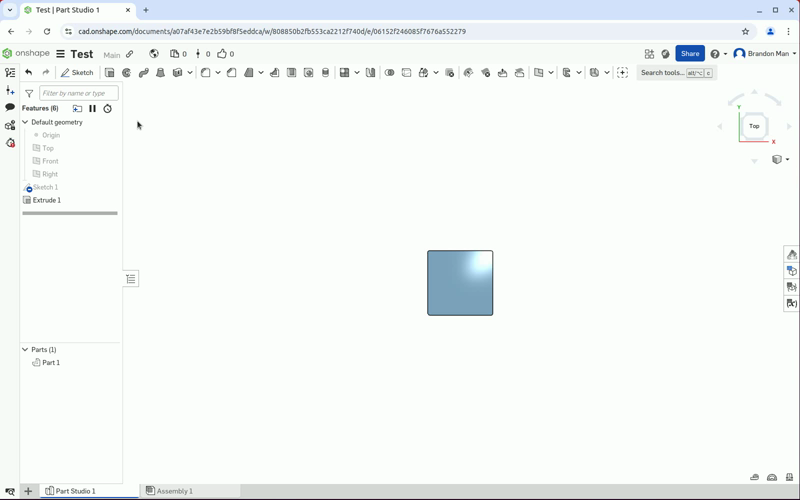
key(shift+h)
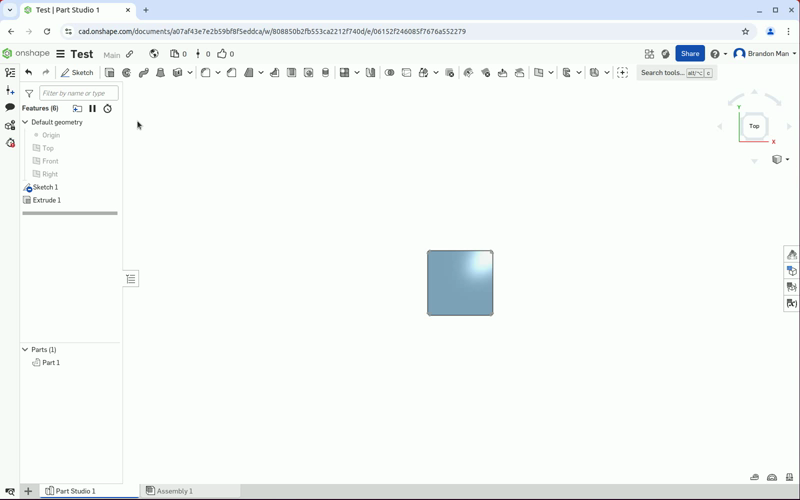
key(shift+h)
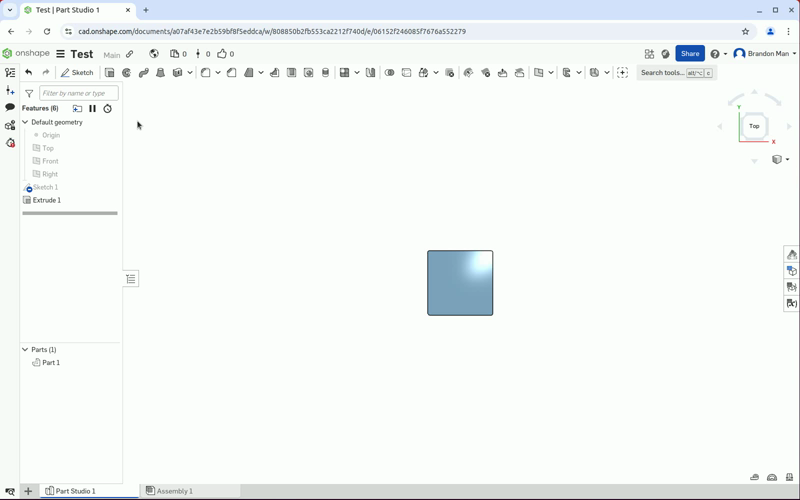
mouse_move(73, 189)
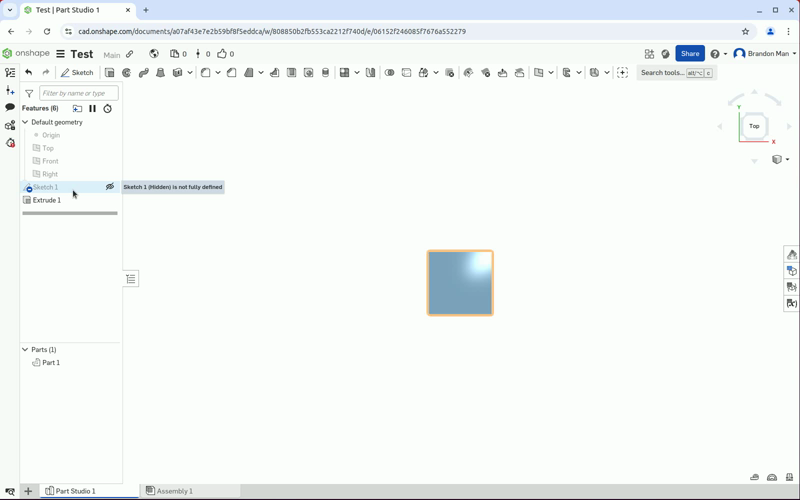
click(73, 189)
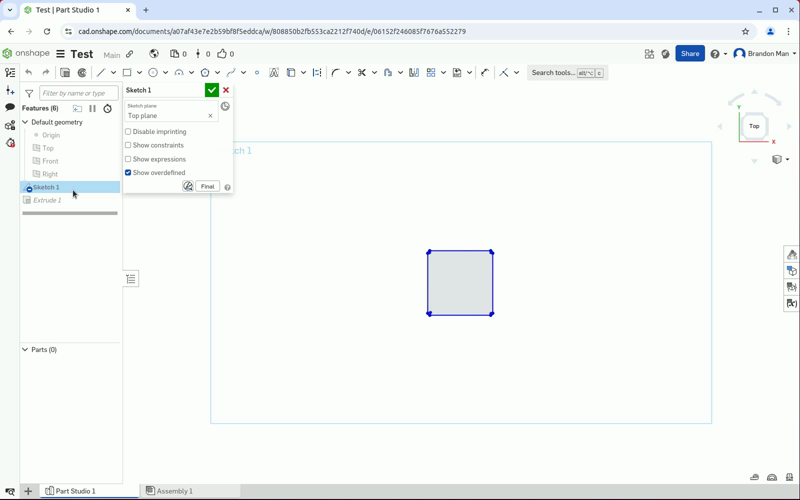
mouse_move(229, 92)
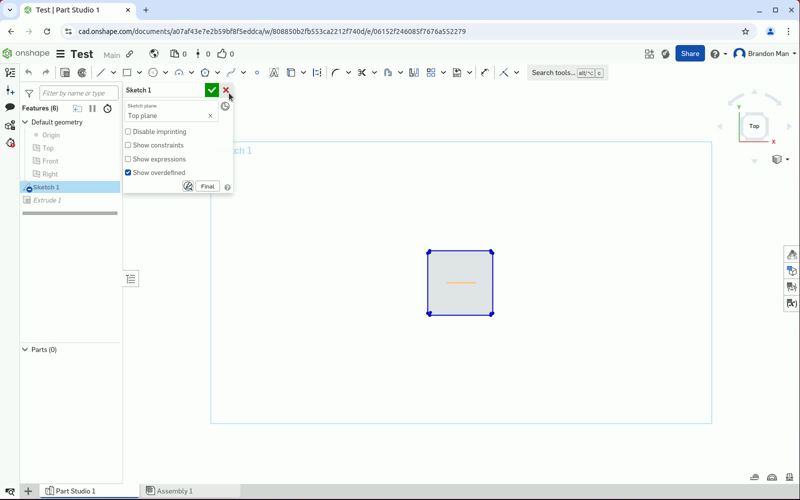
click(229, 92)
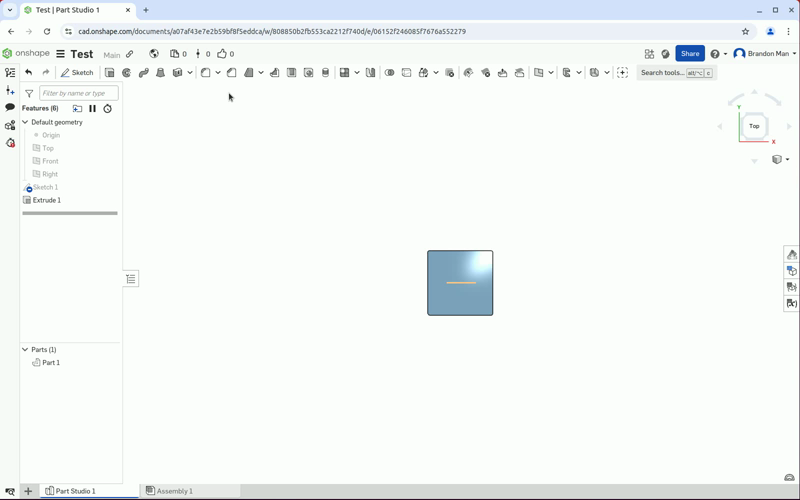
mouse_move(541, 75)
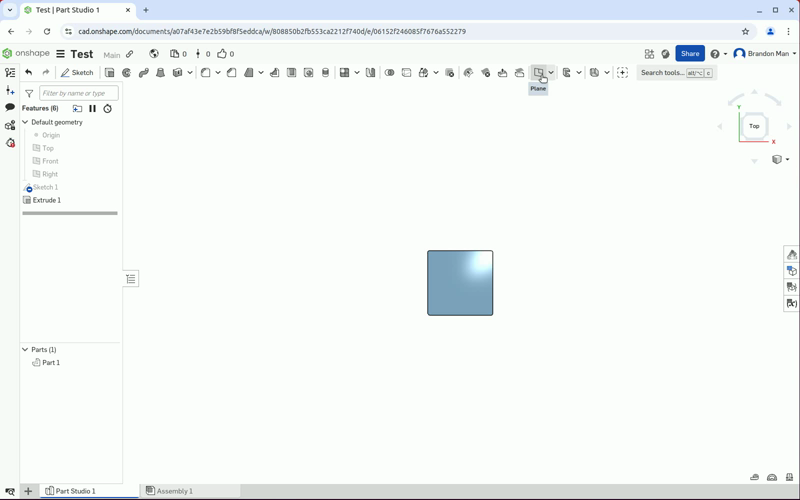
click(541, 75)
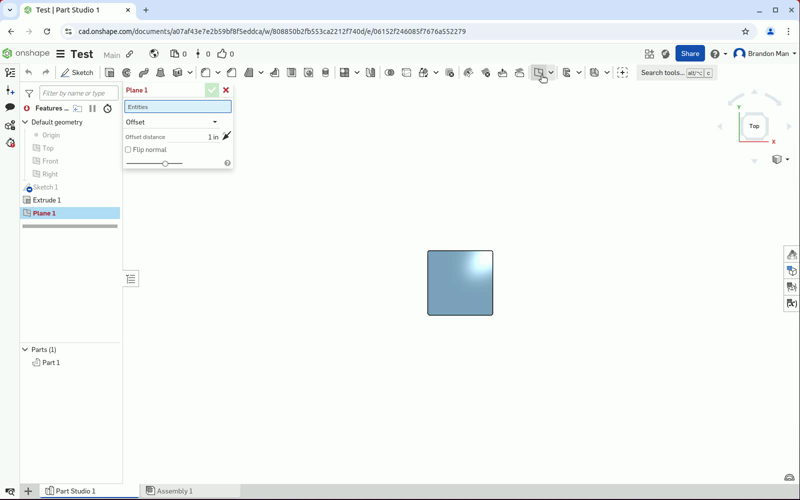
mouse_move(73, 150)
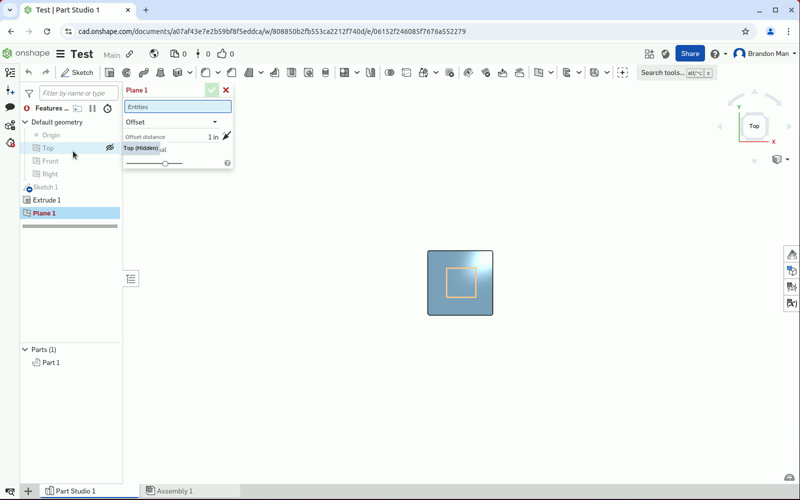
click(73, 150)
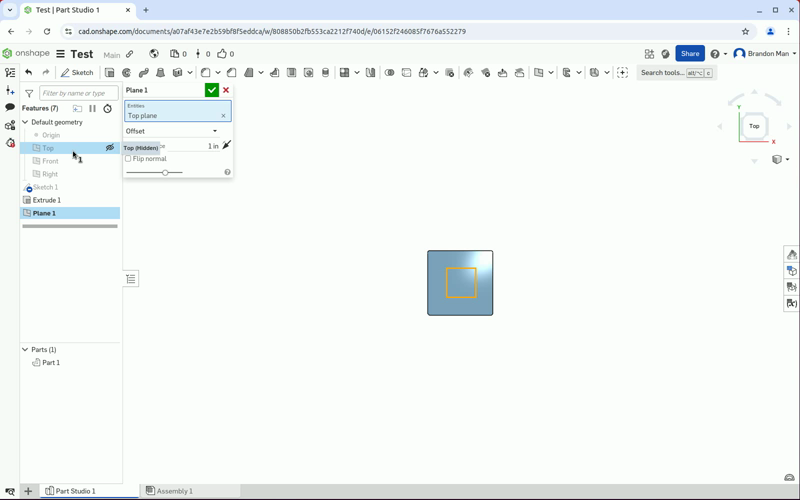
key(tab, 2)
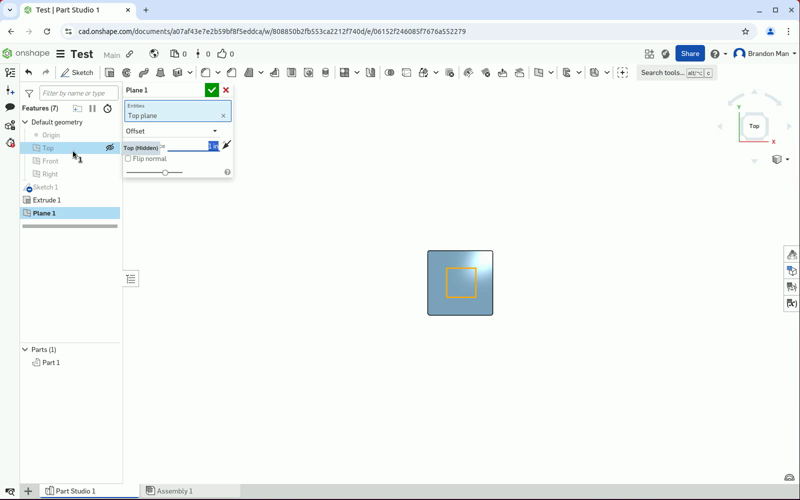
text(18.055)
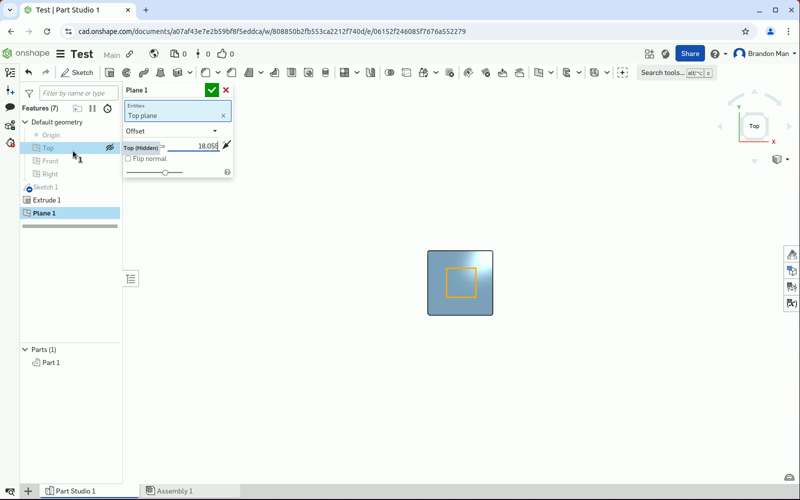
key(enter, 2)
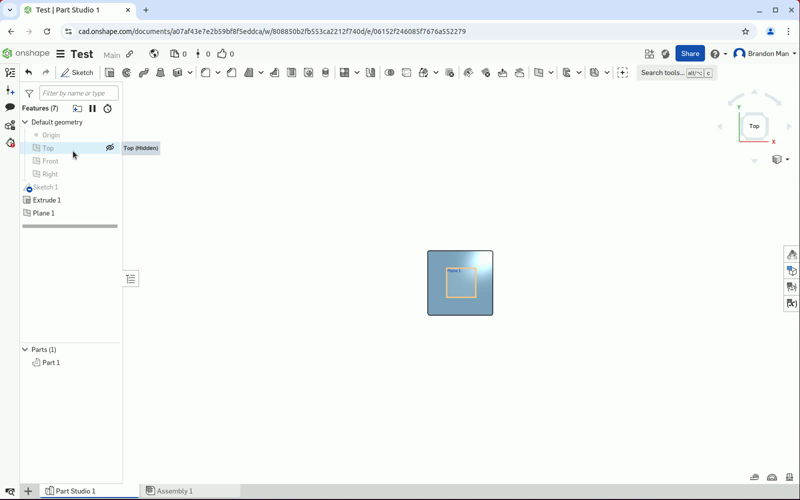
key(shift+s)
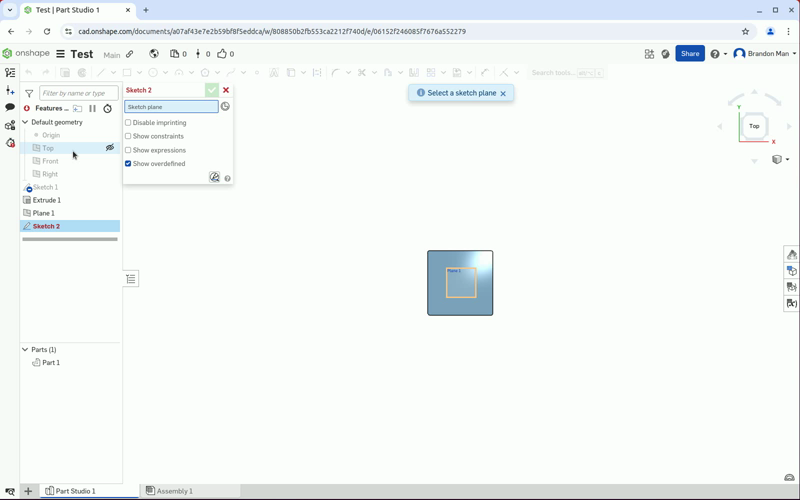
mouse_move(73, 215)
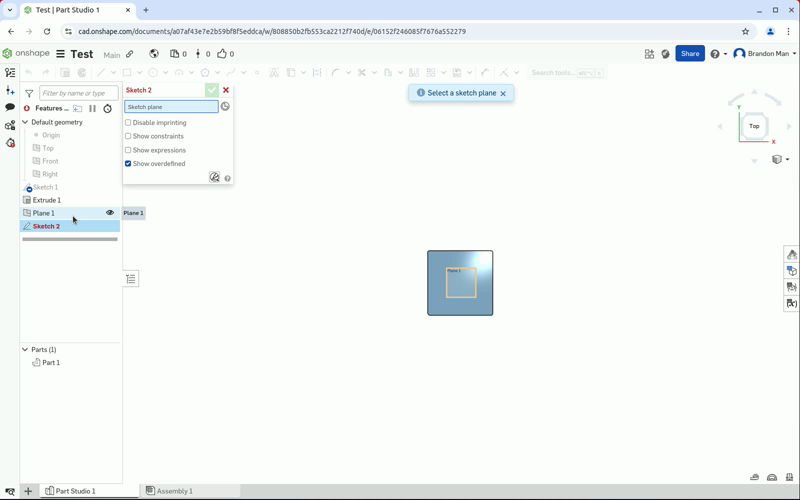
click(73, 215)
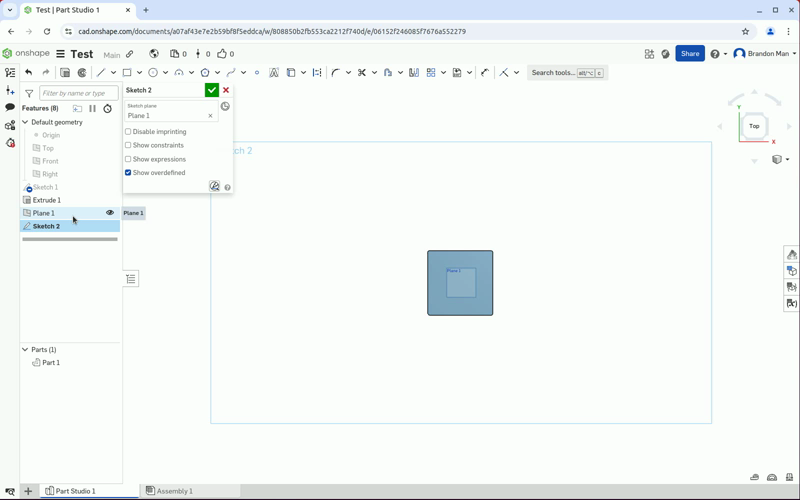
mouse_move(73, 352)
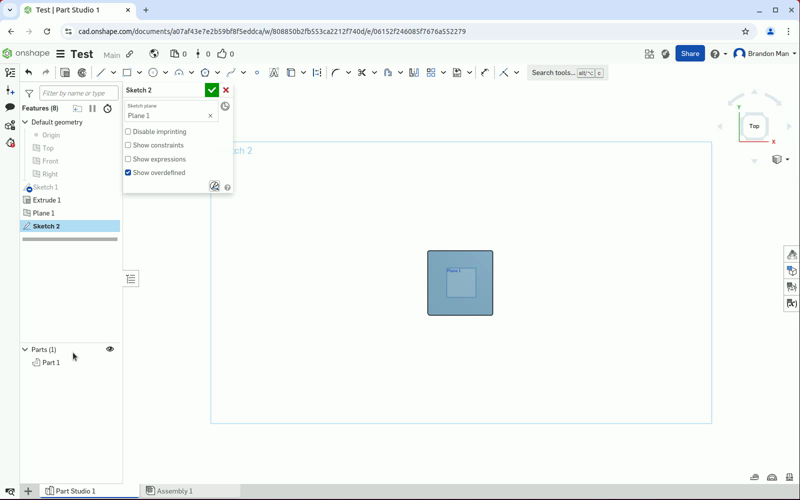
key(y)
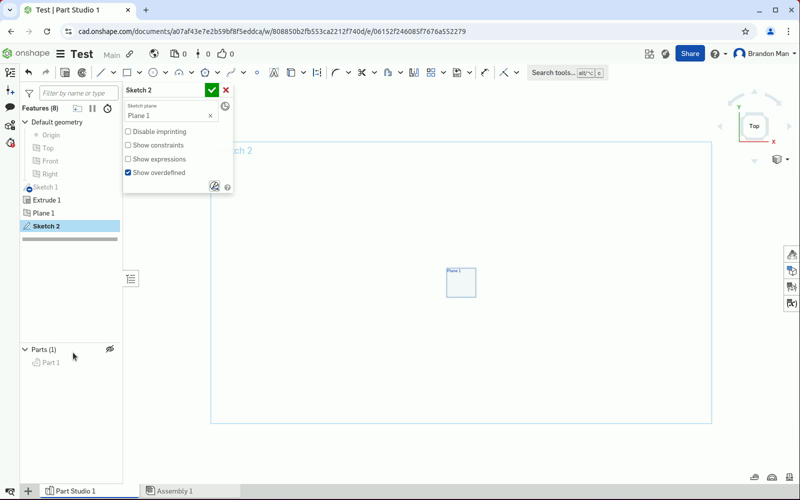
key(c)
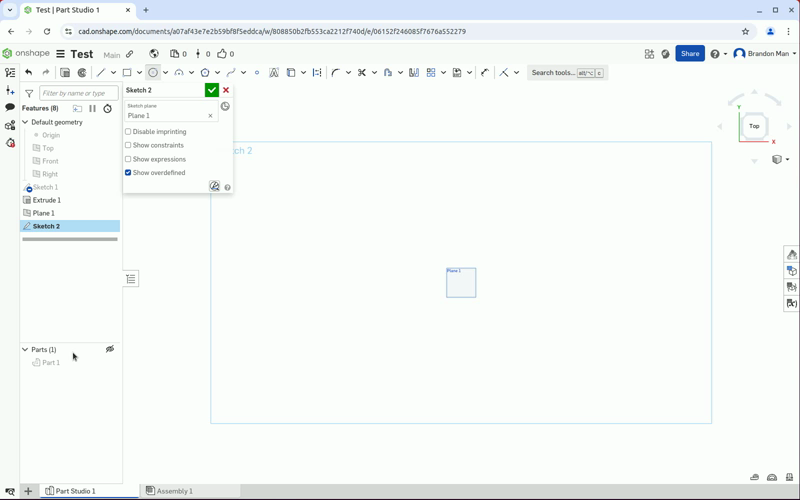
key_down(shift)
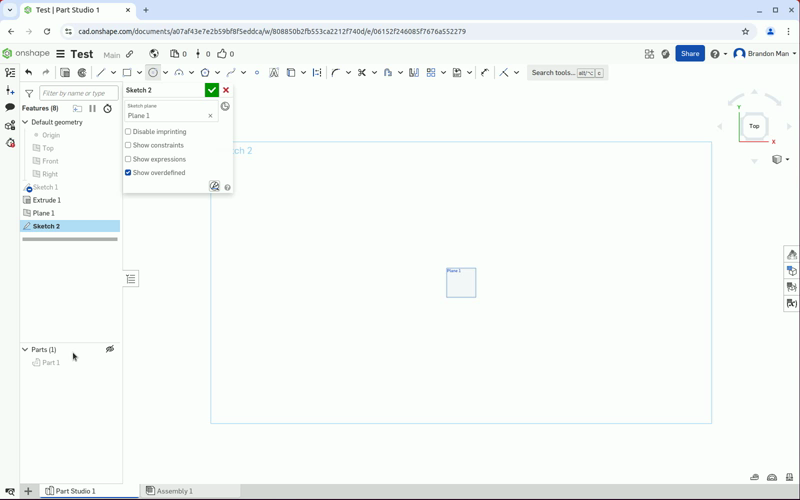
mouse_move(461, 282)
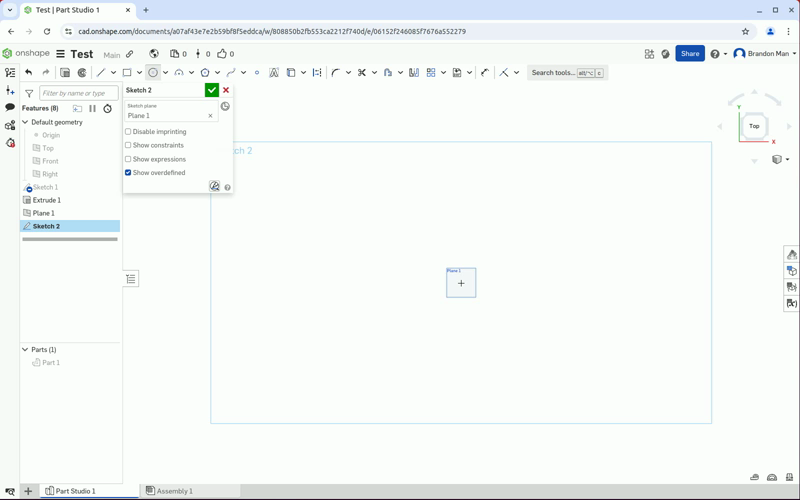
click(461, 282)
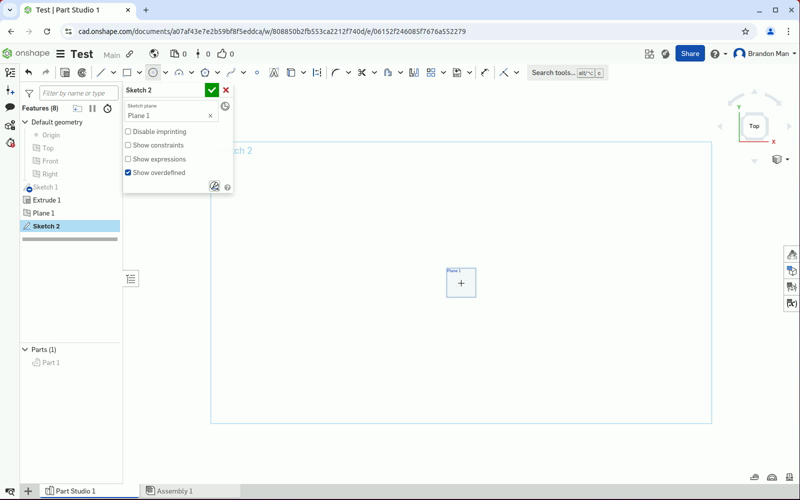
key_up(shift)
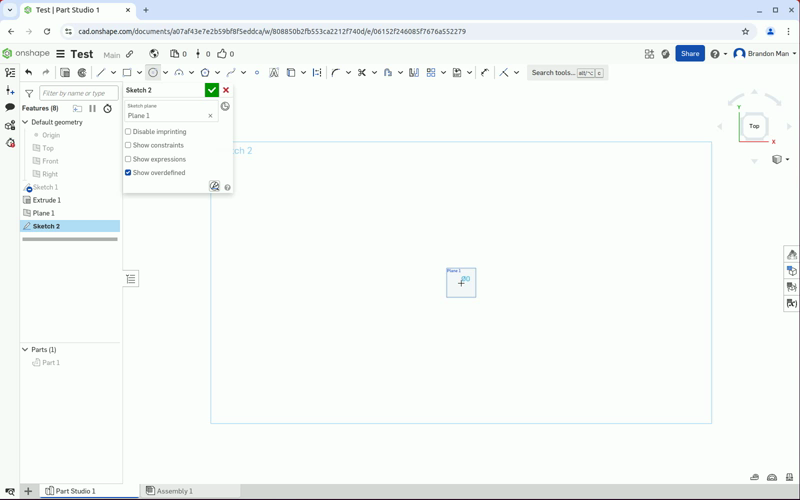
mouse_move(484, 282)
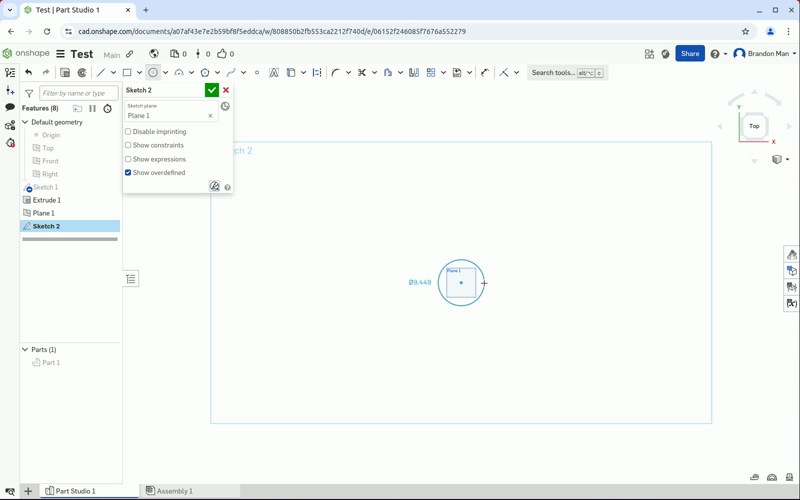
click(484, 282)
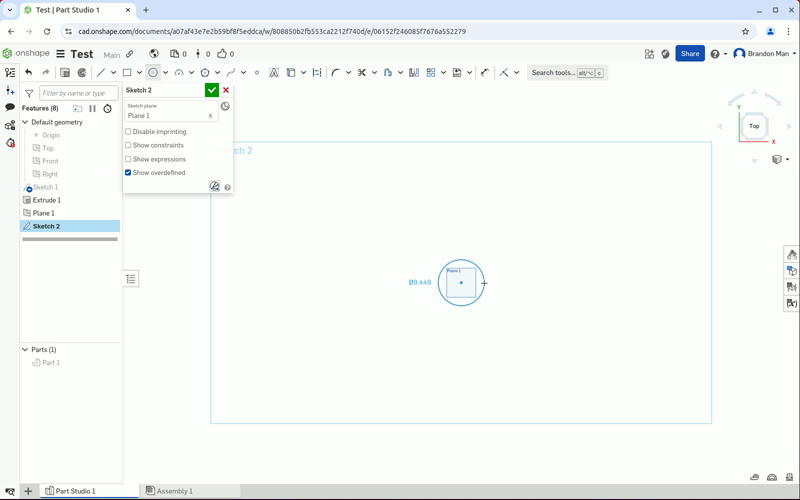
key(esc)
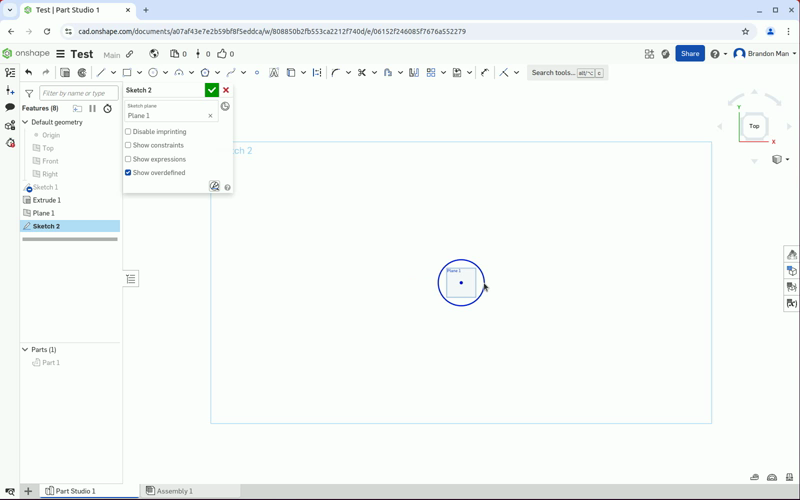
mouse_move(448, 274)
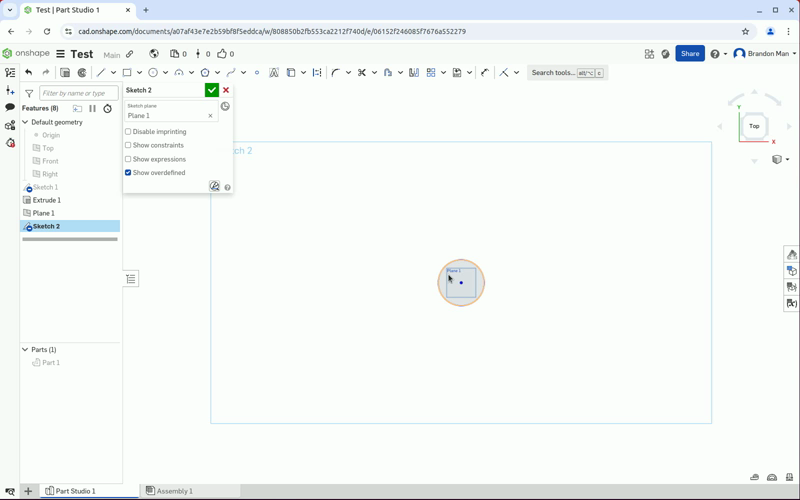
scroll(6)
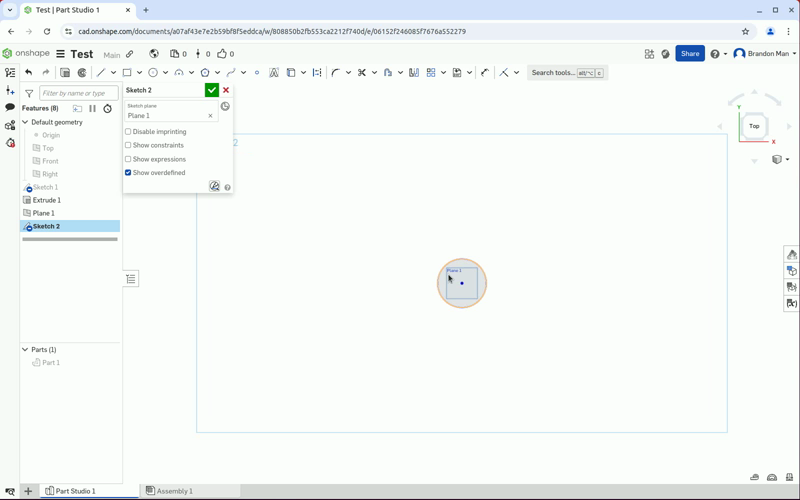
scroll(6)
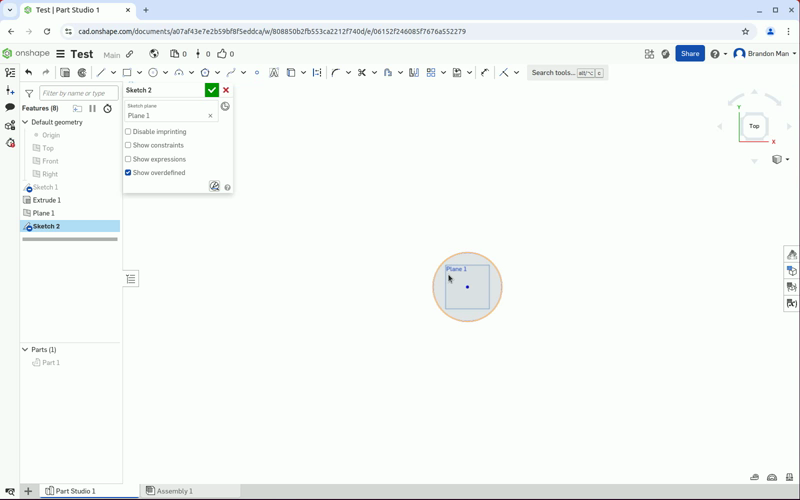
scroll(6)
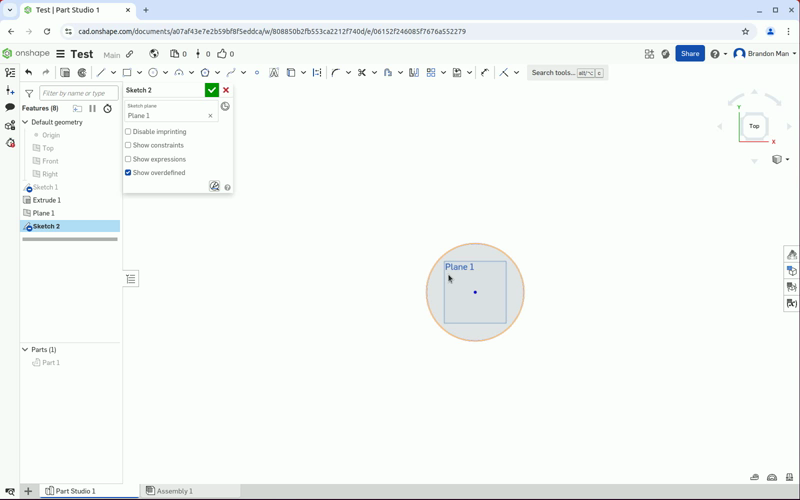
scroll(6)
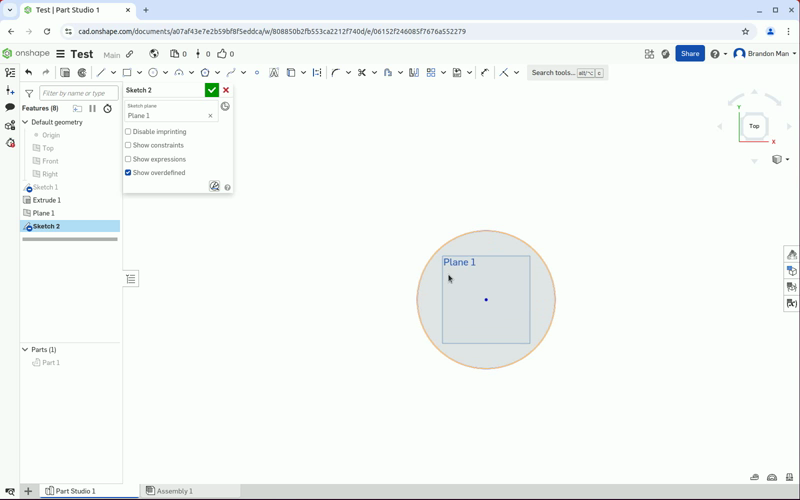
scroll(6)
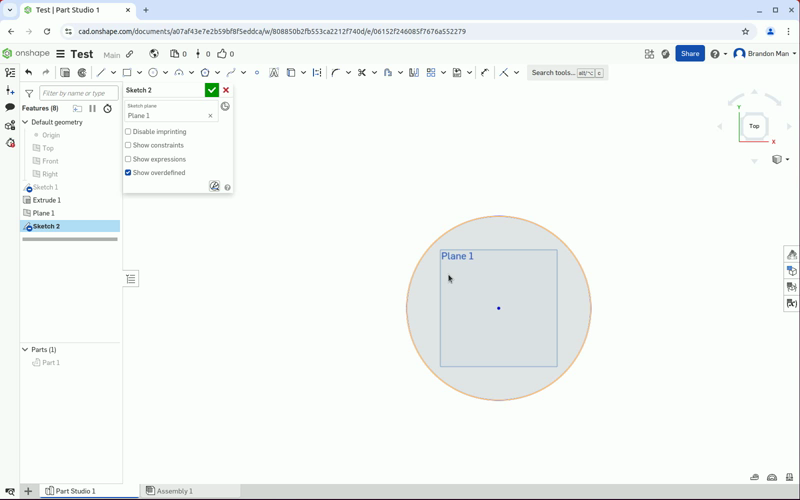
scroll(6)
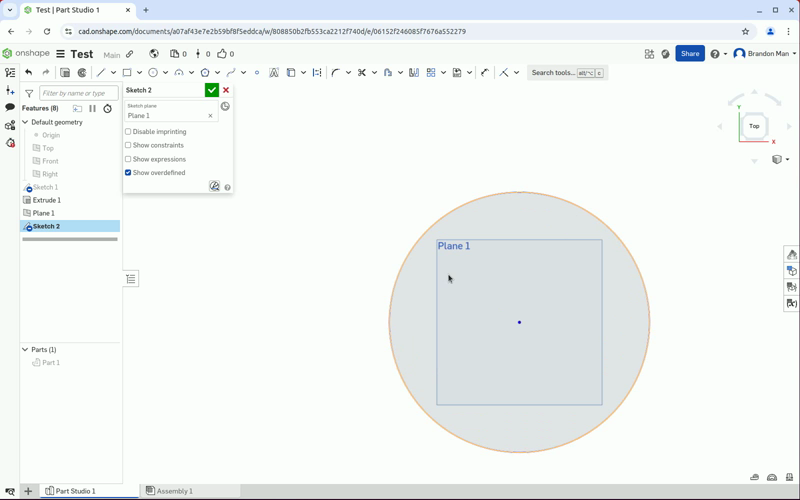
scroll(6)
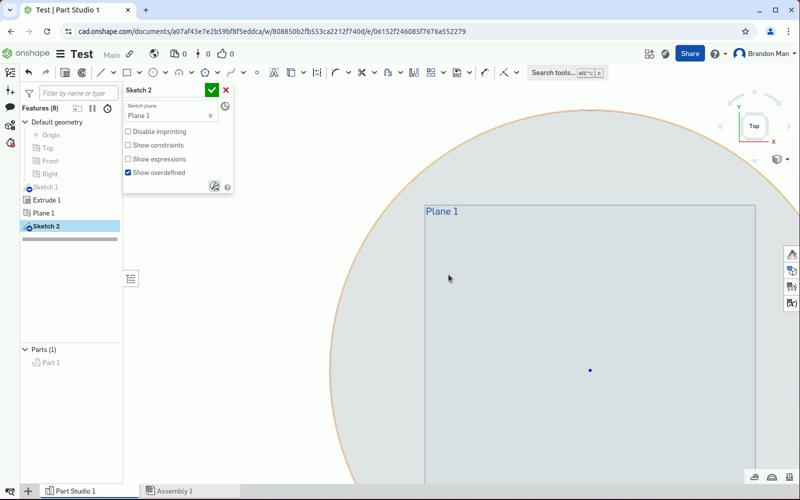
click(448, 274)
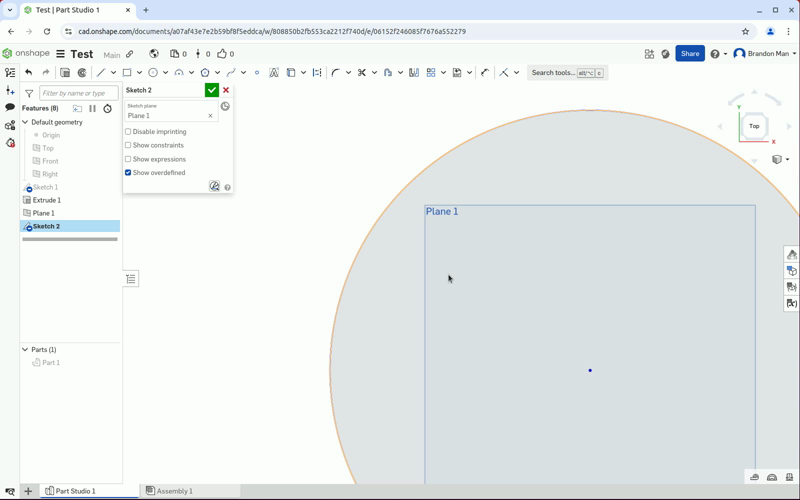
scroll(-6)
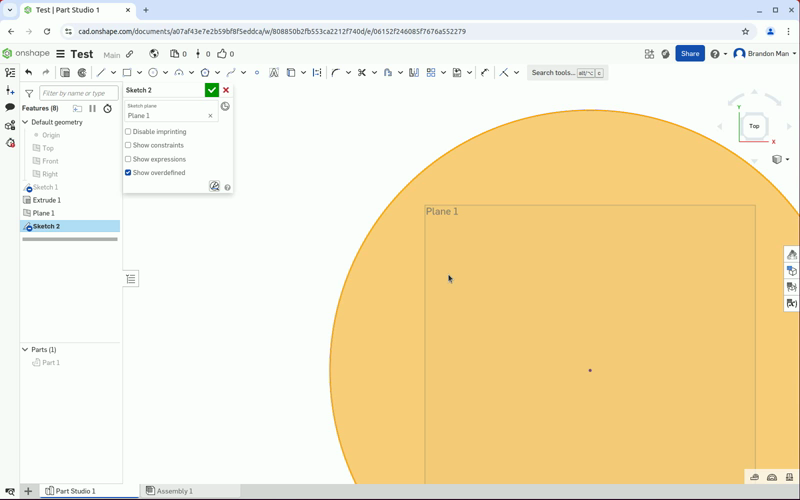
scroll(-6)
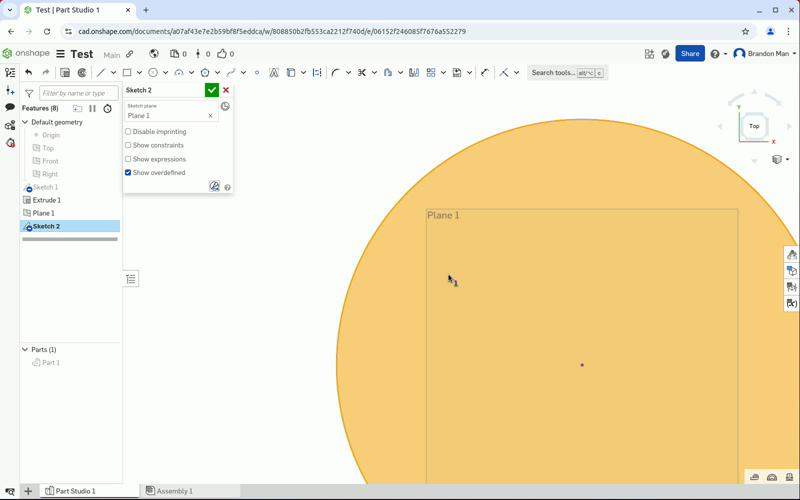
scroll(-6)
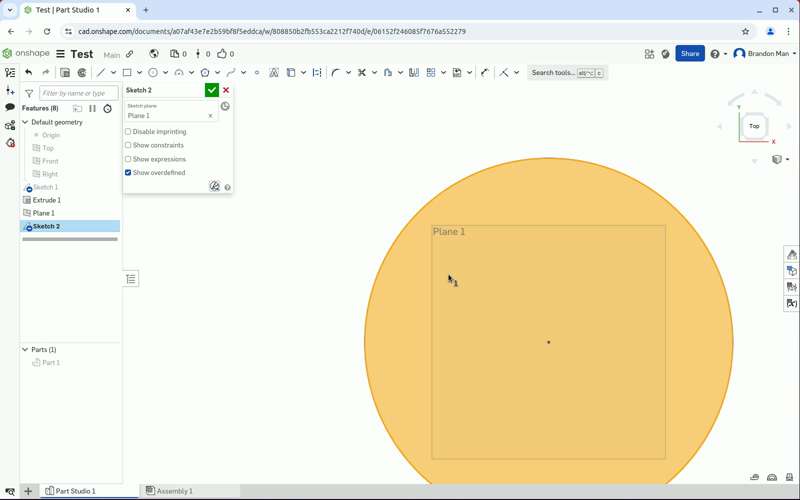
scroll(-6)
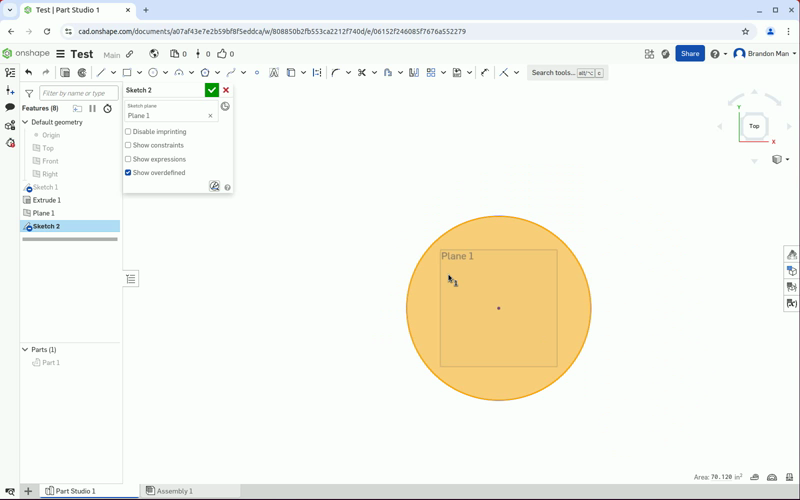
scroll(-6)
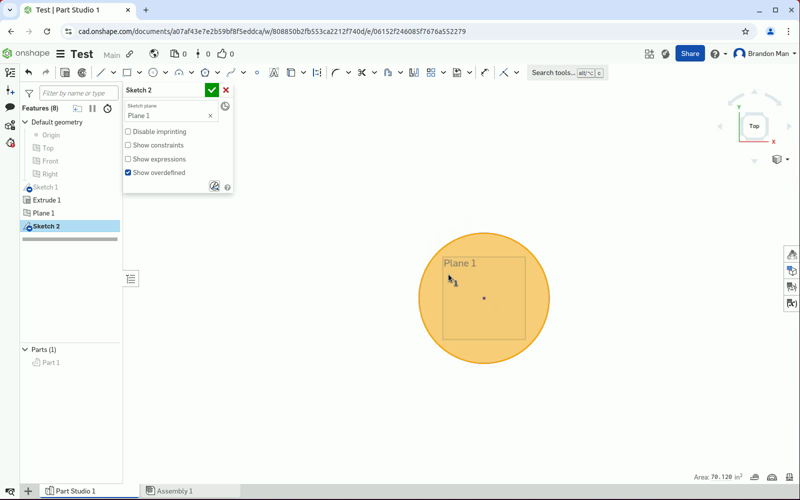
scroll(-6)
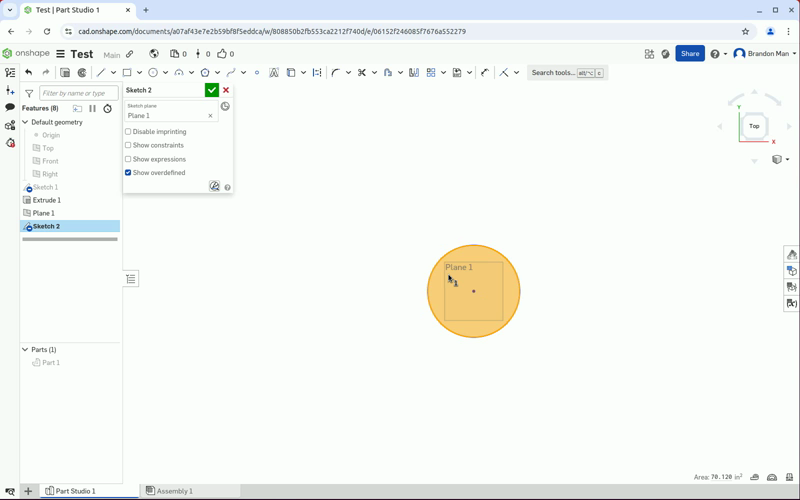
scroll(-6)
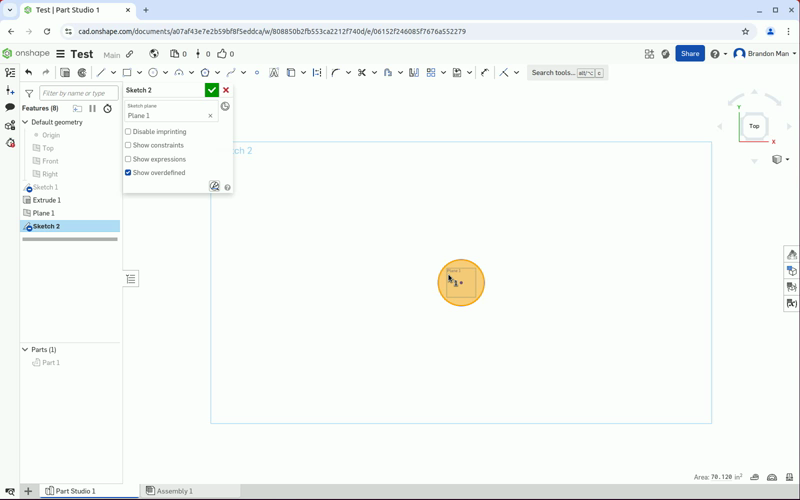
mouse_move(73, 352)
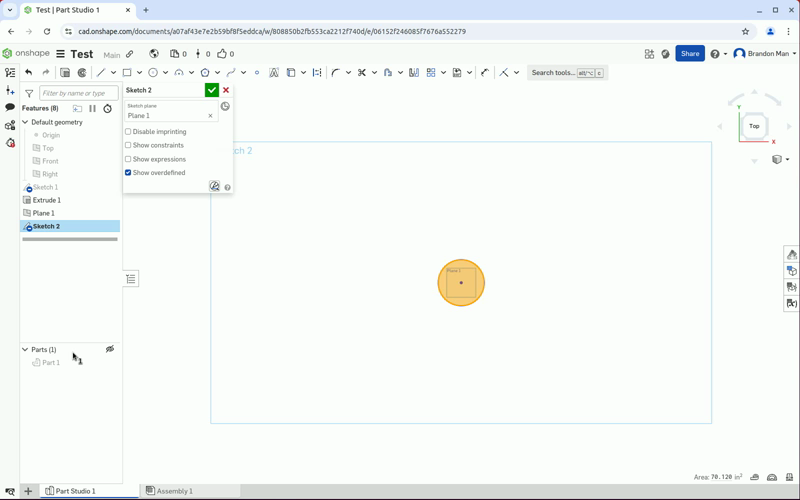
key(shift+y)
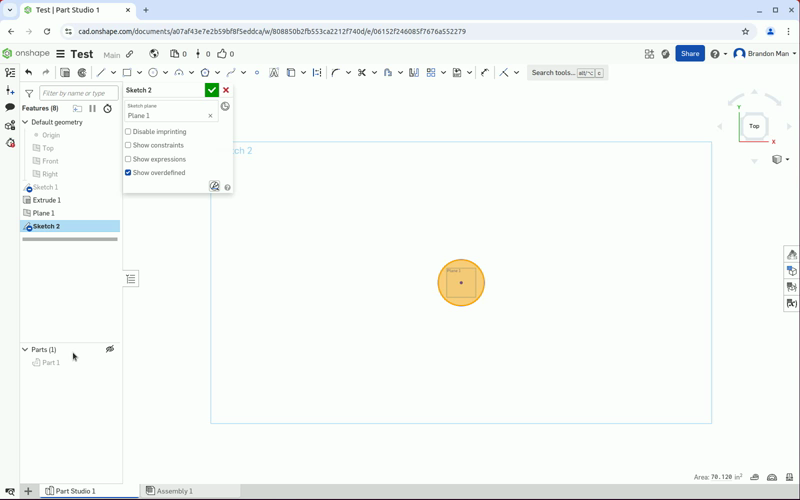
key(shift+e)
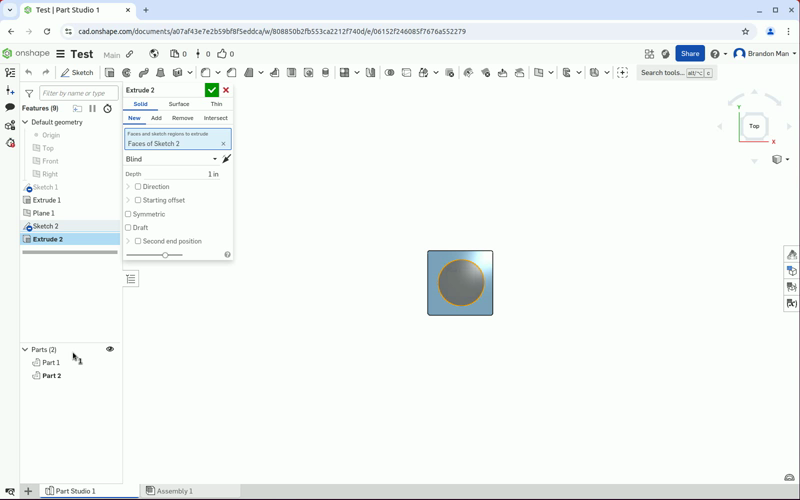
mouse_move(143, 106)
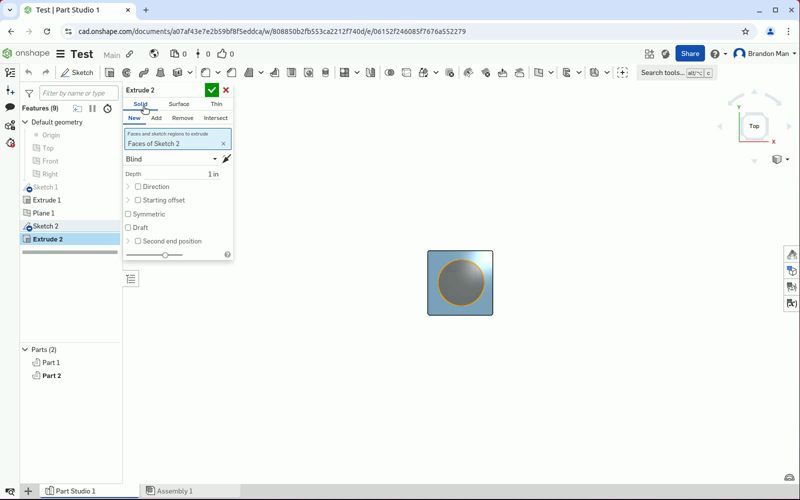
click(143, 106)
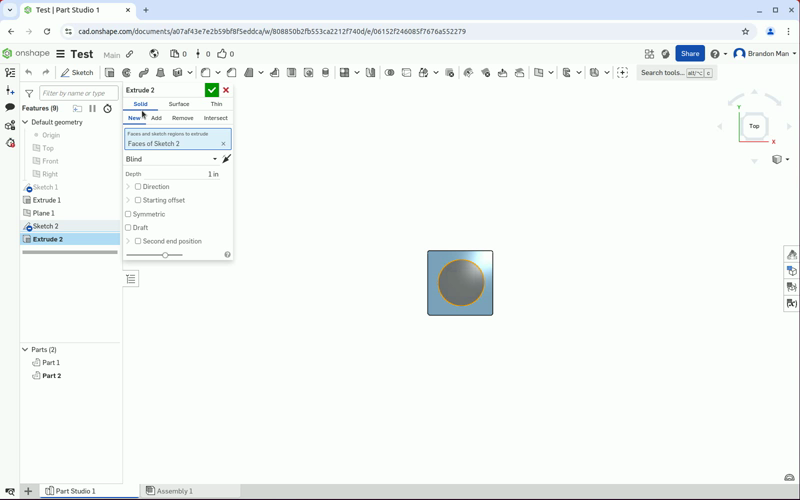
mouse_move(137, 120)
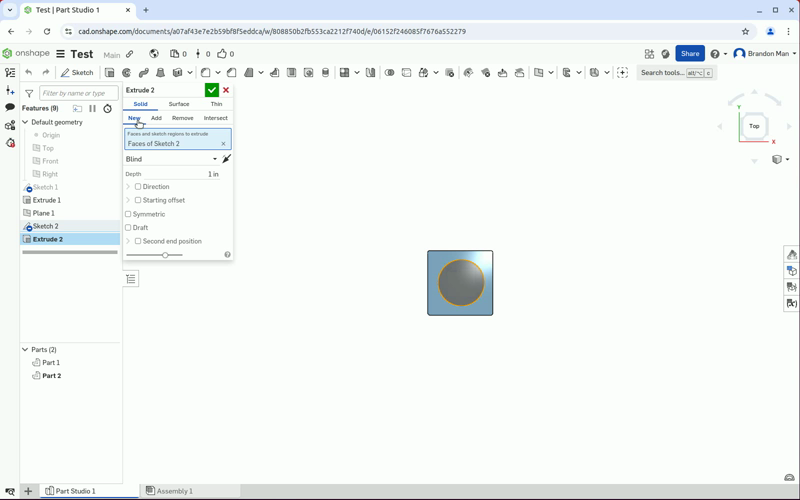
click(137, 120)
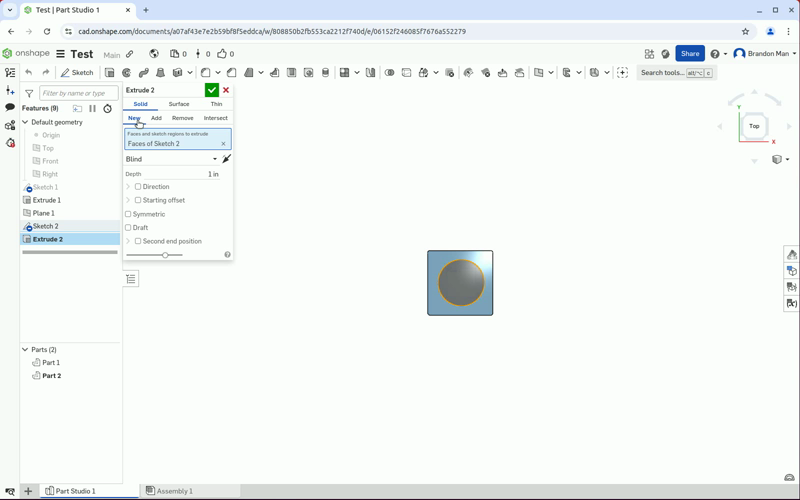
key(tab, 4)
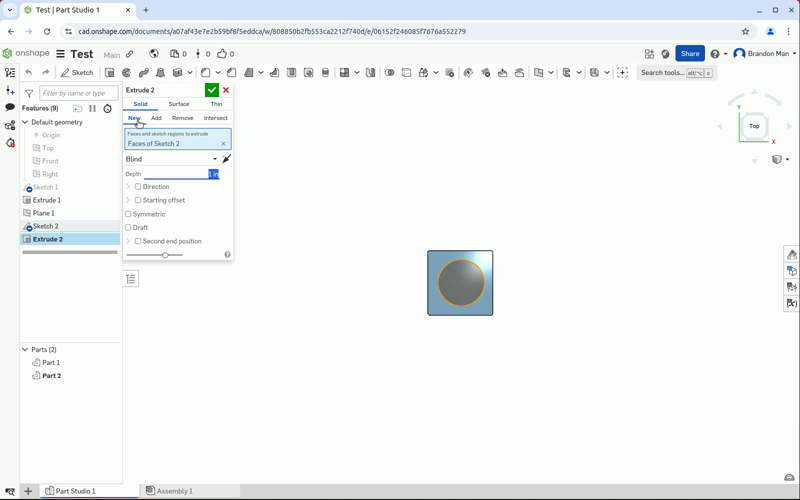
text(0.481)
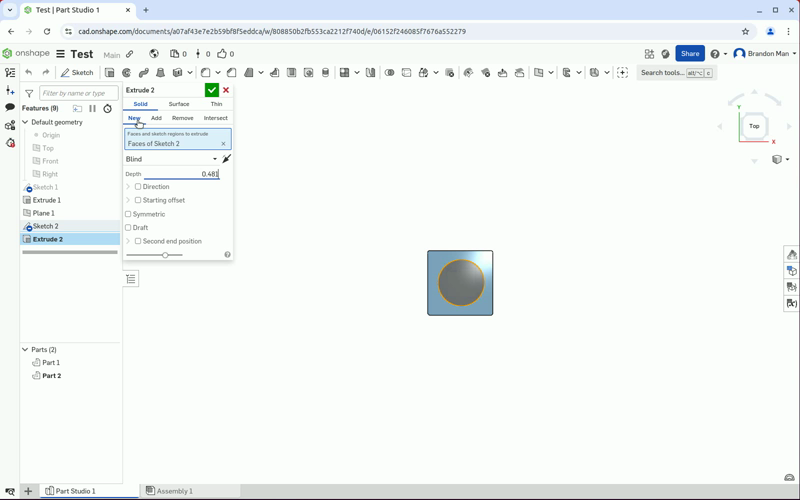
key(enter)
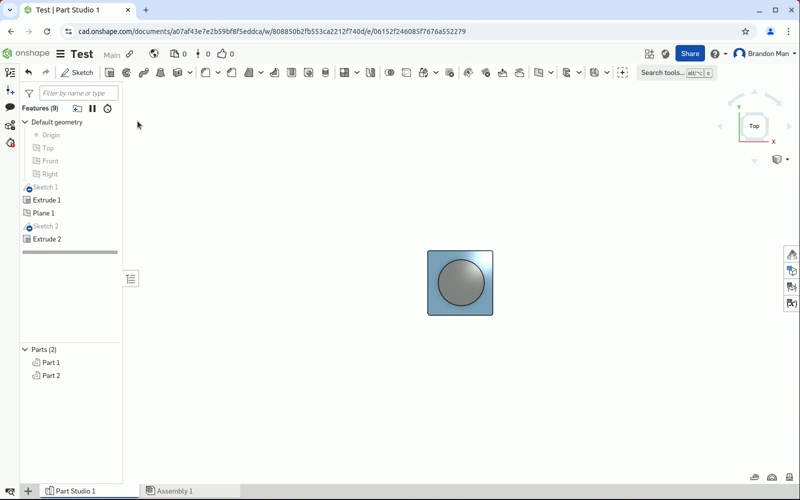
key(shift+h)
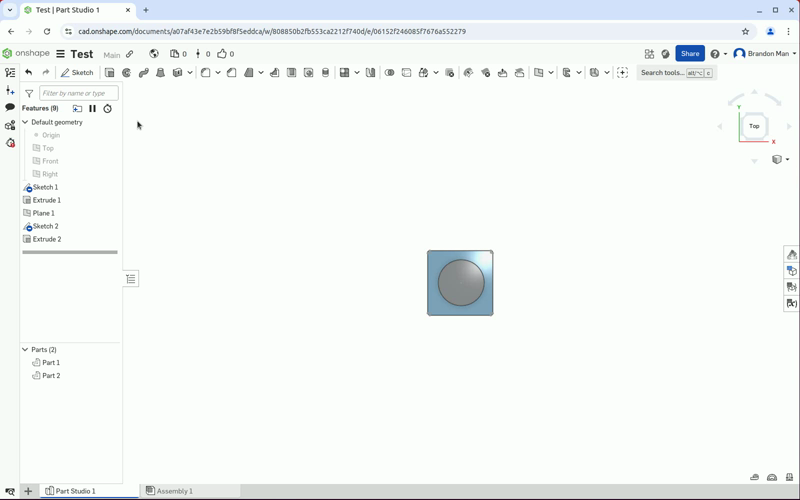
key(shift+h)
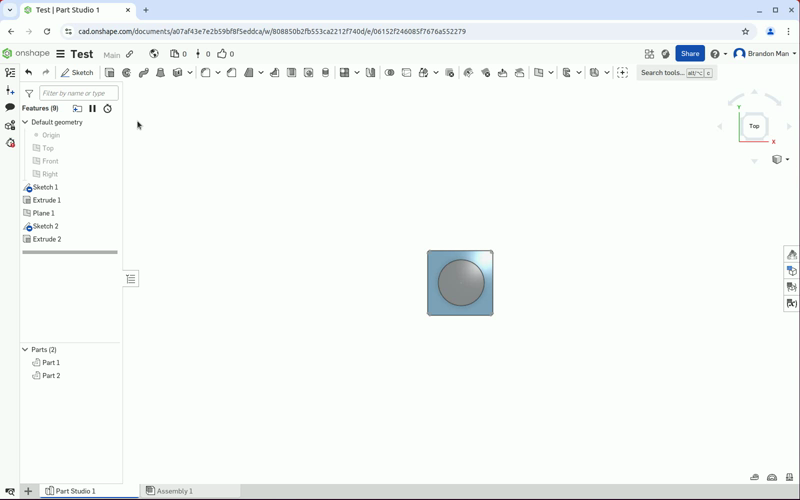
key(shift+7)
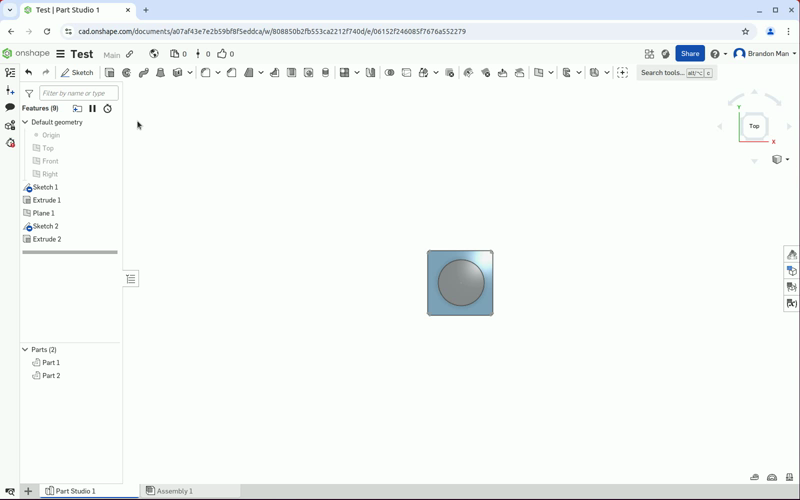
key(up, 3)
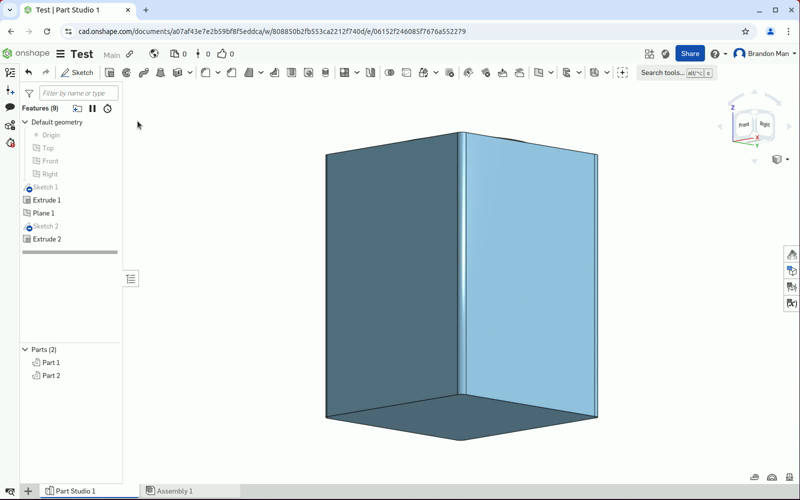
key(left, 3)
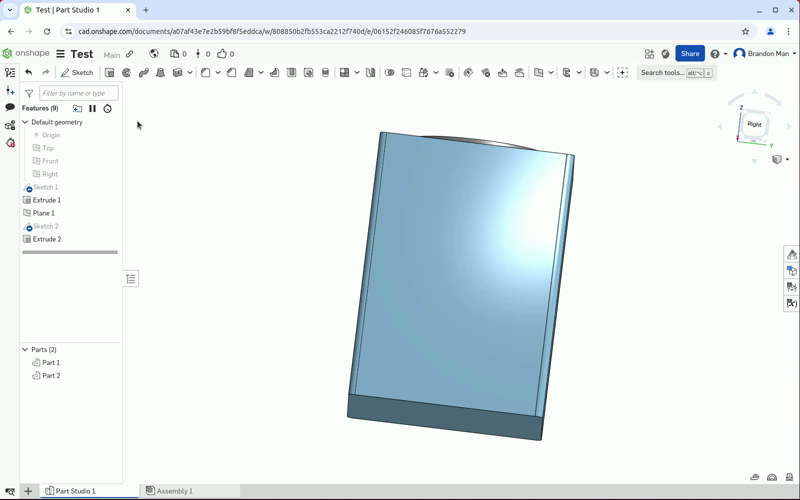
key(right, 3)
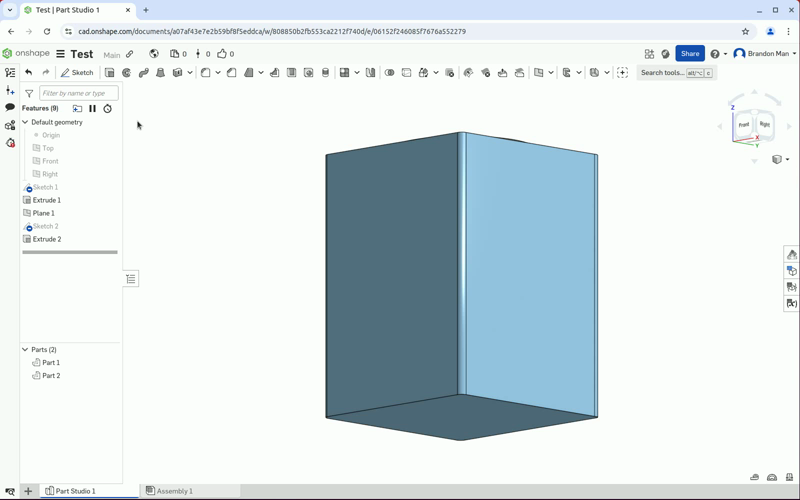
key(down, 3)
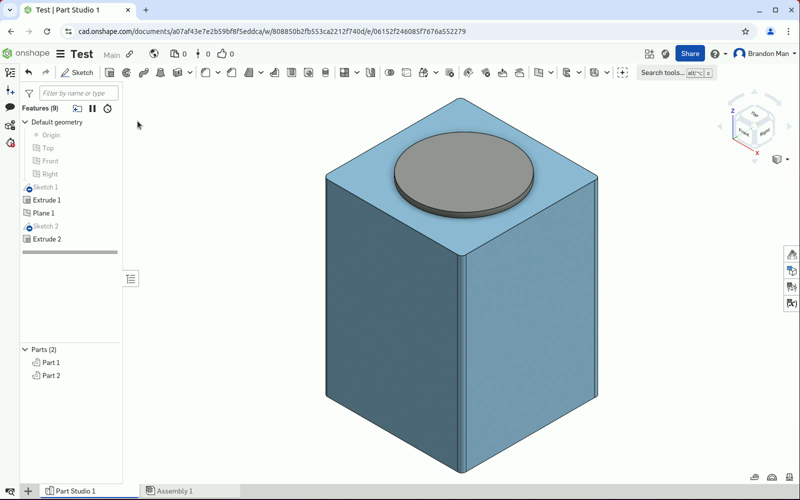
mouse_move(73, 189)
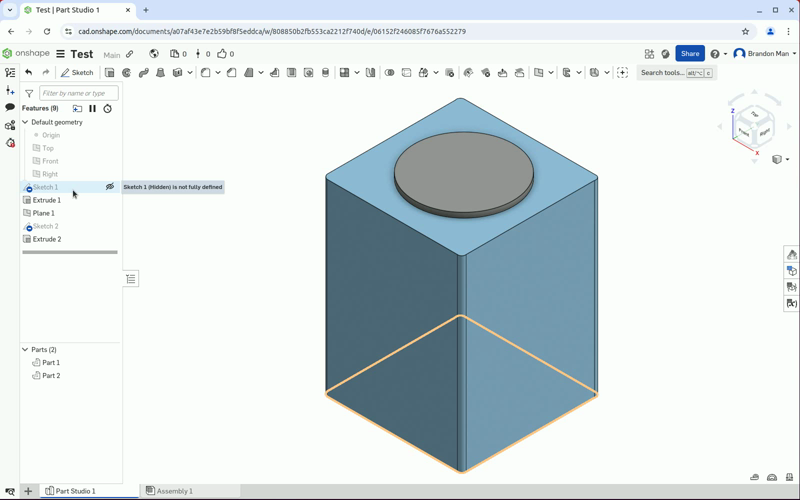
click(73, 189)